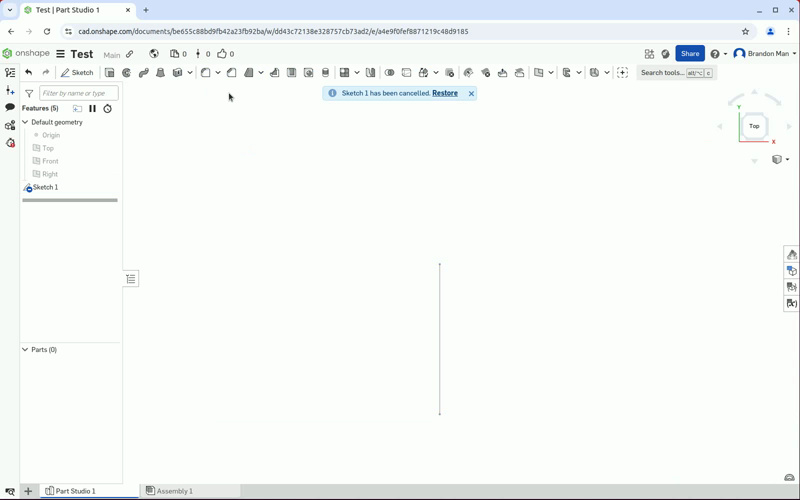
key(shift+h)
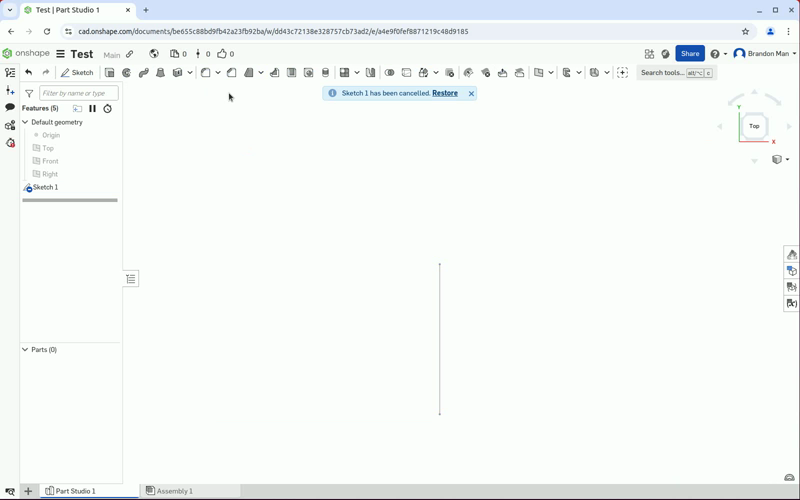
key(shift+s)
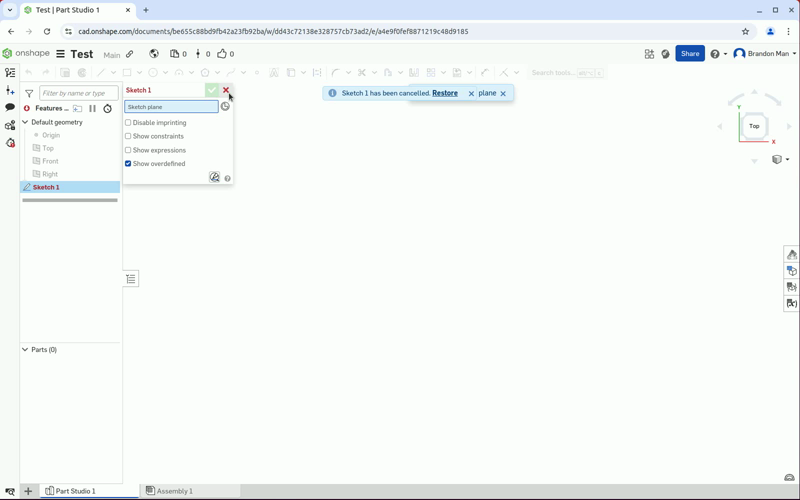
mouse_move(73, 150)
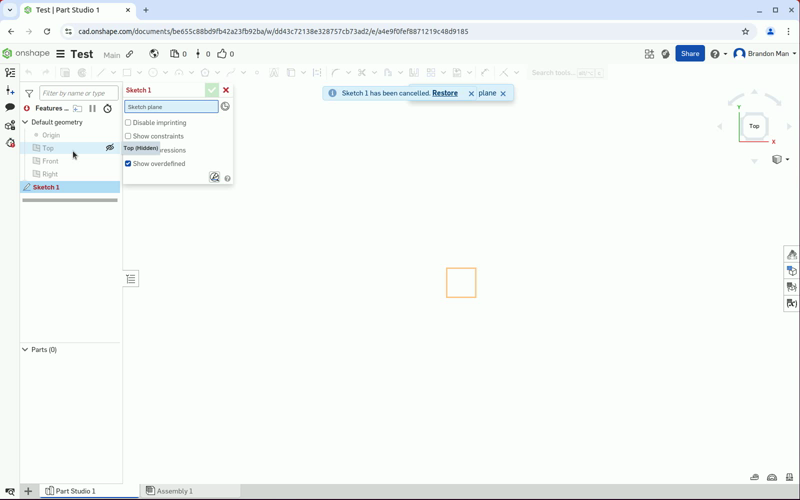
click(73, 150)
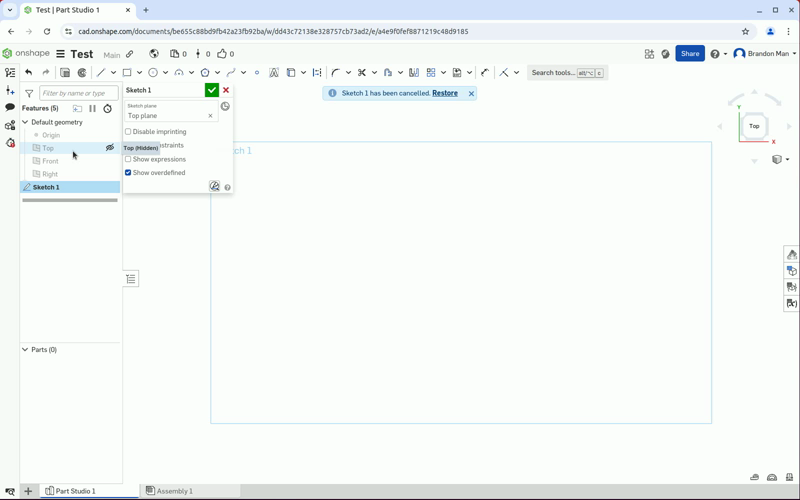
mouse_move(73, 352)
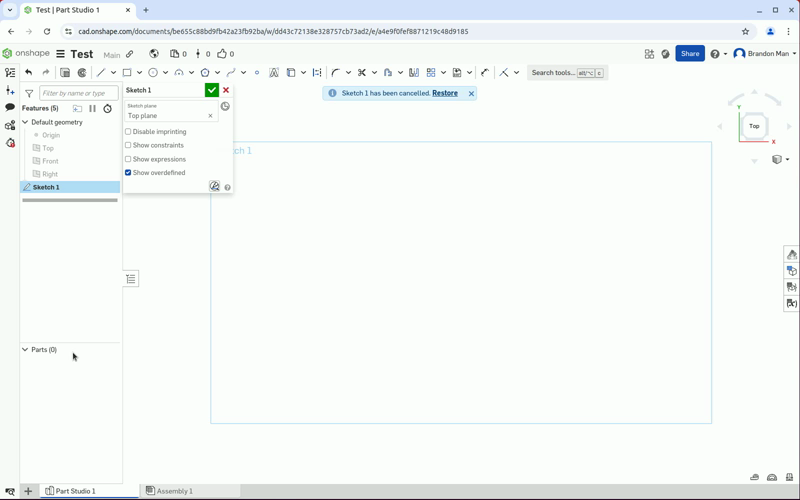
key(y)
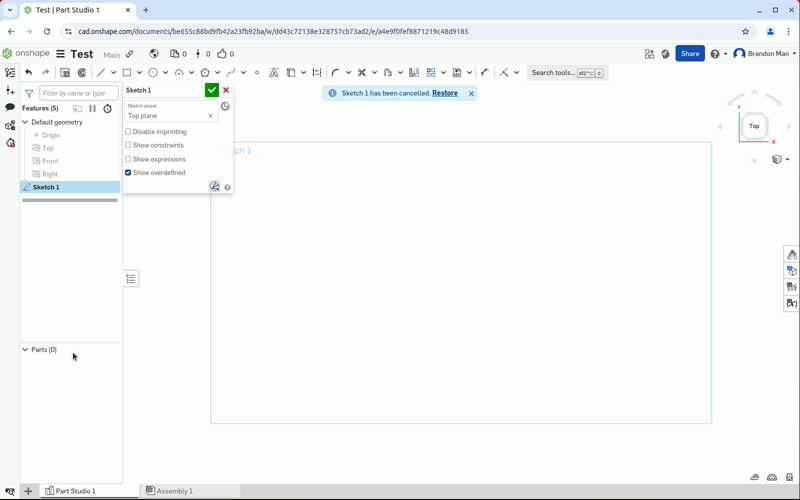
key(a)
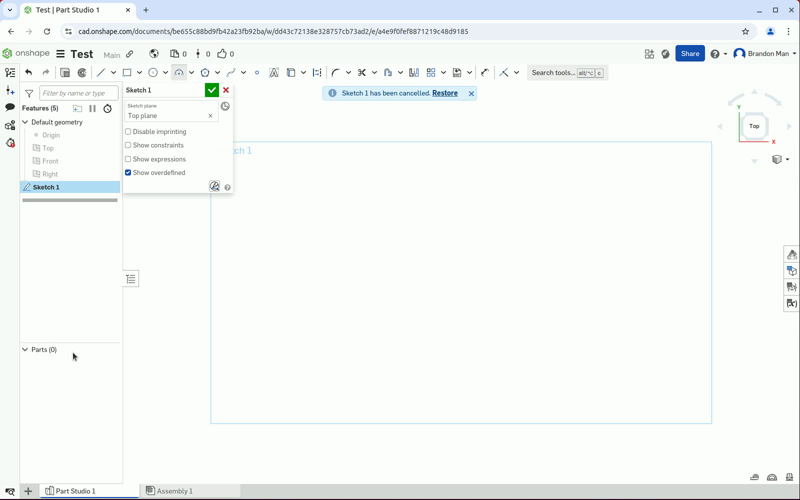
key_down(shift)
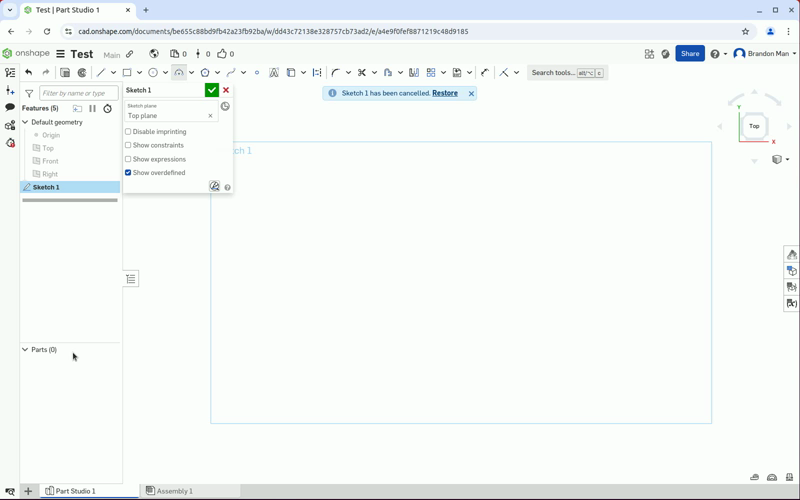
mouse_move(353, 321)
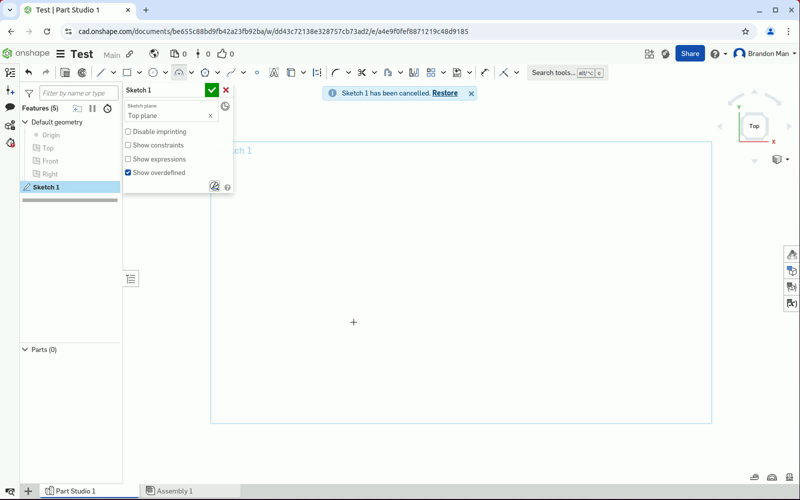
click(353, 321)
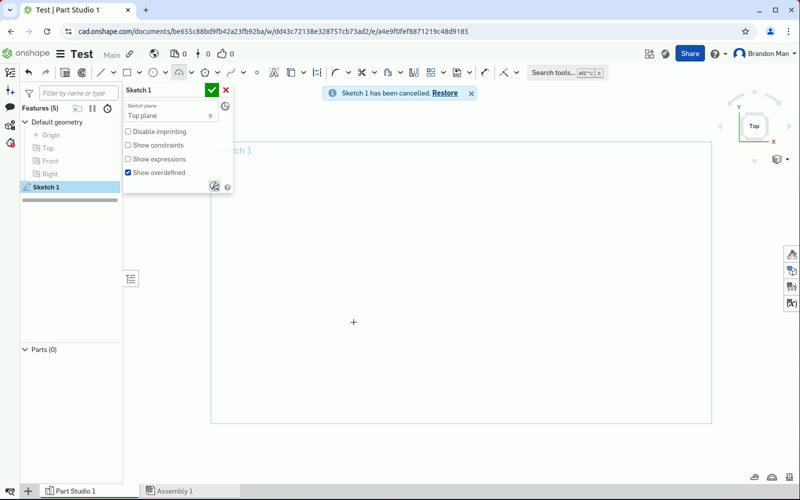
key_up(shift)
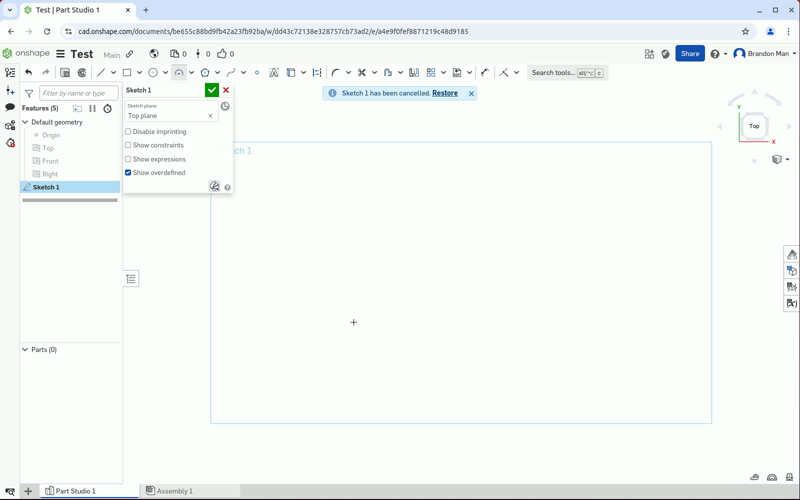
key_down(shift)
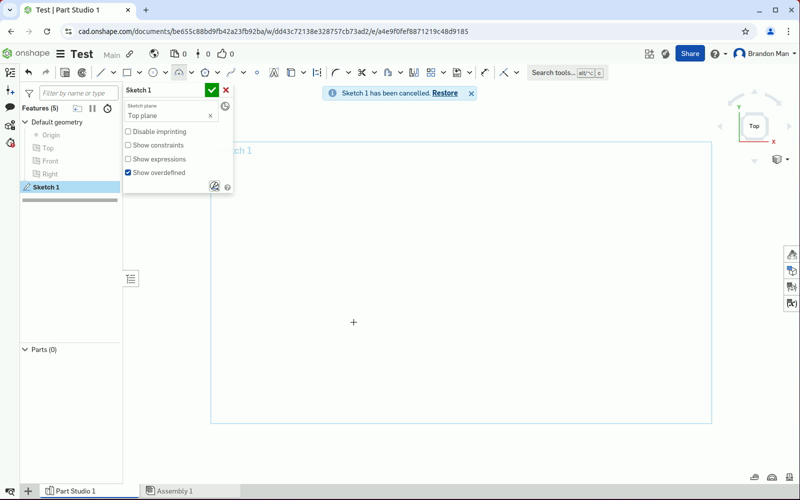
mouse_move(369, 337)
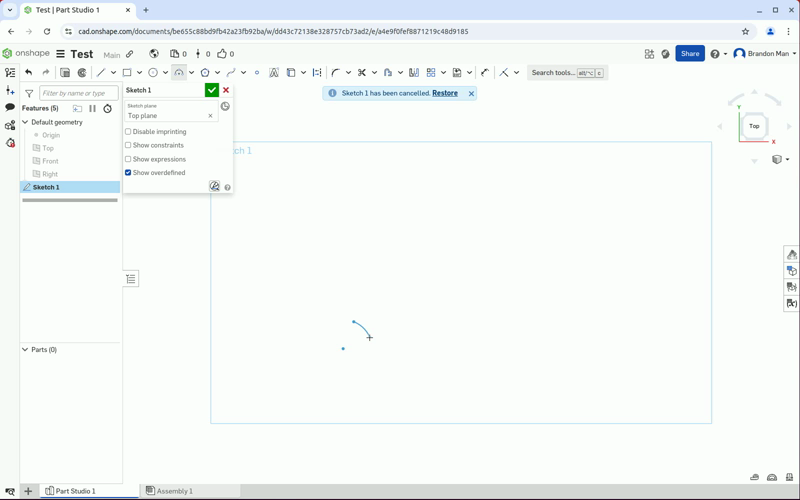
click(369, 337)
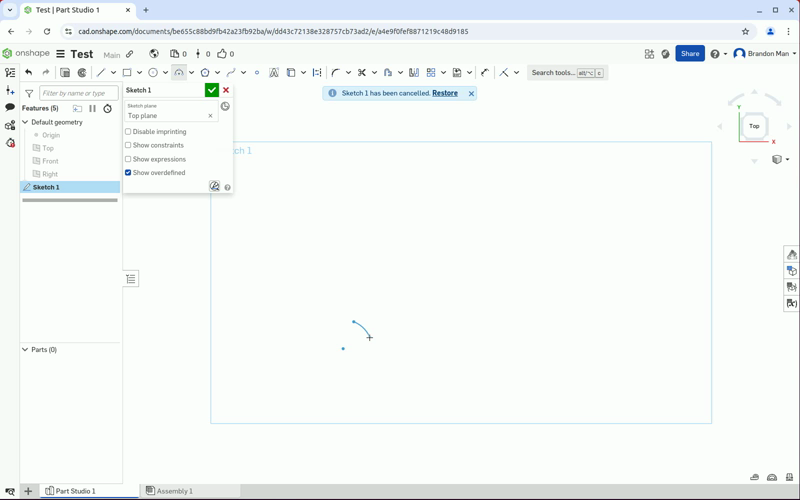
mouse_move(358, 332)
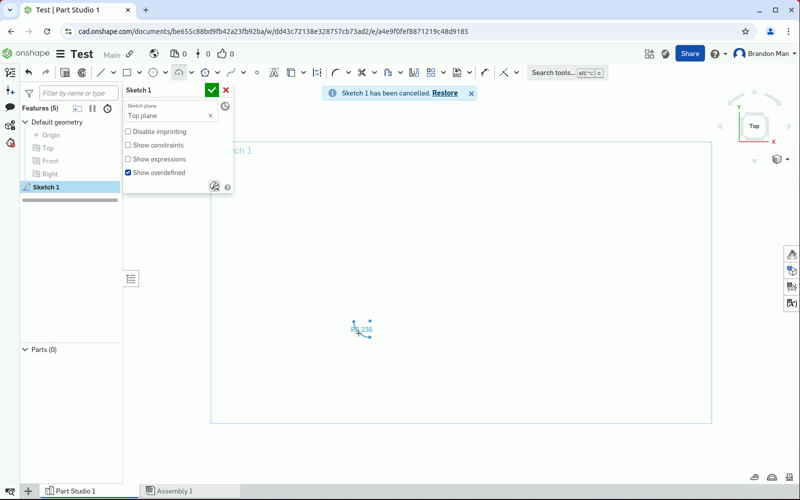
click(358, 332)
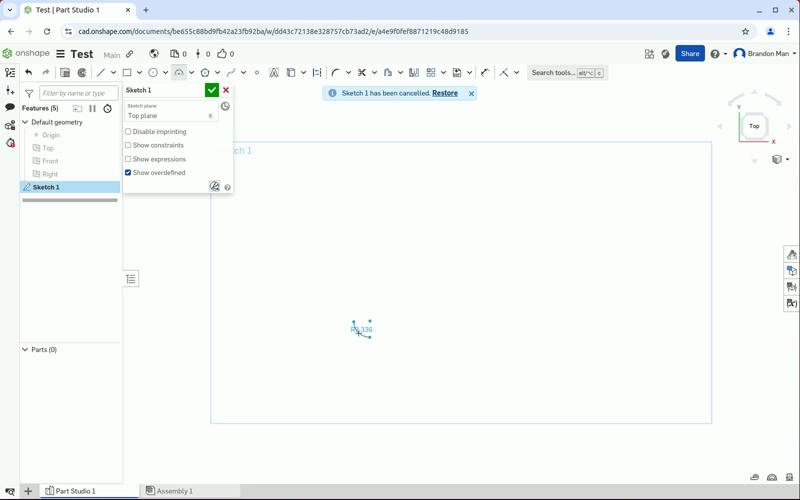
key_up(shift)
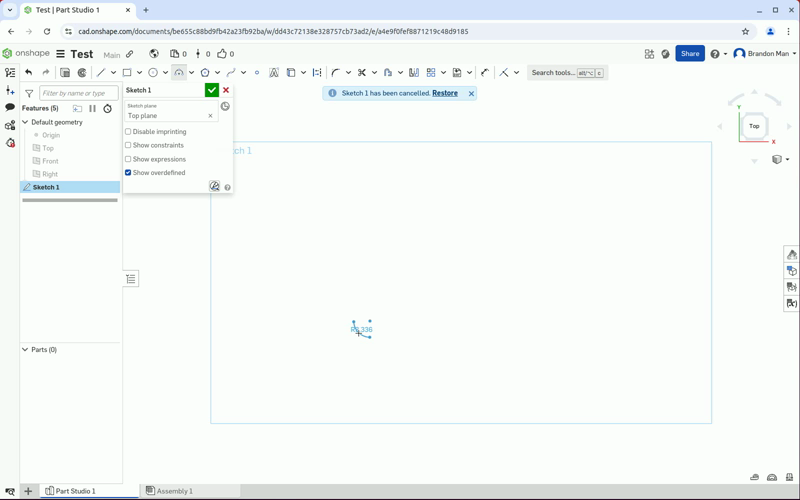
key(esc)
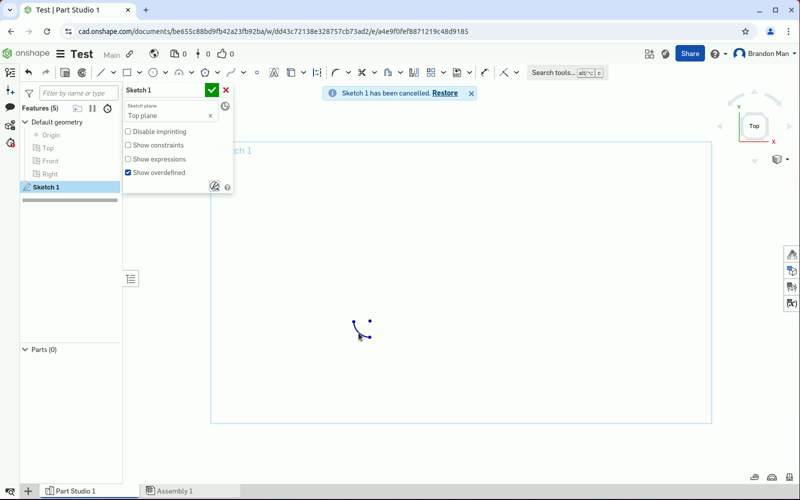
key(l)
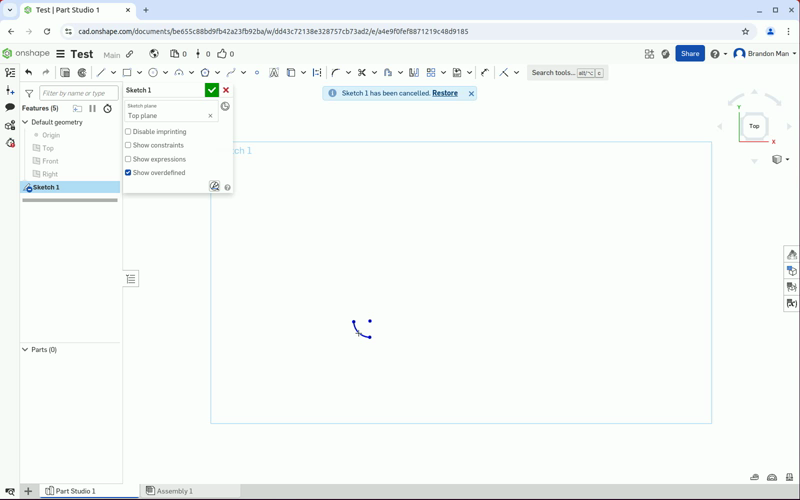
mouse_move(369, 337)
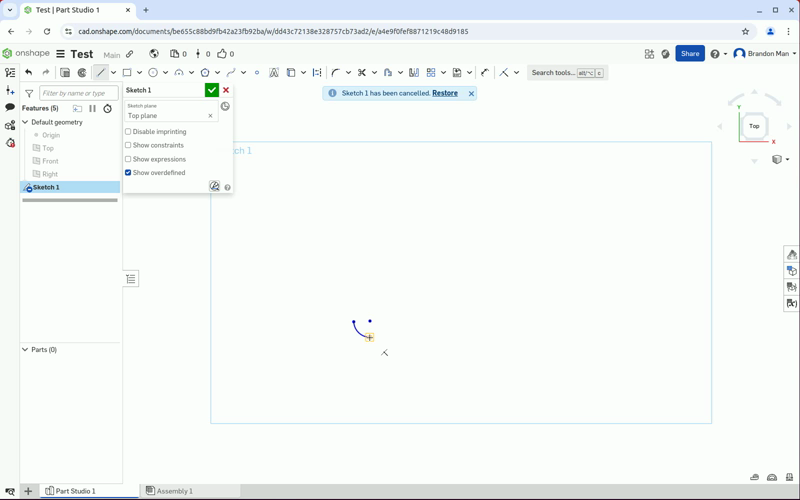
click(369, 337)
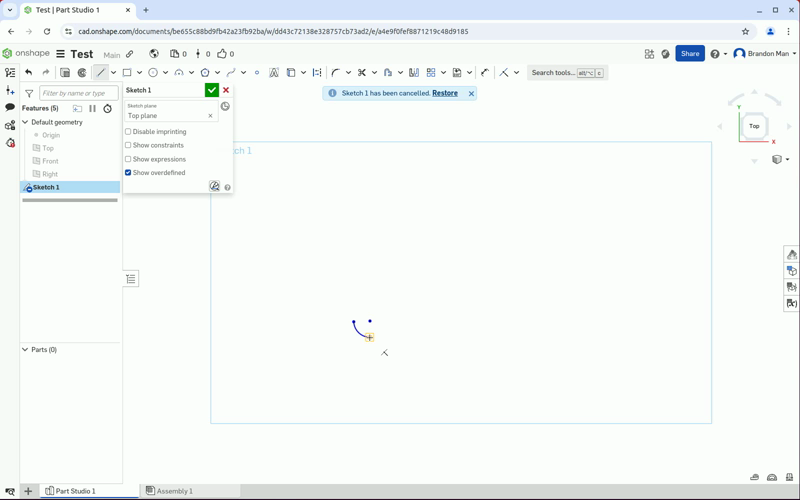
key_down(shift)
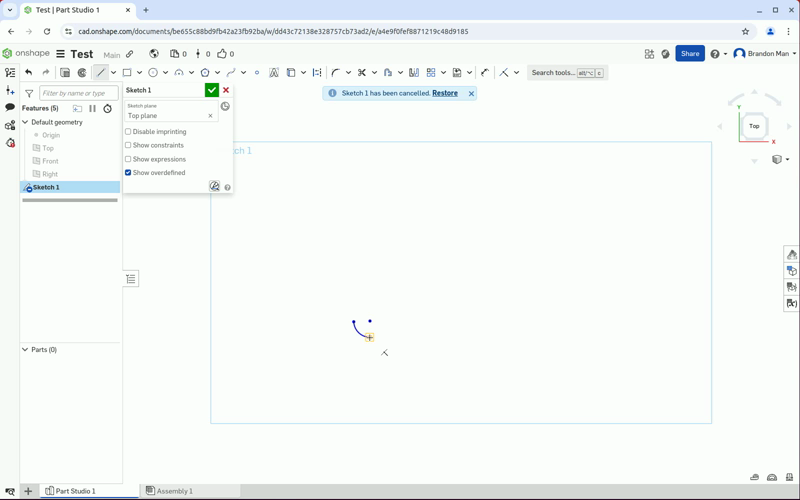
mouse_move(549, 337)
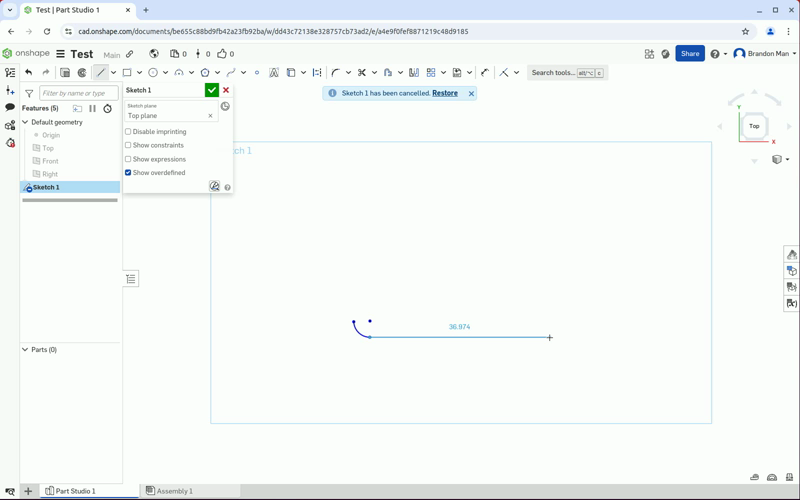
click(549, 337)
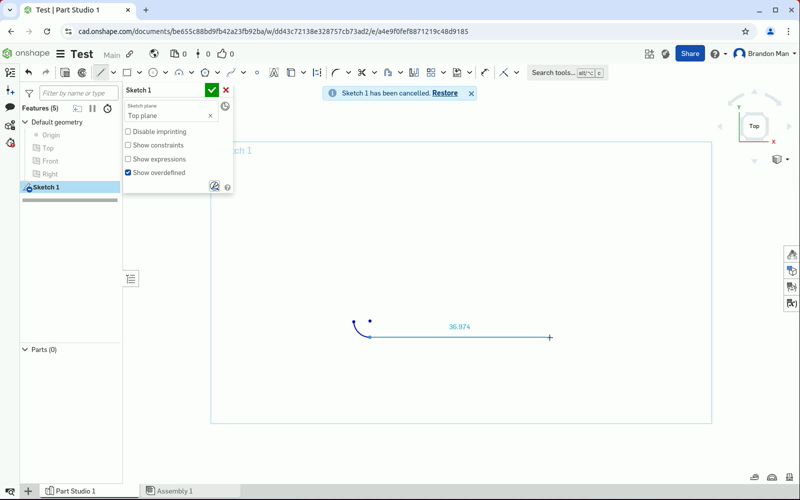
key_up(shift)
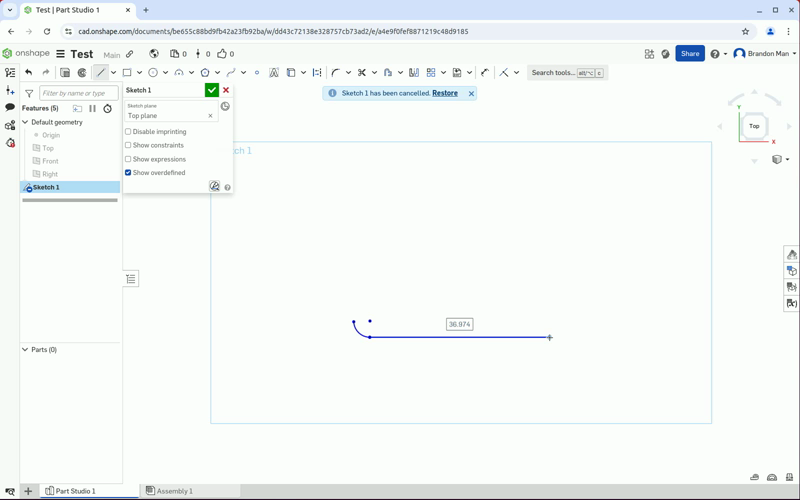
key(esc)
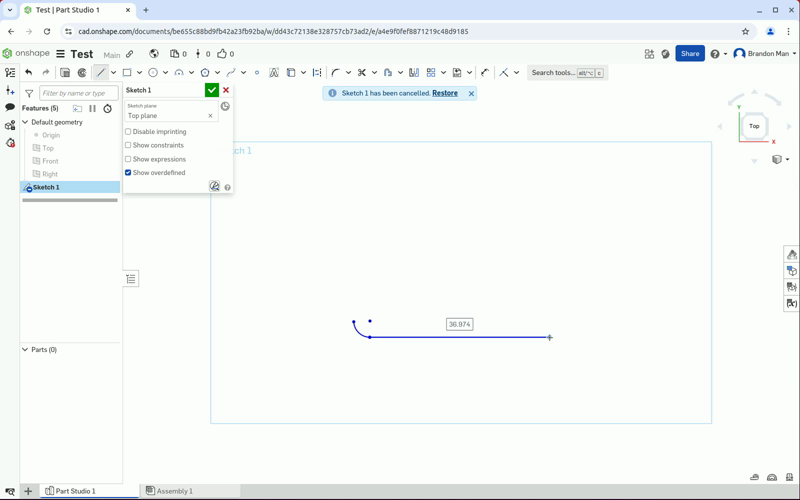
key(a)
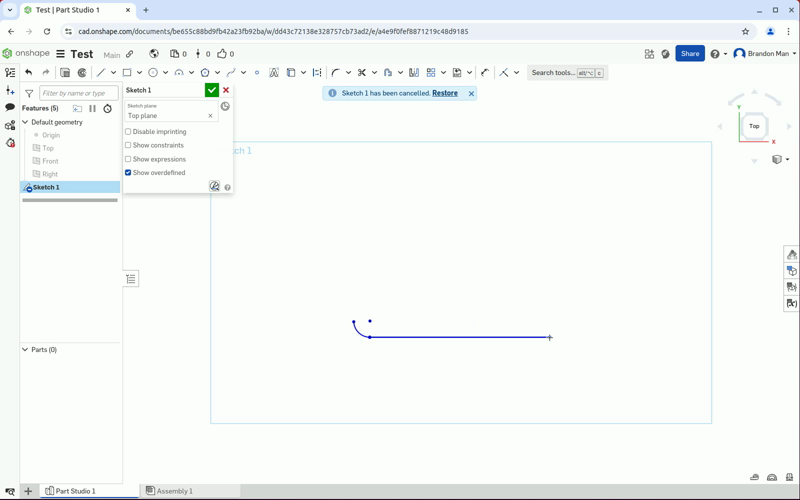
mouse_move(549, 337)
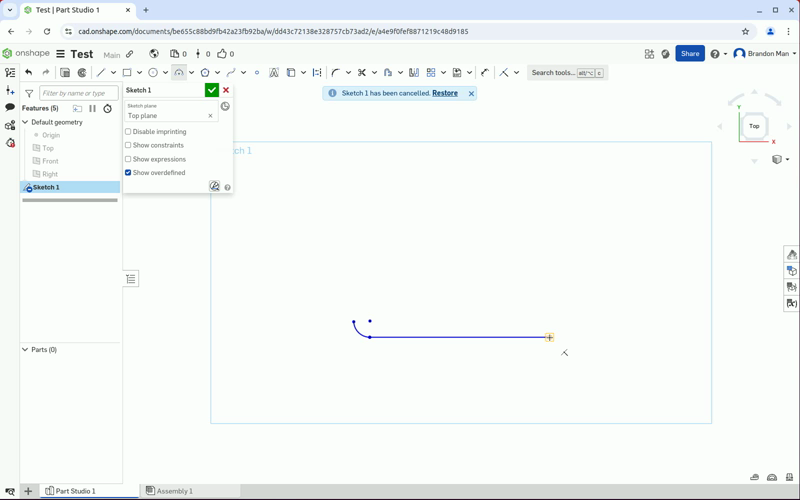
click(549, 337)
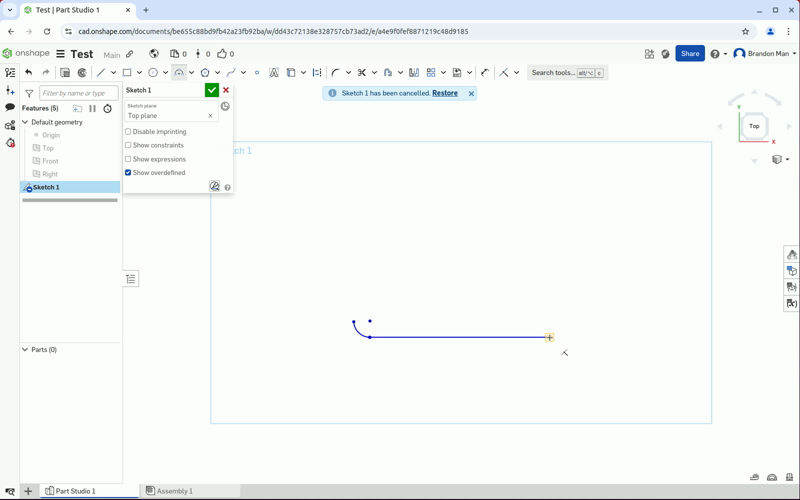
key_down(shift)
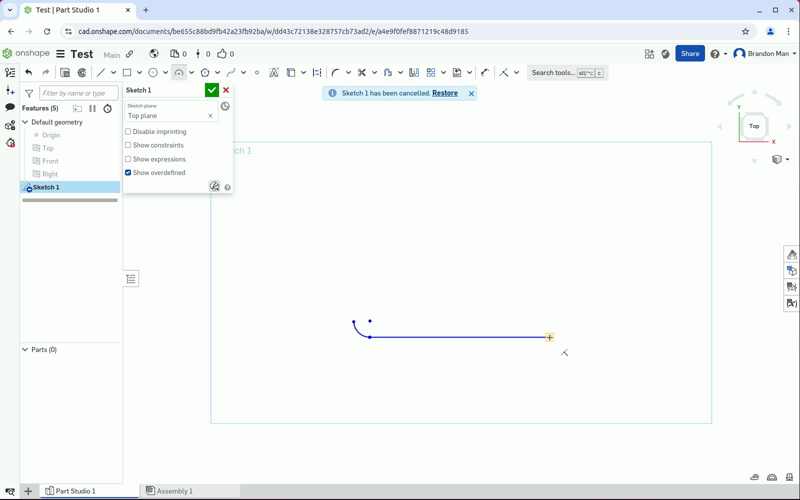
mouse_move(565, 321)
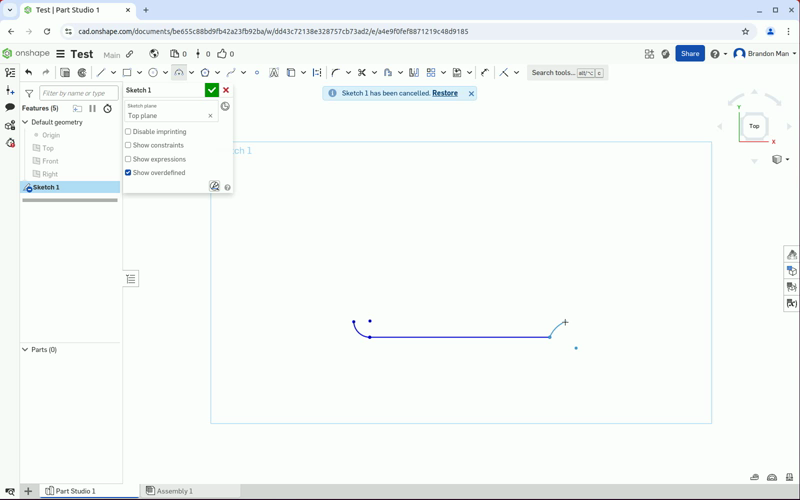
click(565, 321)
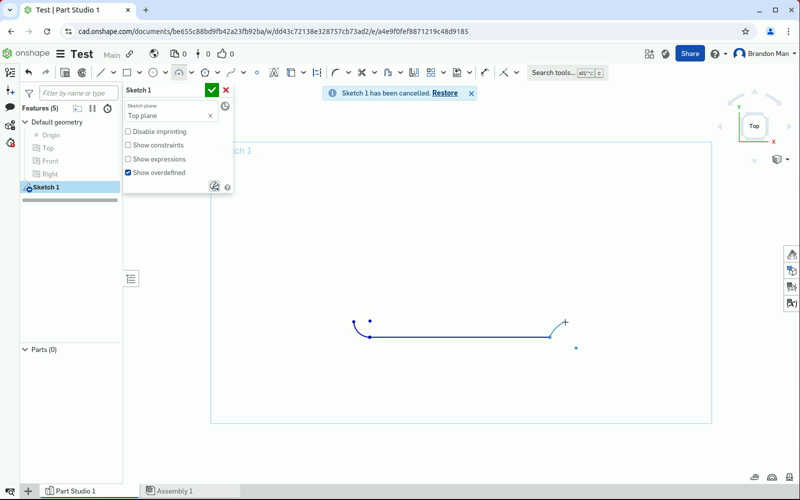
mouse_move(560, 332)
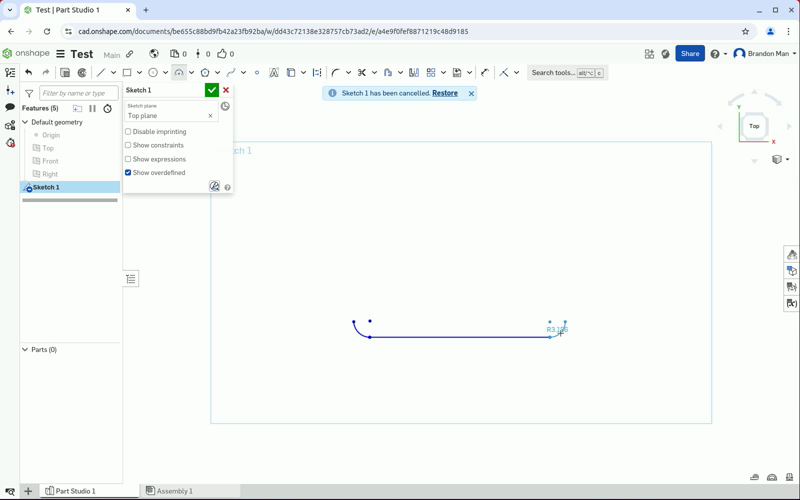
click(560, 332)
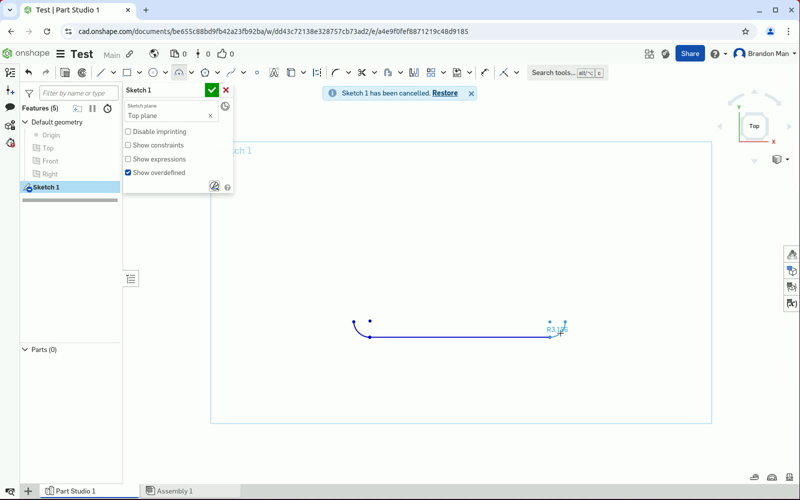
key_up(shift)
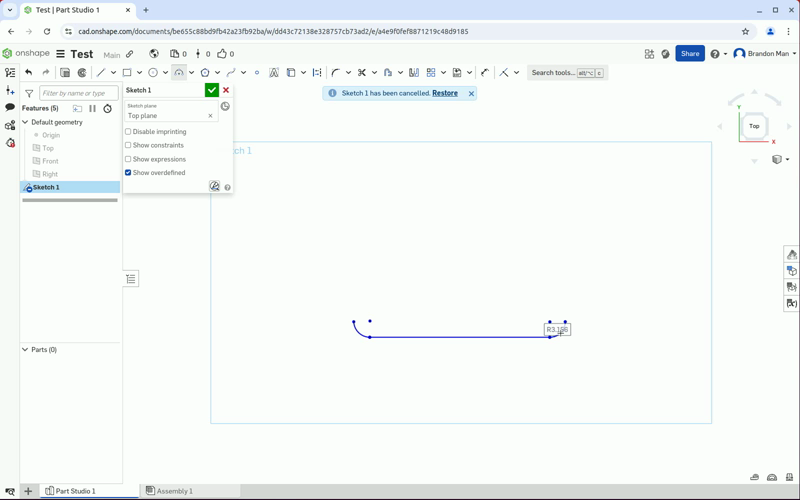
key(esc)
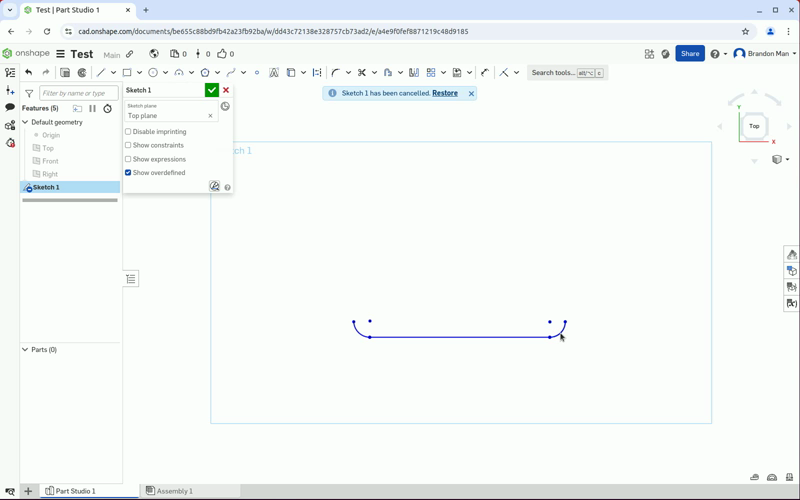
key(l)
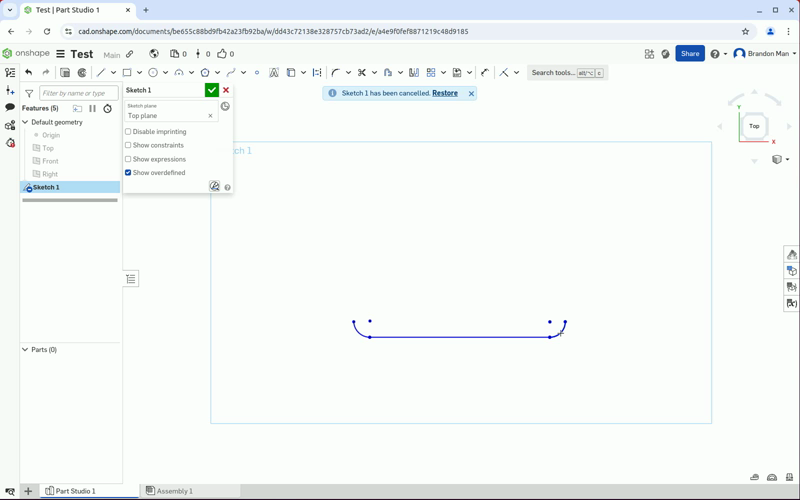
mouse_move(565, 321)
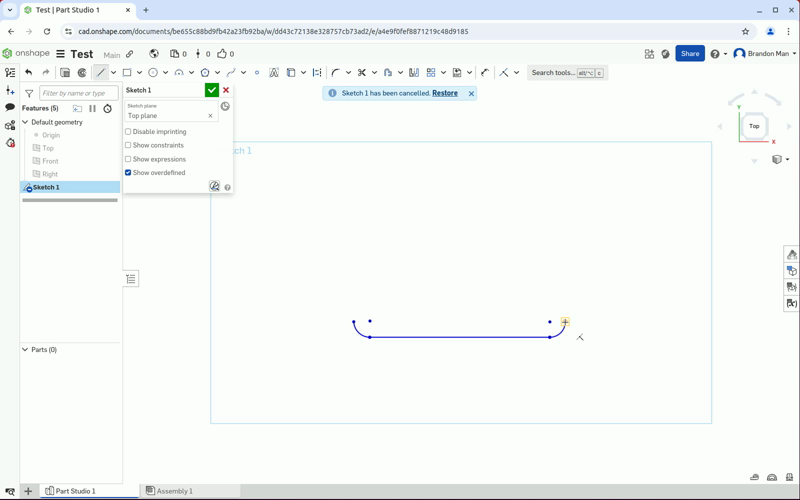
click(565, 321)
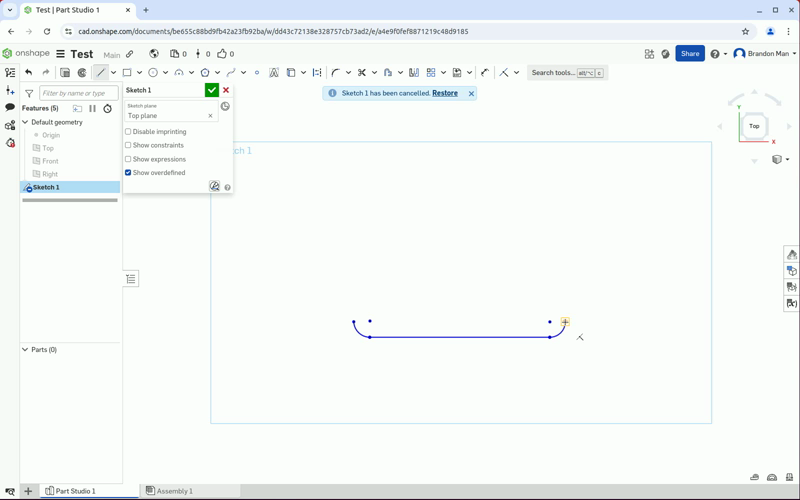
key_down(shift)
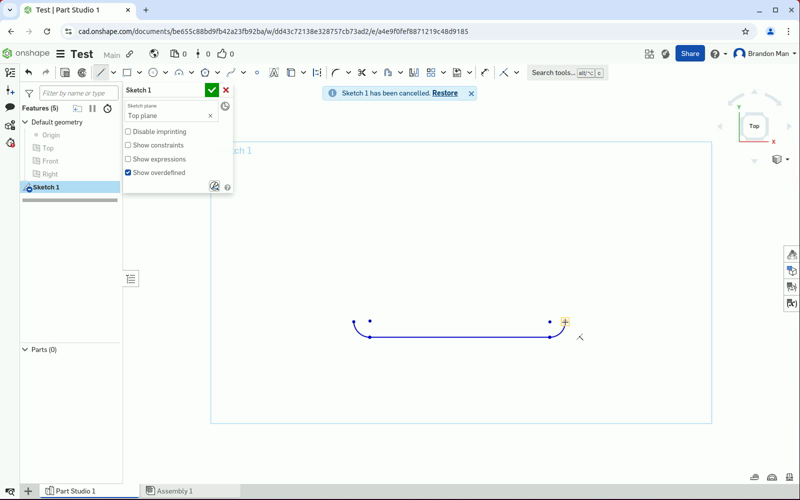
mouse_move(565, 243)
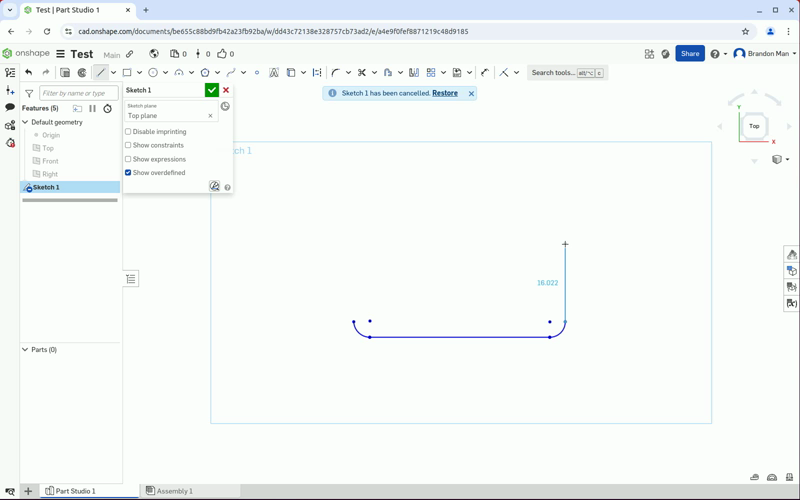
click(565, 243)
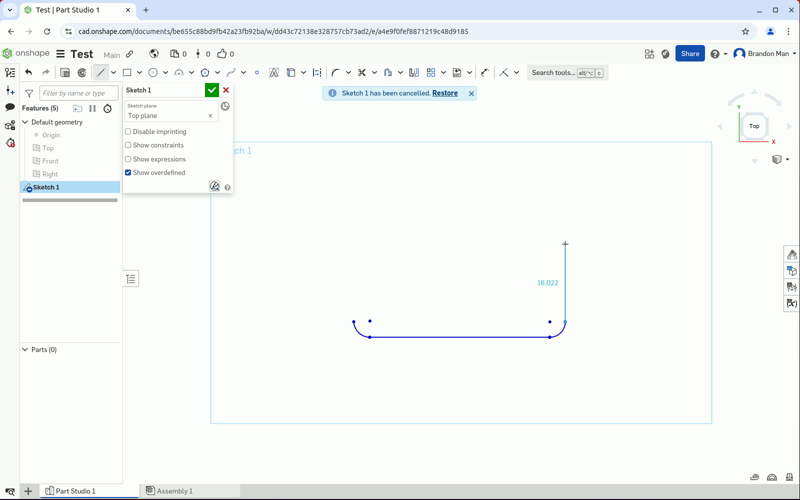
key_up(shift)
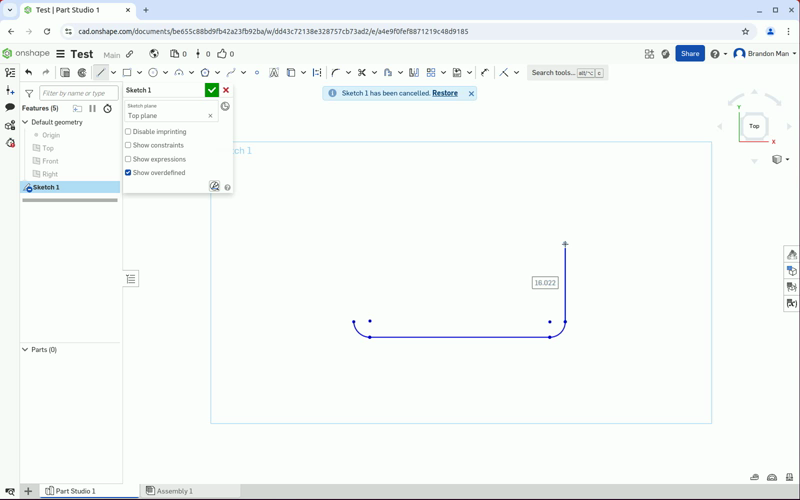
key(esc)
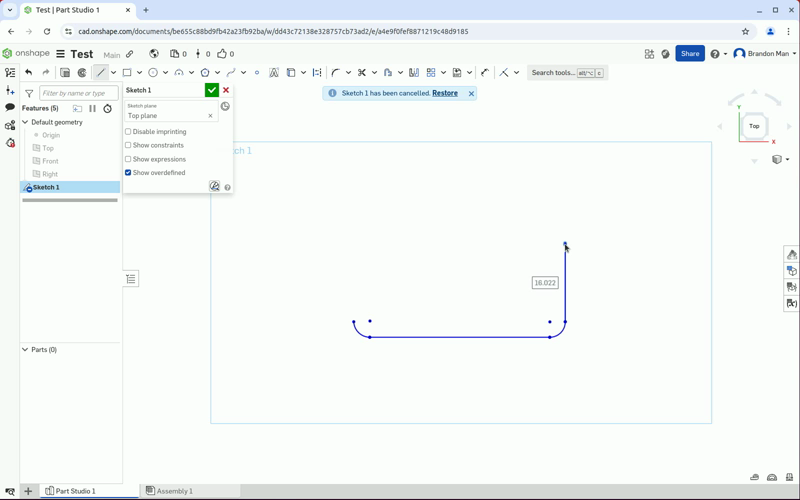
key(a)
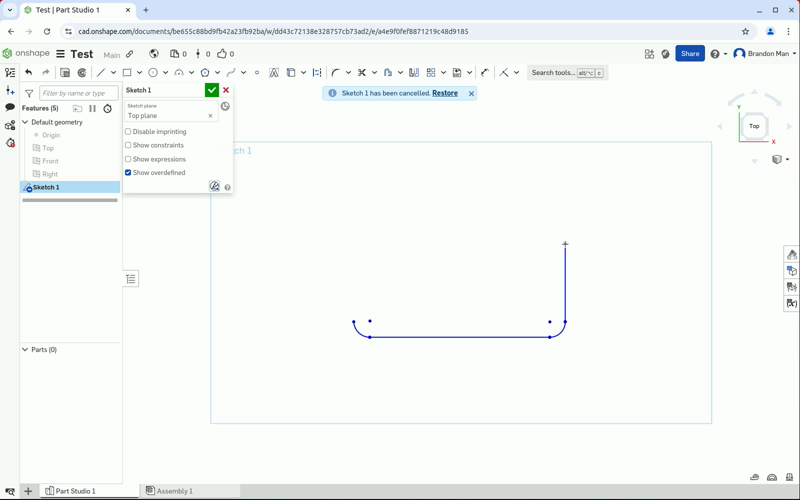
mouse_move(565, 243)
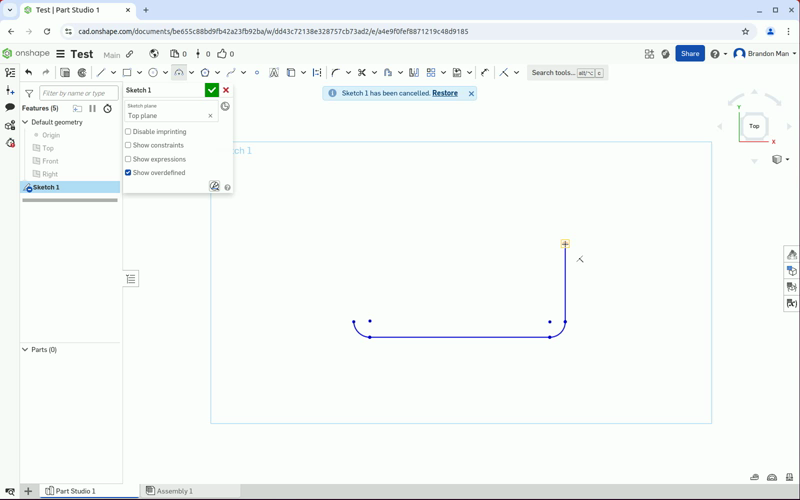
click(565, 243)
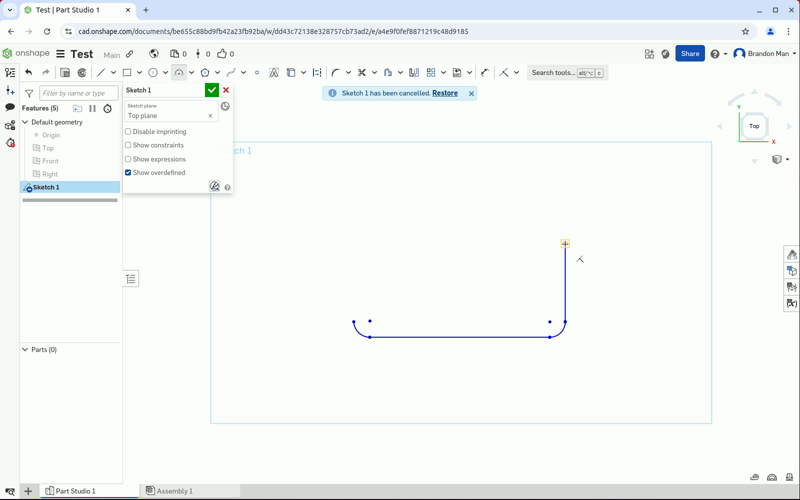
key_down(shift)
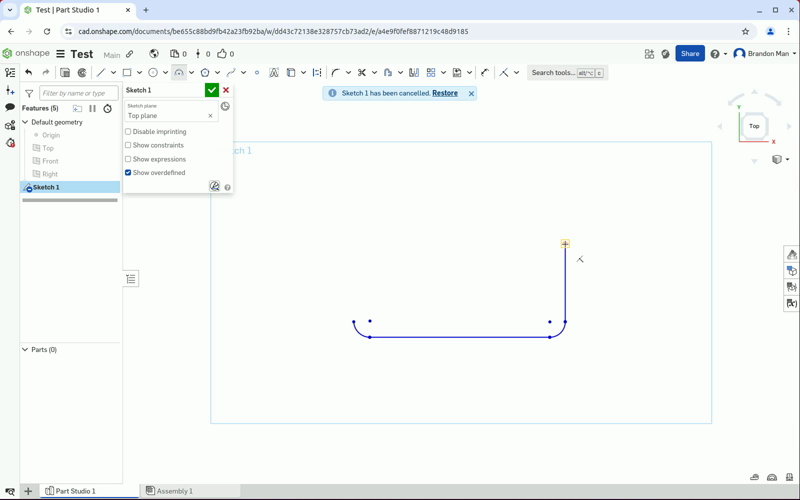
mouse_move(549, 228)
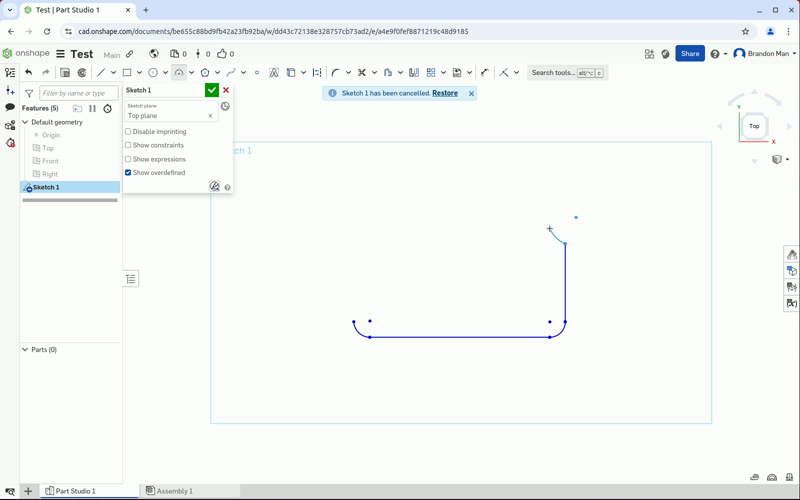
click(549, 228)
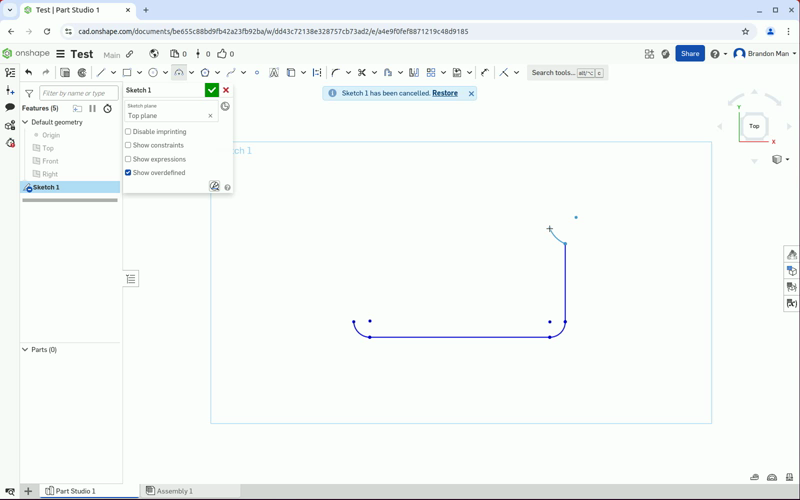
mouse_move(560, 232)
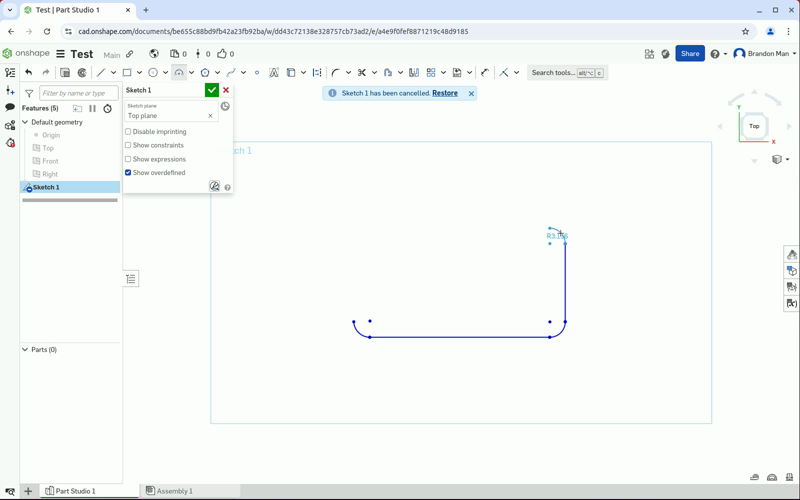
click(560, 232)
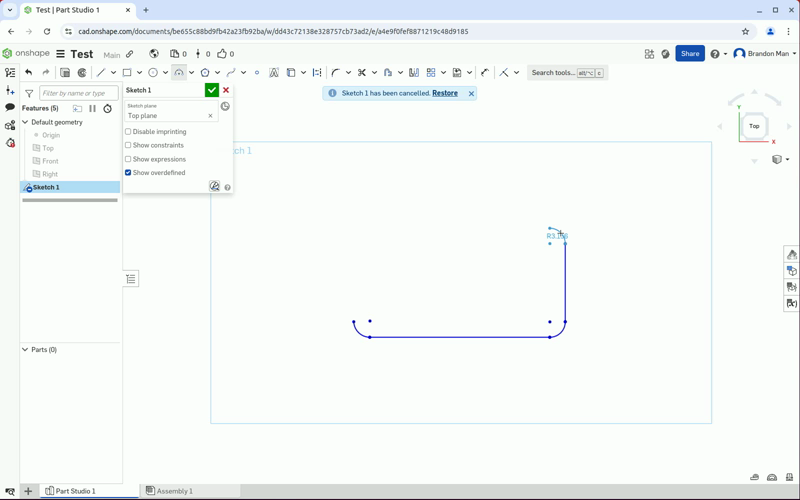
key_up(shift)
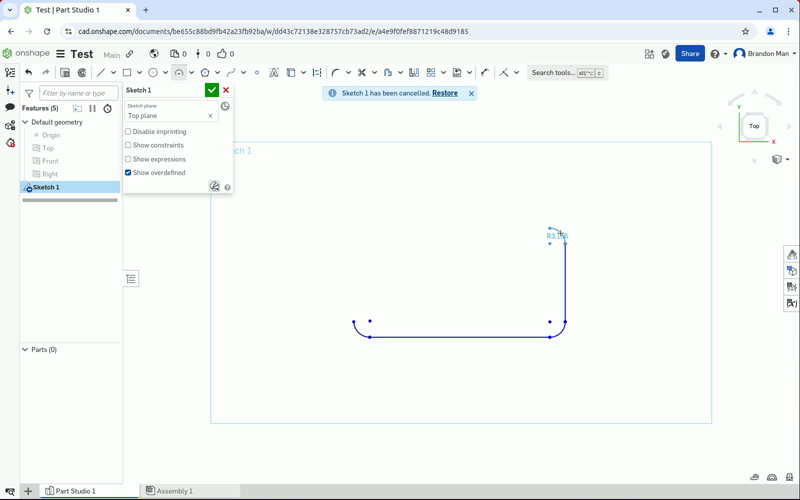
key(esc)
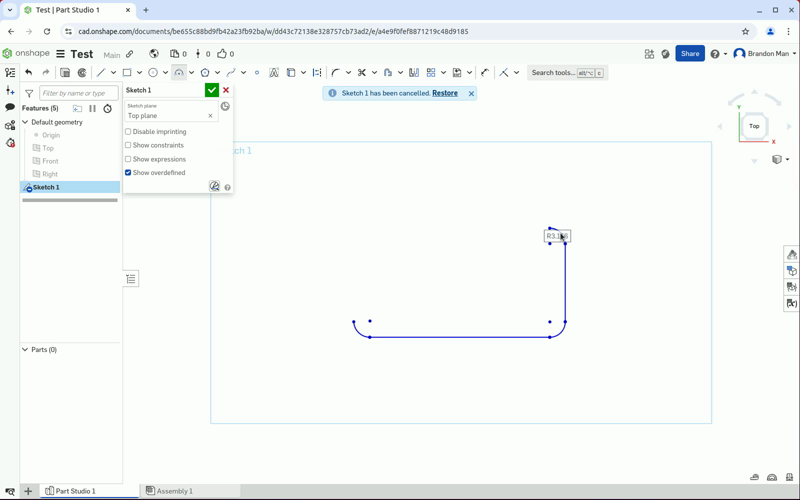
key(l)
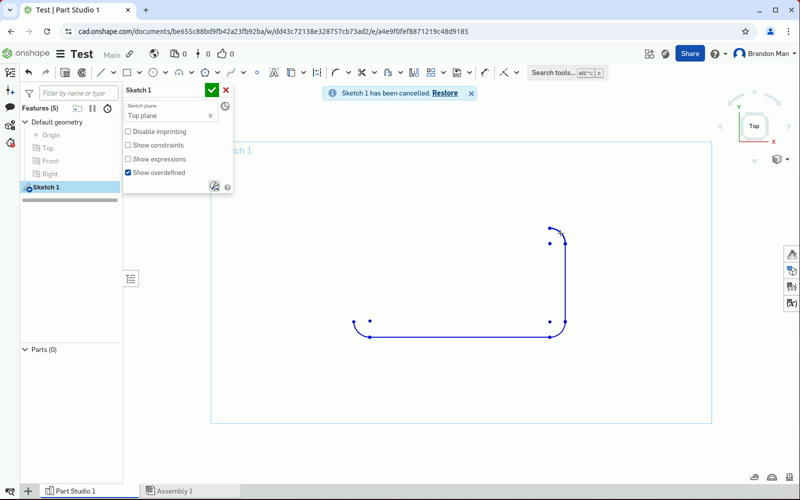
mouse_move(549, 228)
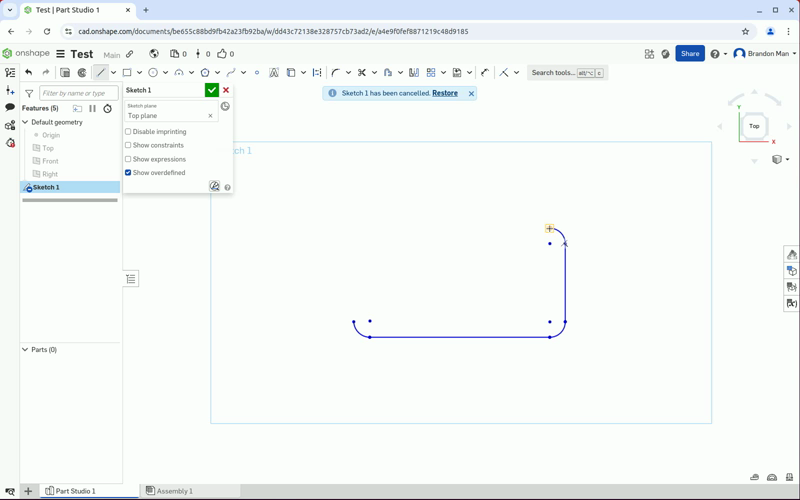
click(549, 228)
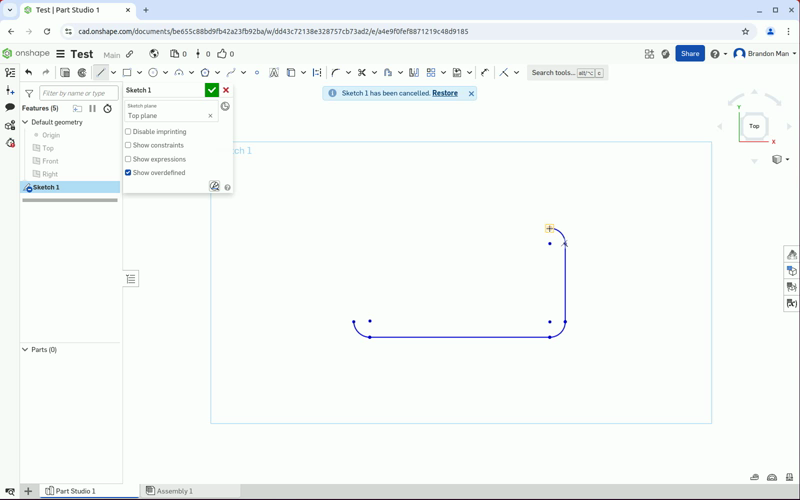
key_down(shift)
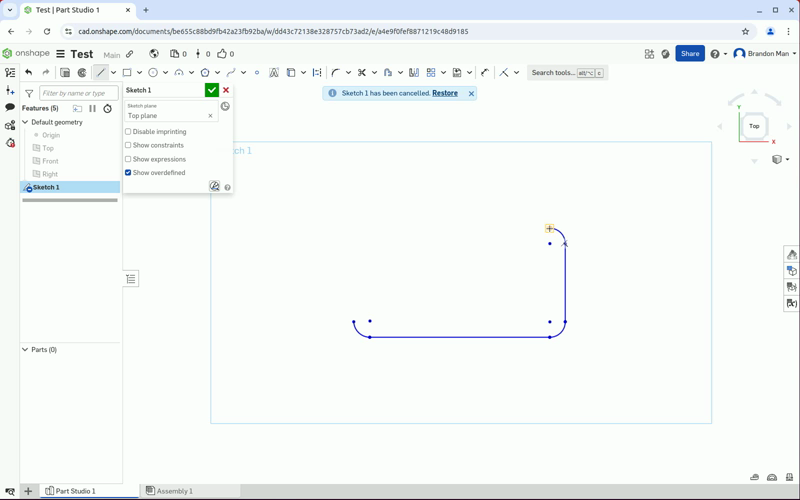
mouse_move(369, 228)
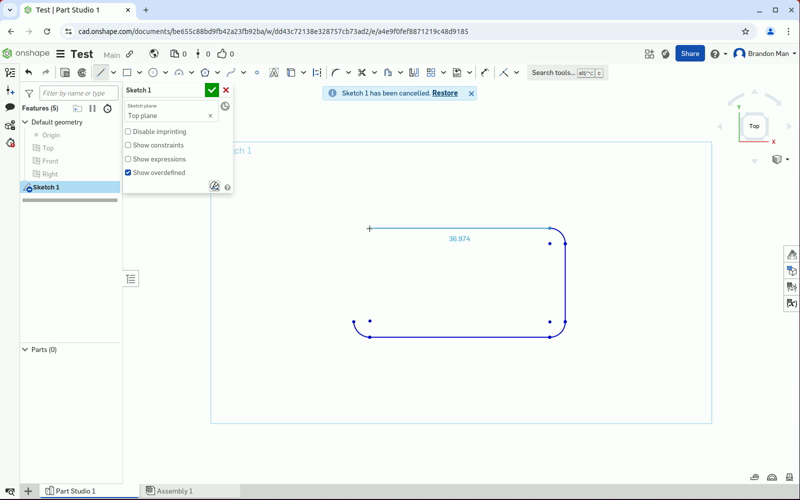
click(369, 228)
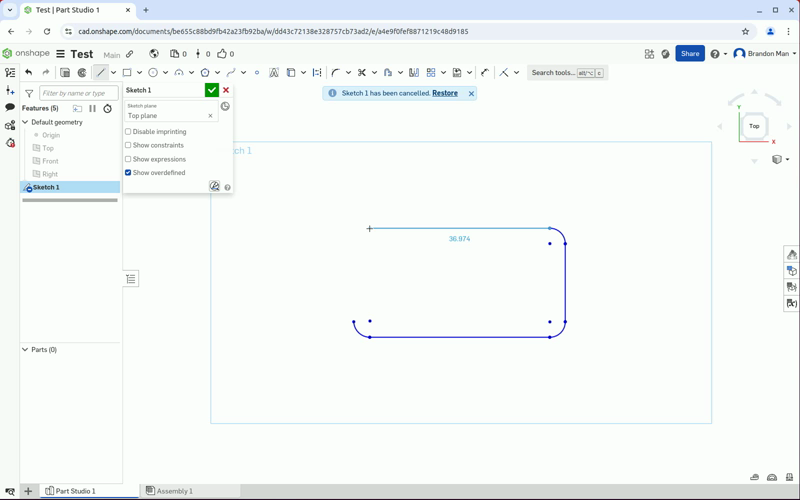
key_up(shift)
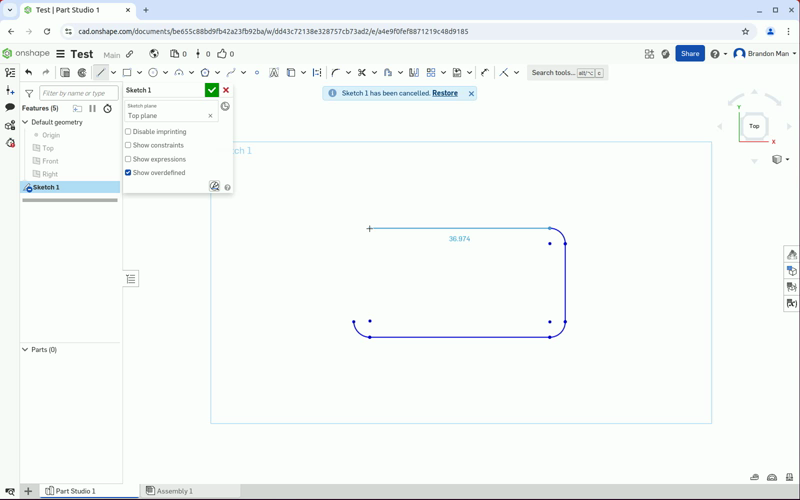
key(esc)
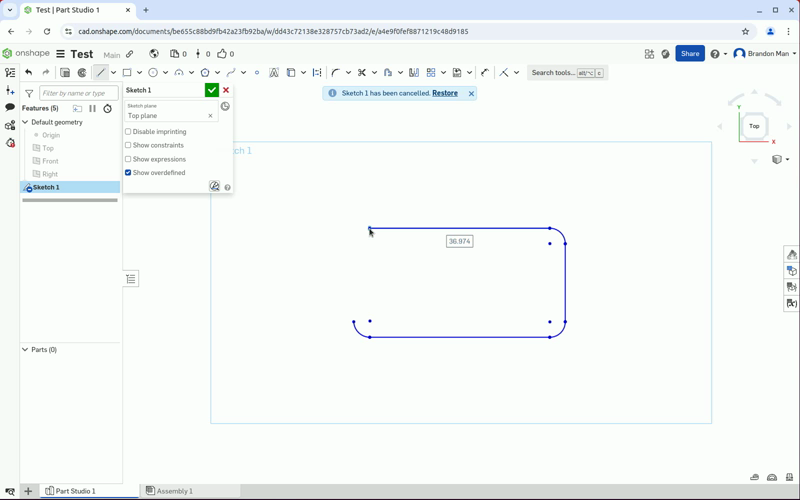
key(a)
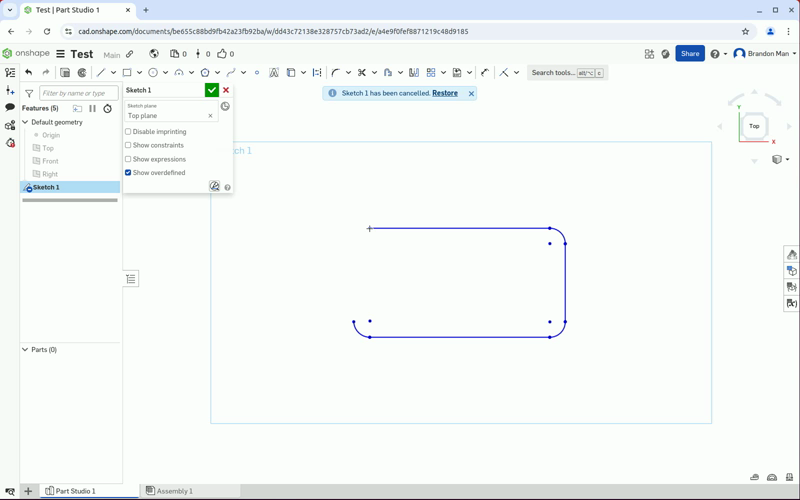
mouse_move(369, 228)
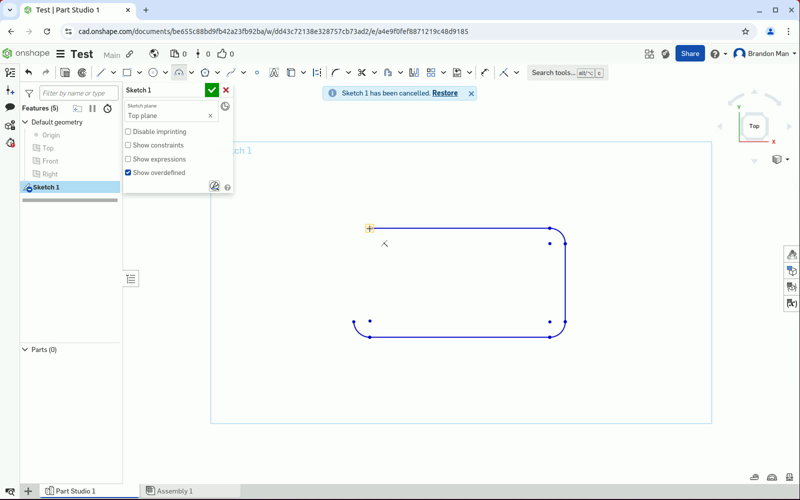
click(369, 228)
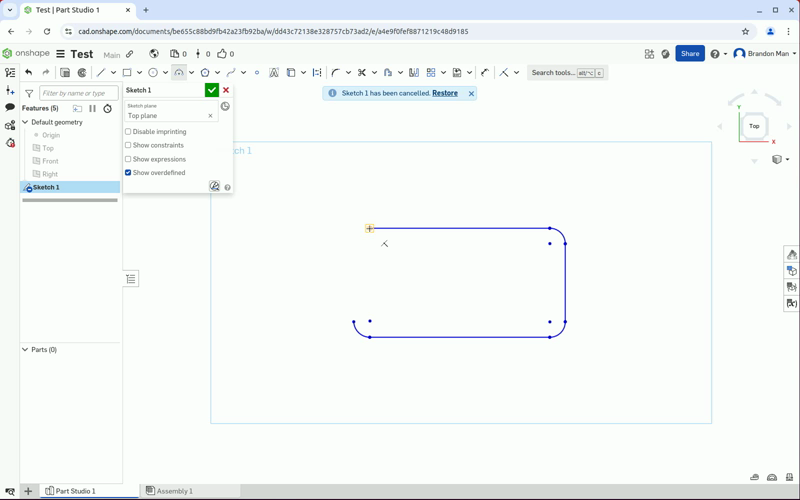
key_down(shift)
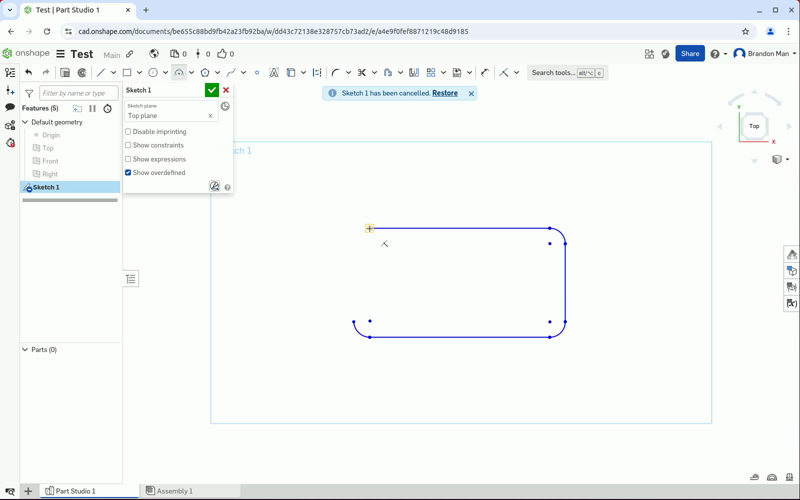
mouse_move(353, 243)
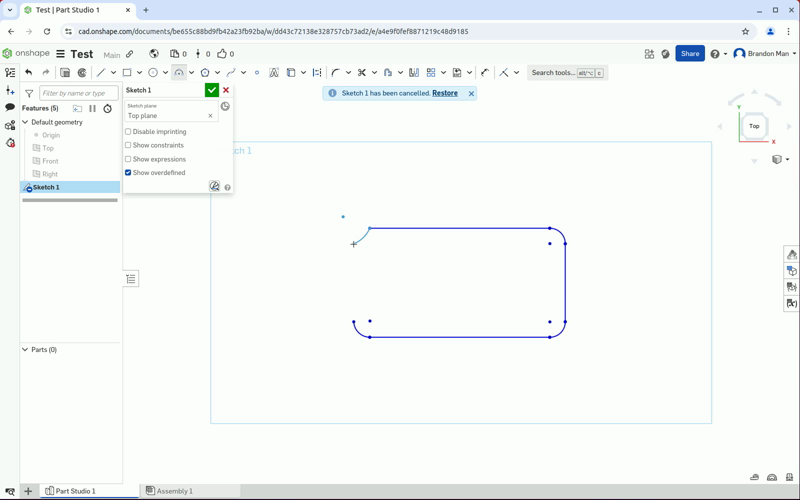
click(353, 243)
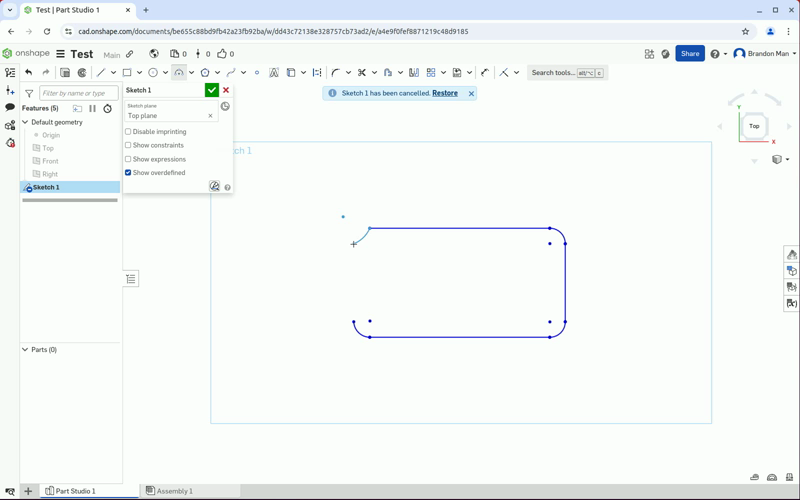
mouse_move(358, 232)
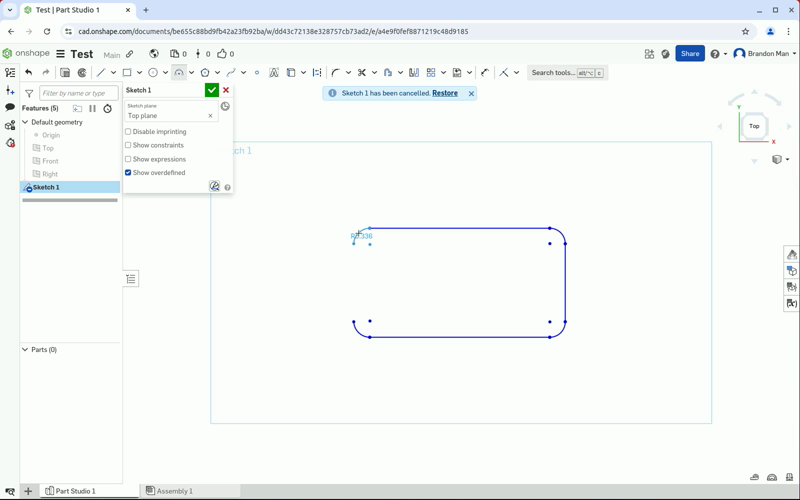
click(358, 232)
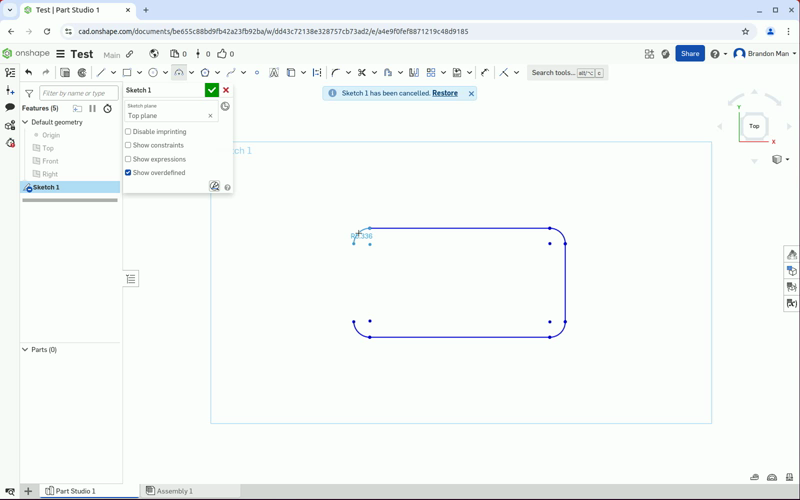
key_up(shift)
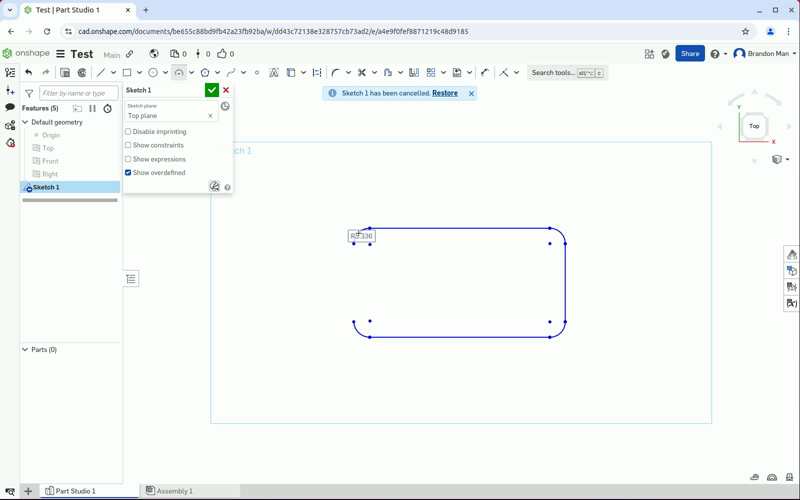
key(esc)
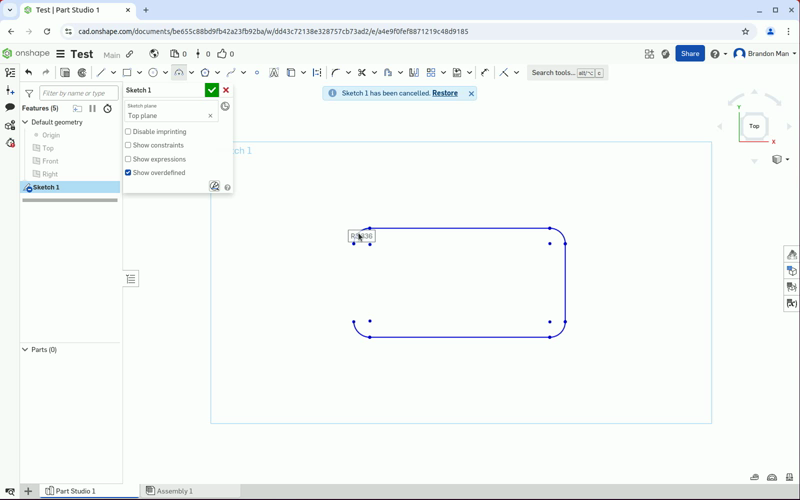
key(l)
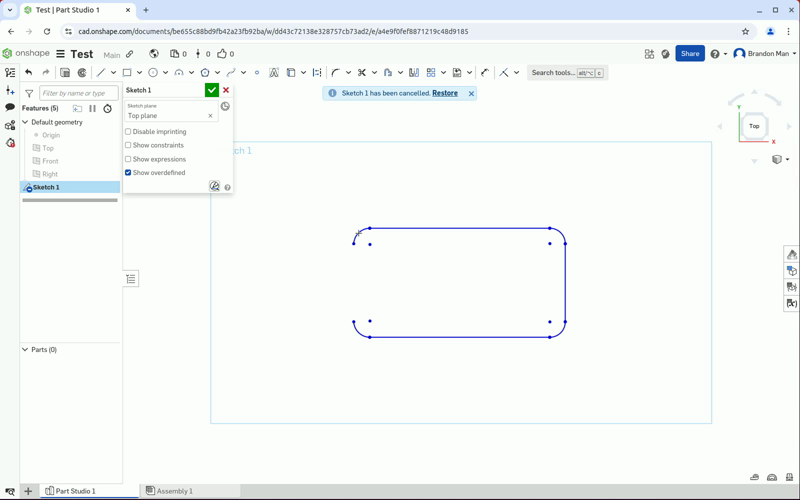
mouse_move(353, 243)
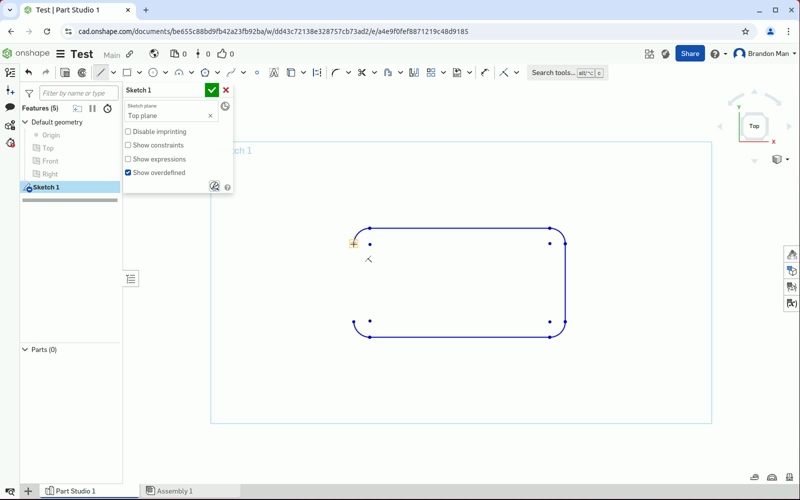
click(353, 243)
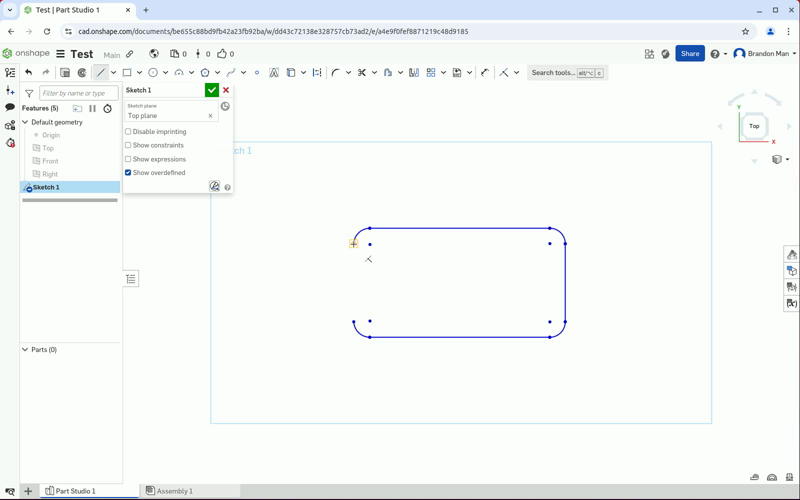
key_down(shift)
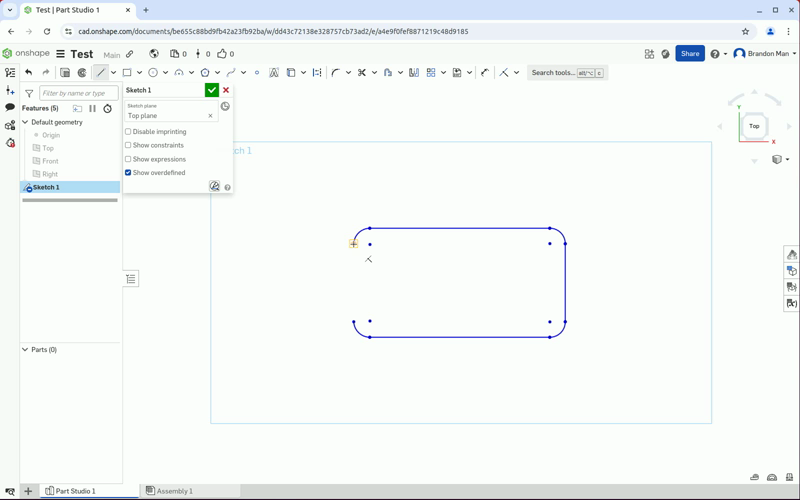
mouse_move(353, 321)
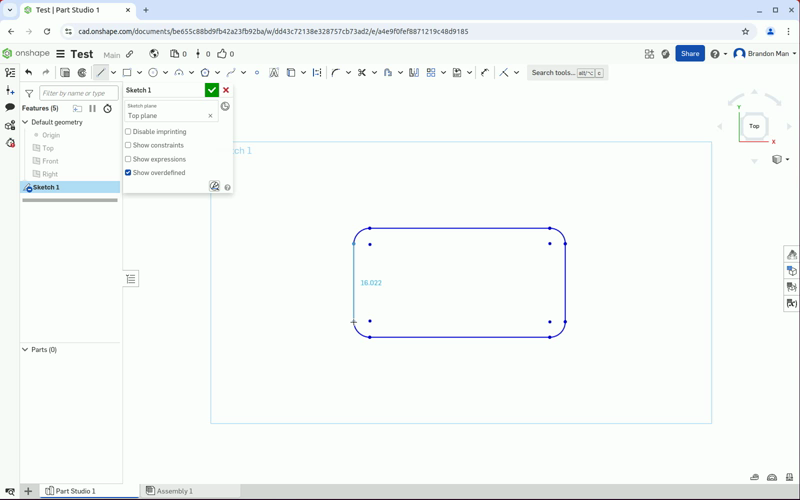
key_up(shift)
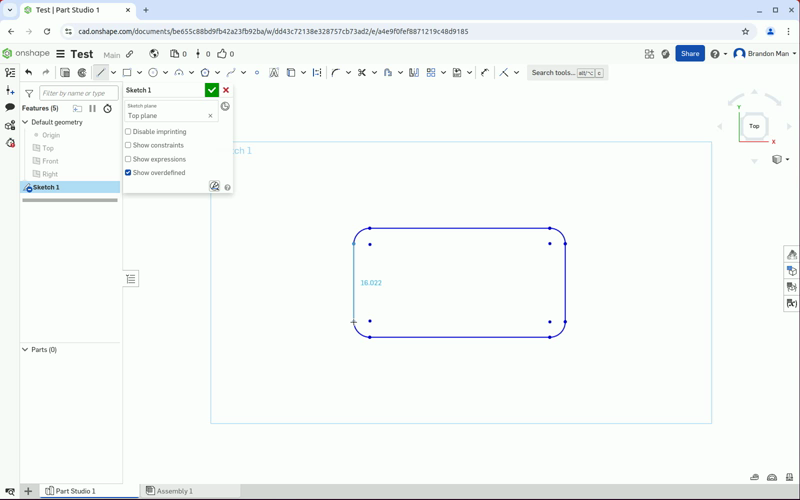
click(353, 321)
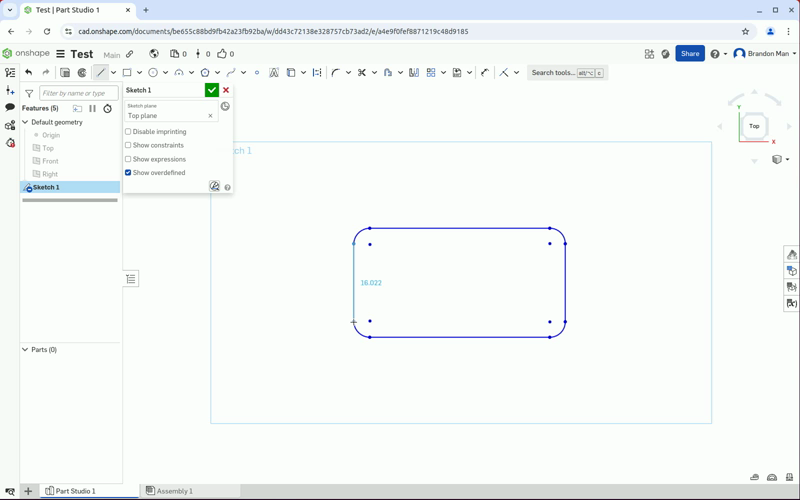
key(esc)
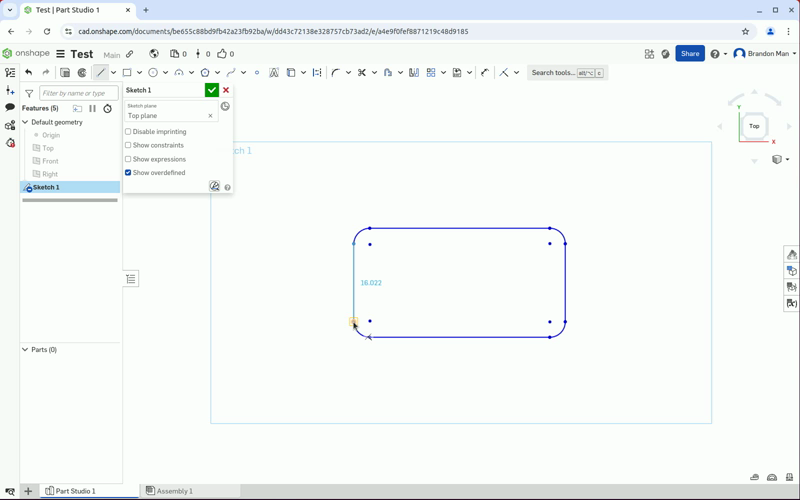
mouse_move(444, 259)
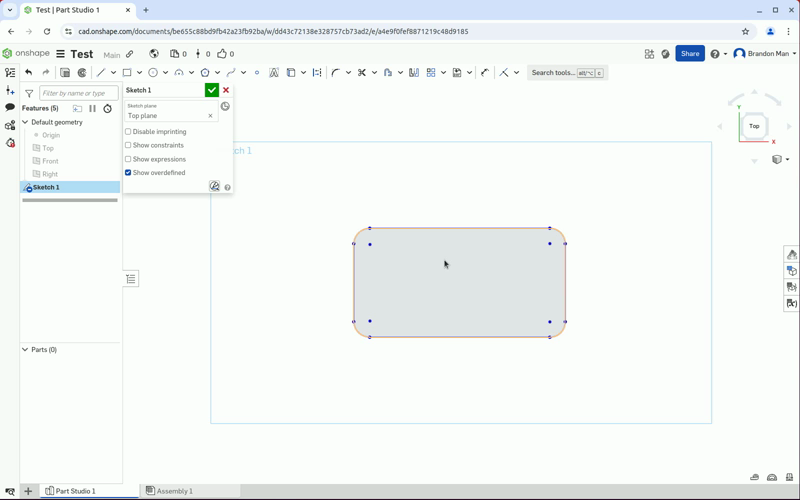
click(444, 259)
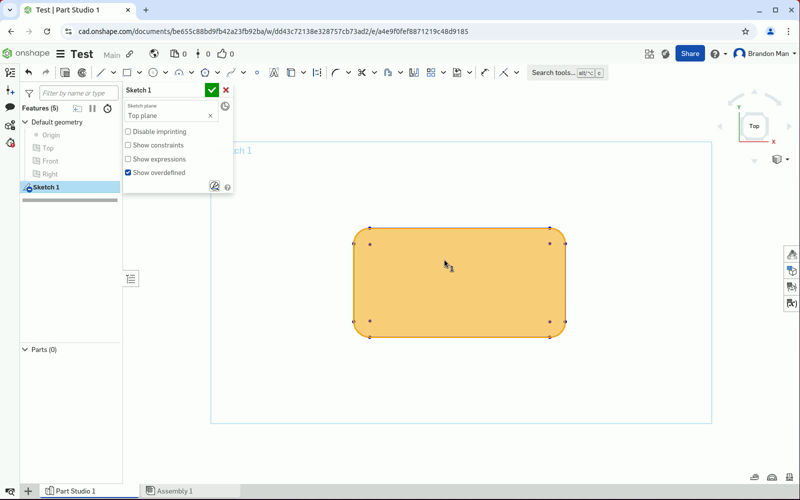
mouse_move(73, 352)
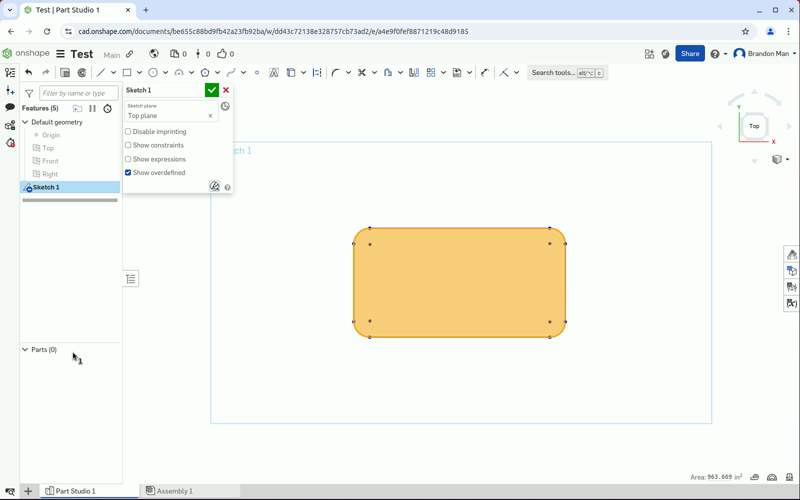
key(shift+y)
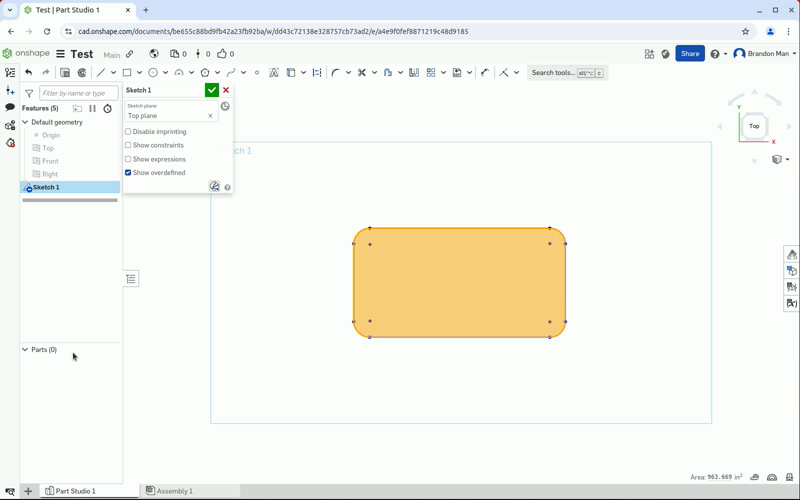
key(shift+e)
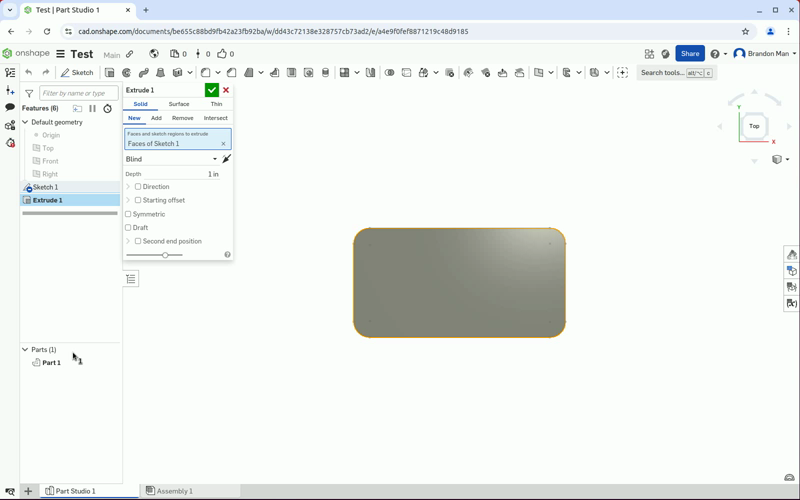
mouse_move(143, 106)
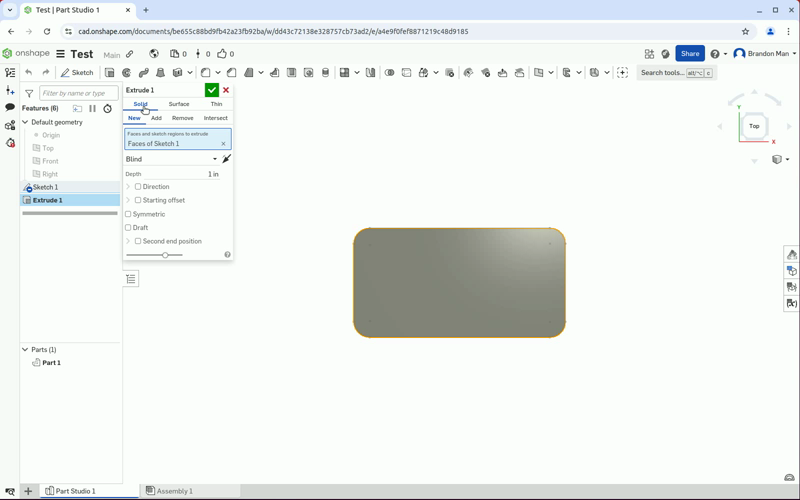
click(143, 106)
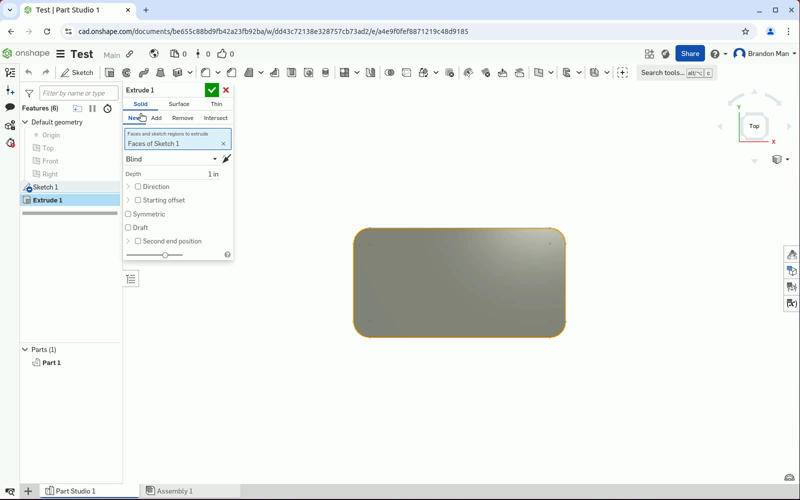
mouse_move(137, 120)
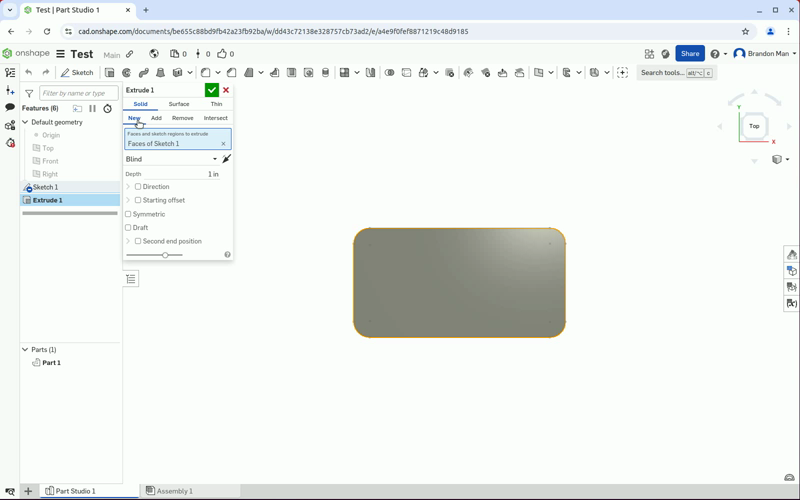
click(137, 120)
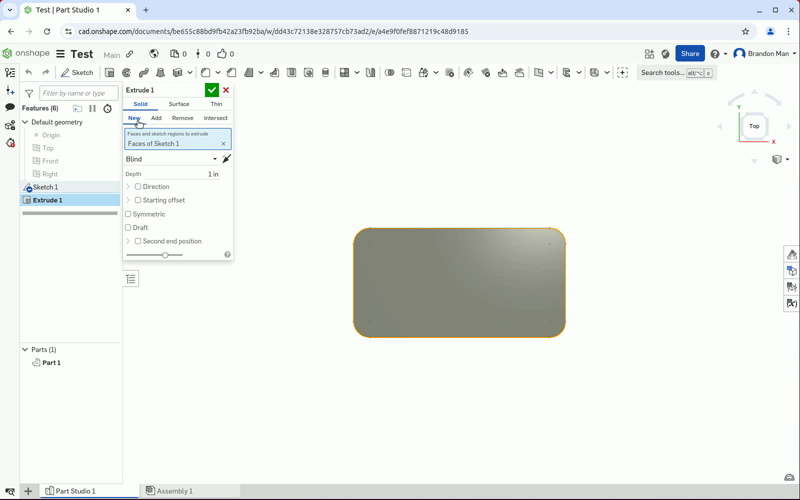
key(tab, 4)
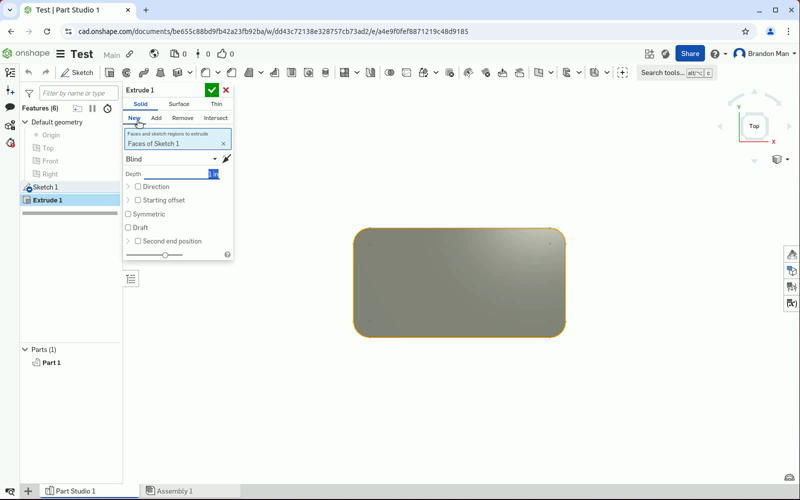
text(0.722)
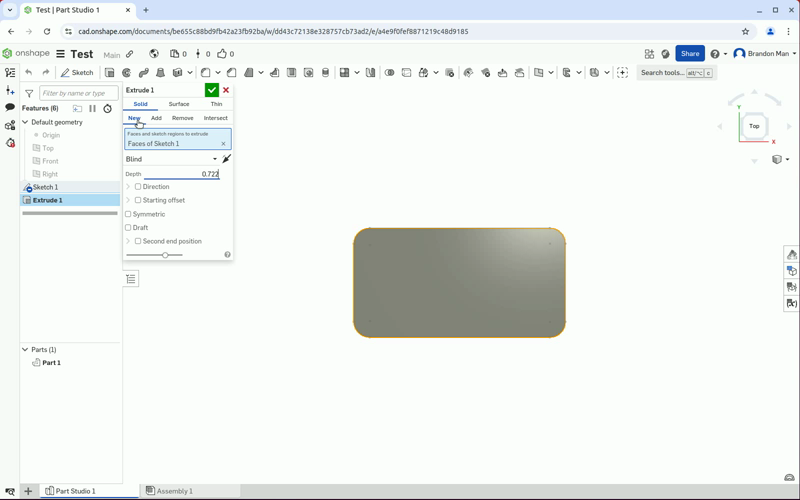
key(enter)
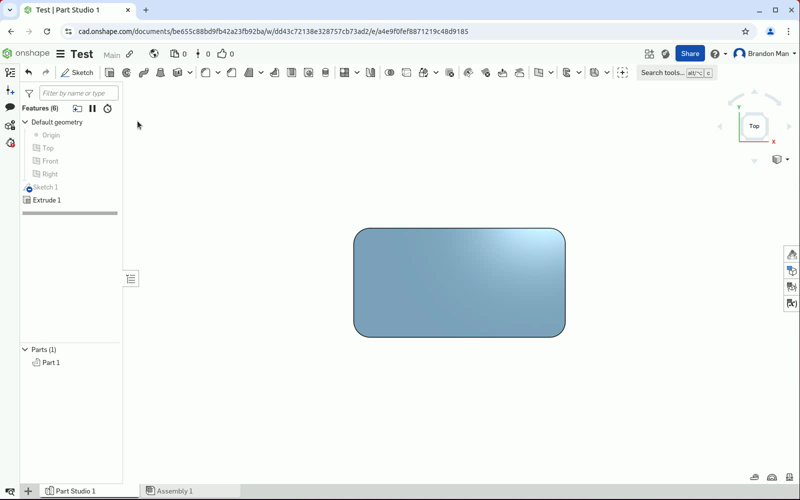
key(shift+h)
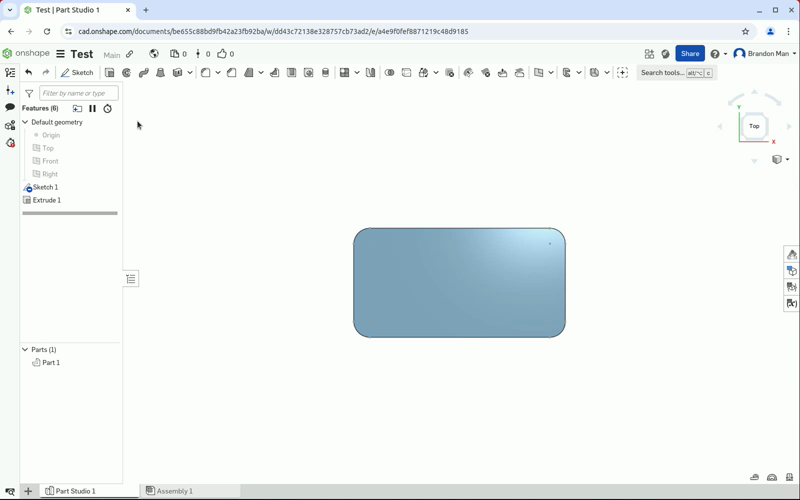
key(shift+h)
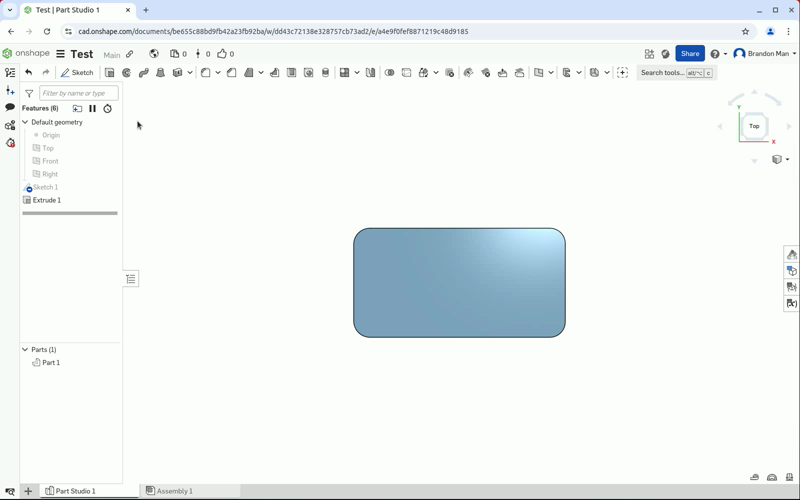
mouse_move(73, 189)
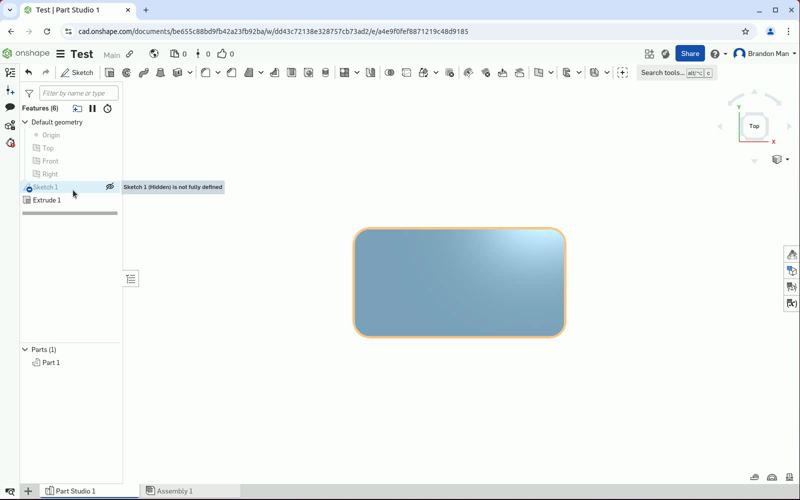
click(73, 189)
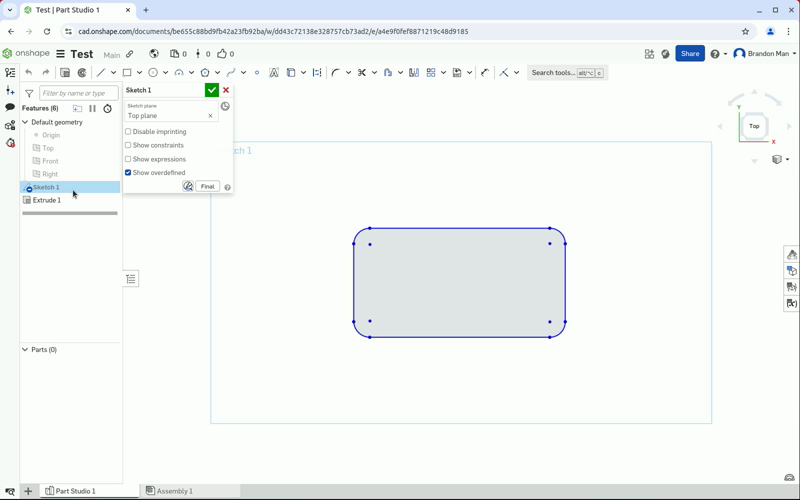
mouse_move(229, 92)
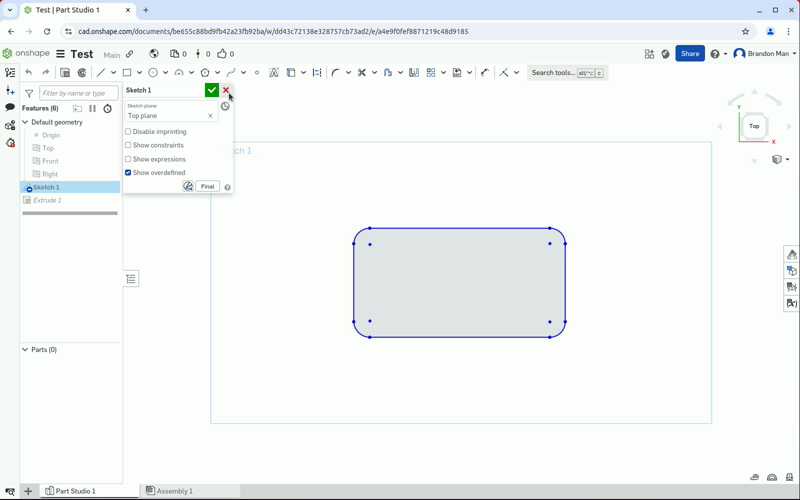
click(229, 92)
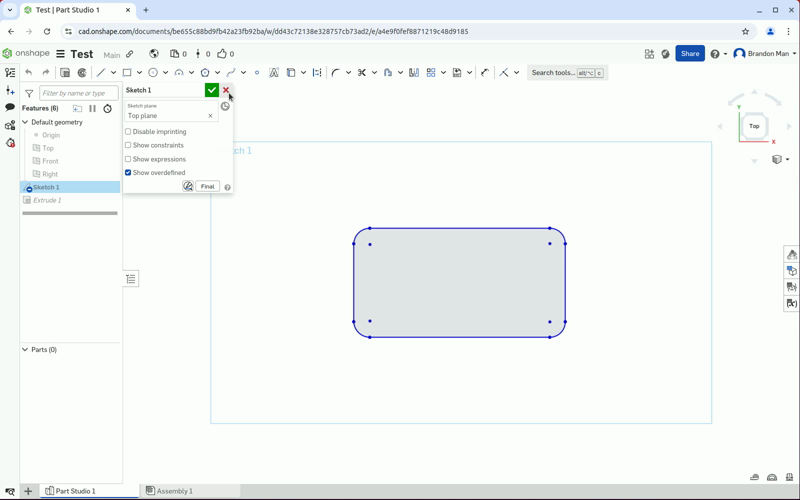
key(shift+s)
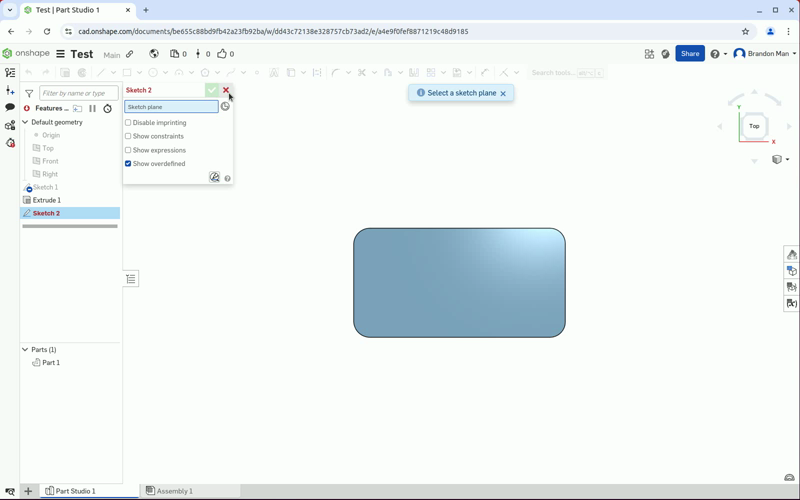
mouse_move(73, 150)
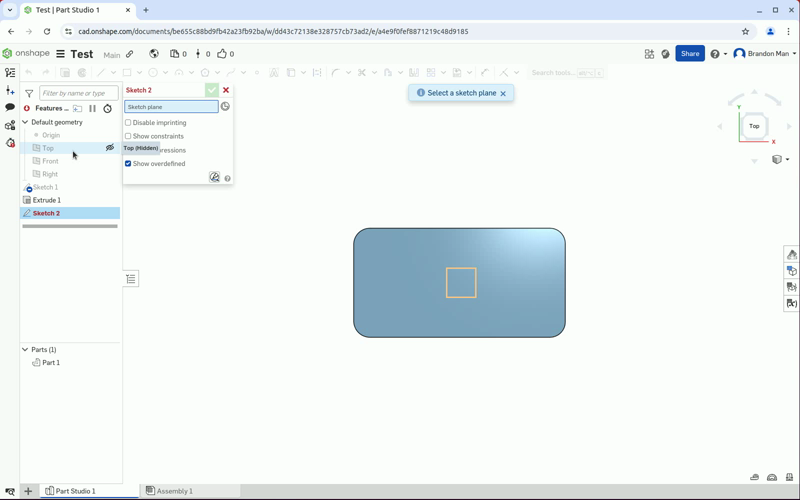
click(73, 150)
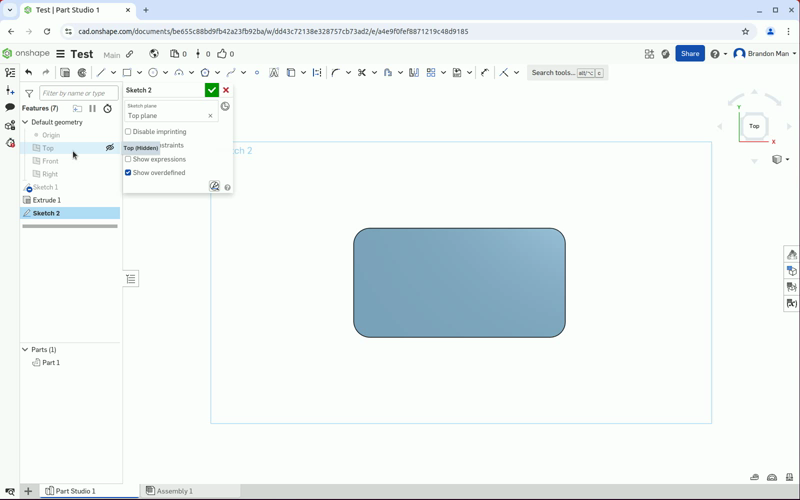
mouse_move(73, 352)
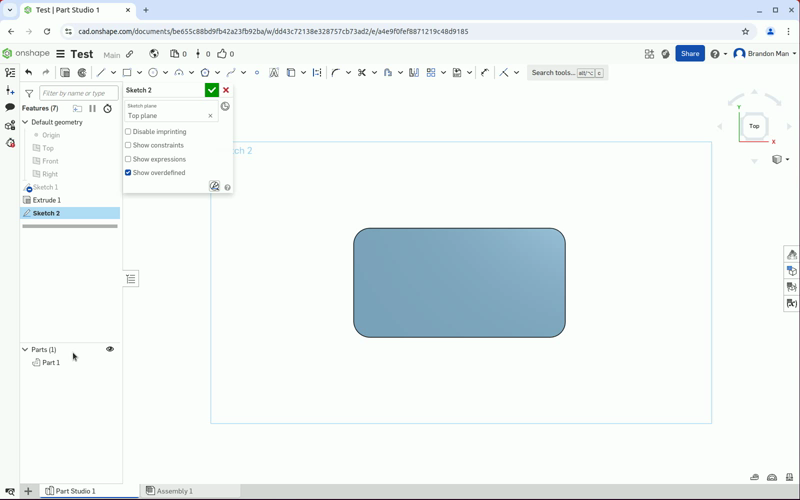
key(y)
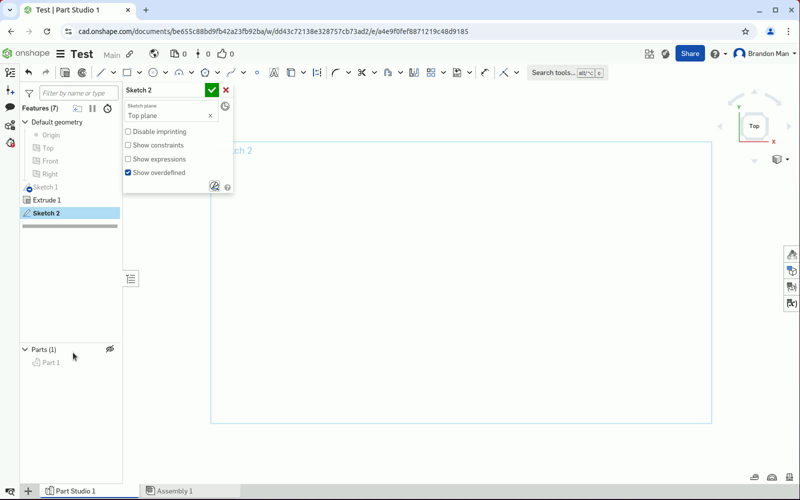
key(a)
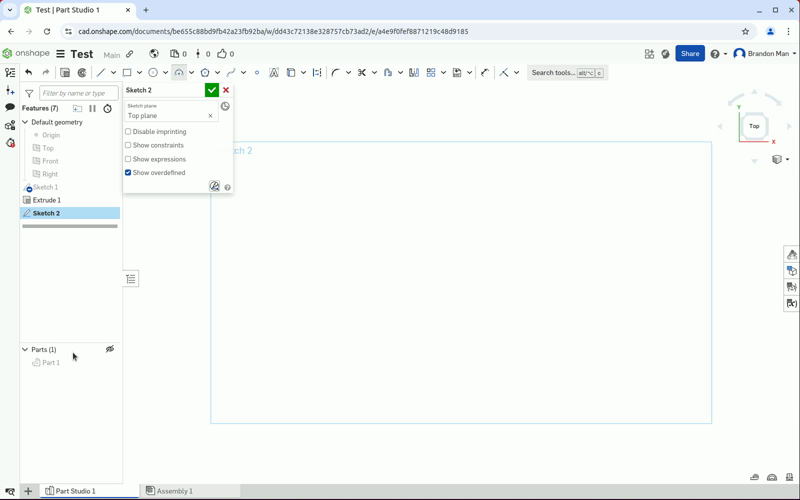
key_down(shift)
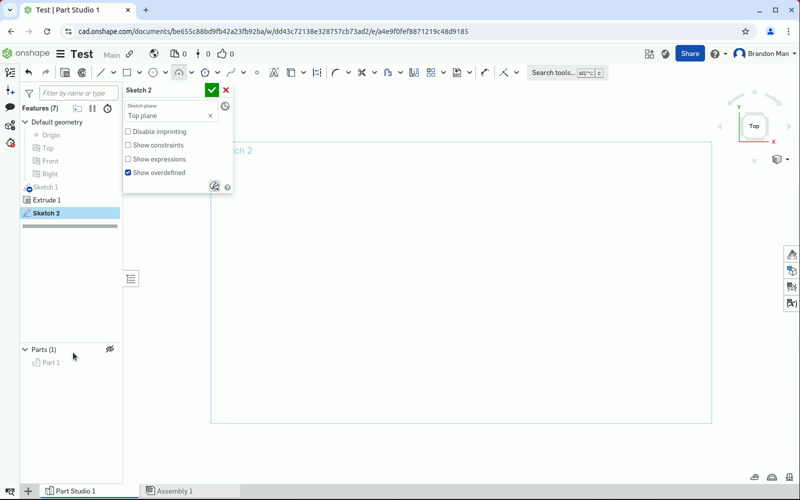
mouse_move(348, 321)
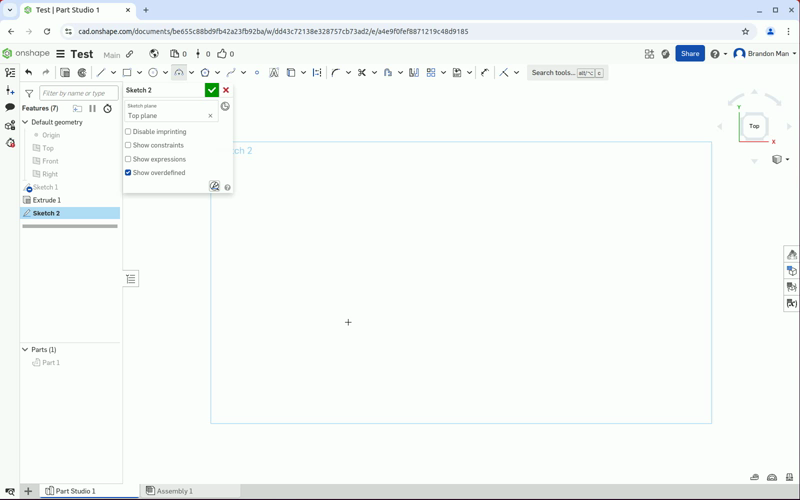
click(348, 321)
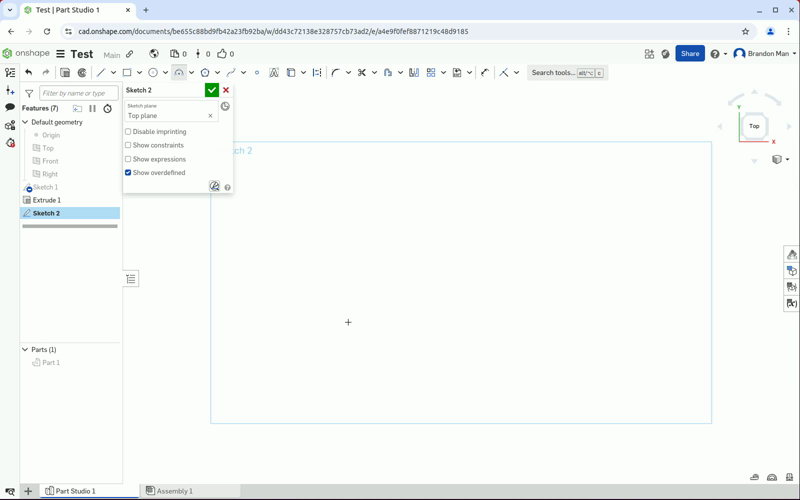
key_up(shift)
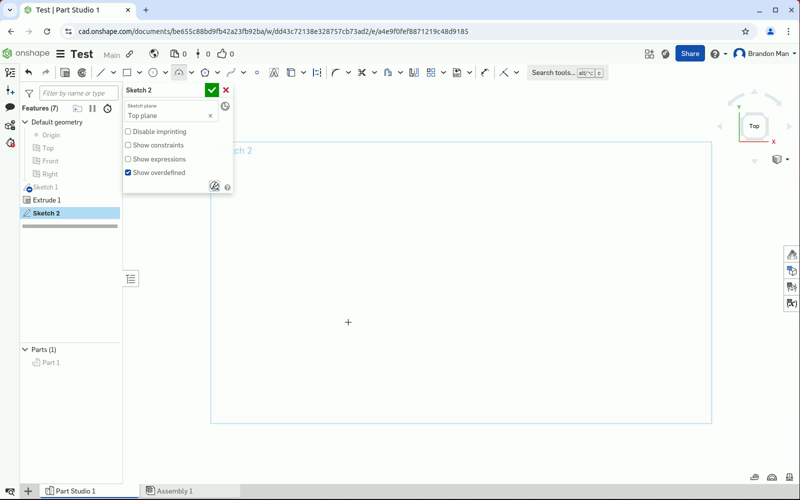
key_down(shift)
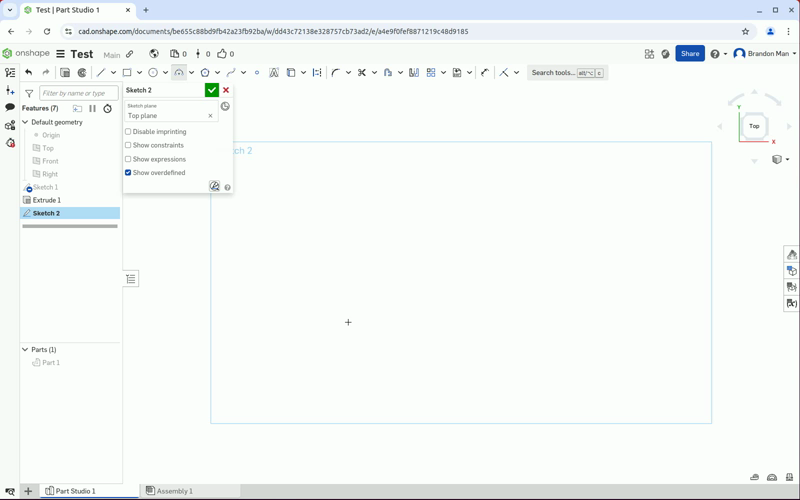
mouse_move(369, 342)
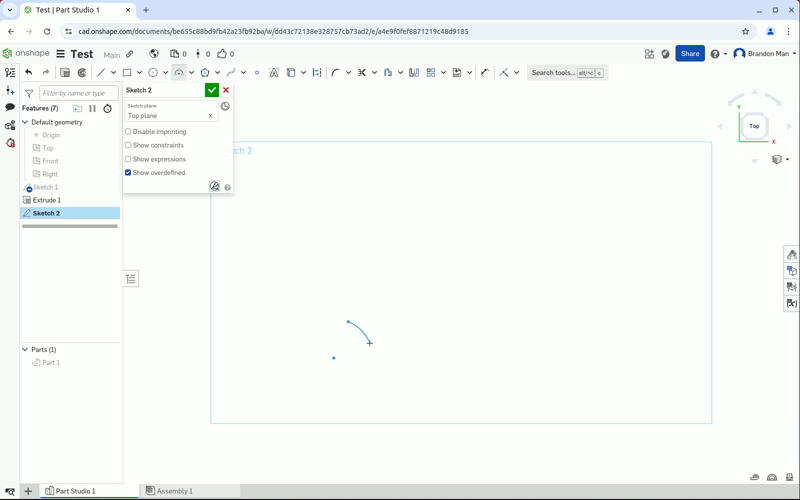
click(369, 342)
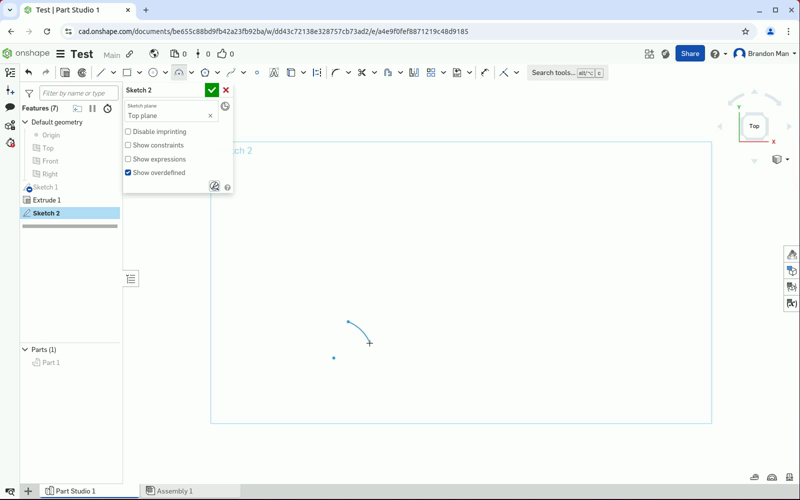
mouse_move(354, 336)
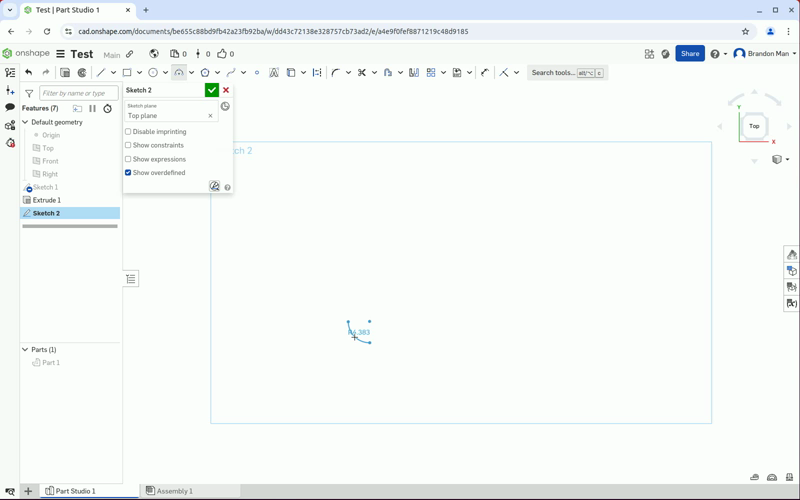
click(354, 336)
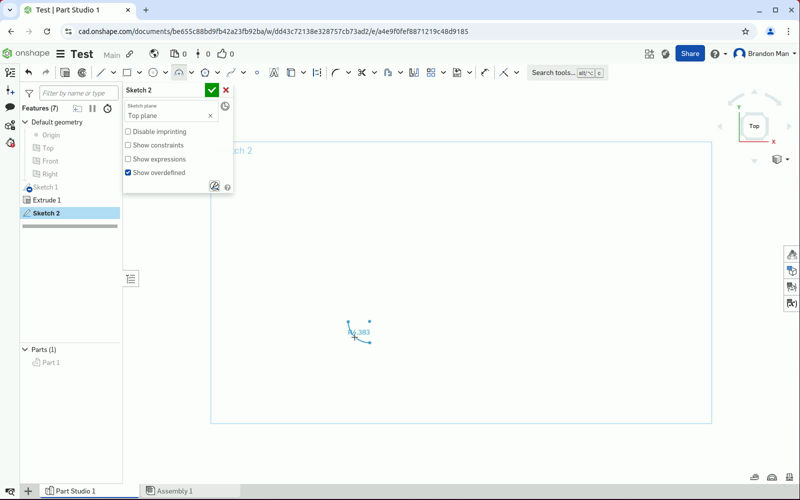
key_up(shift)
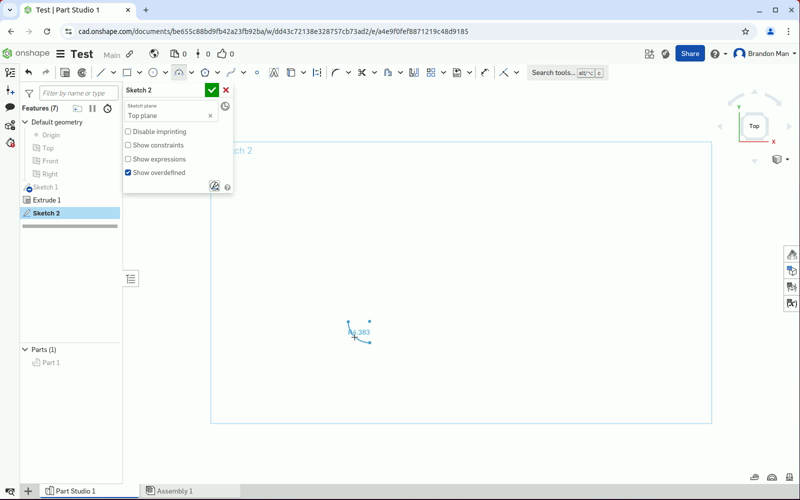
key(esc)
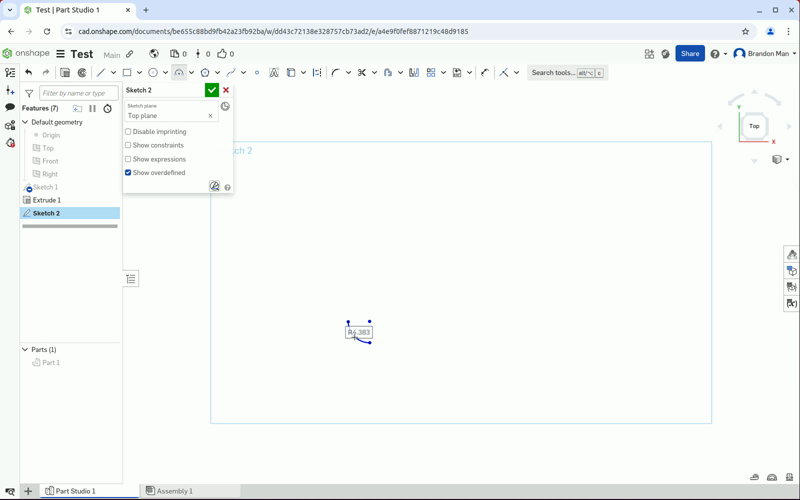
key(l)
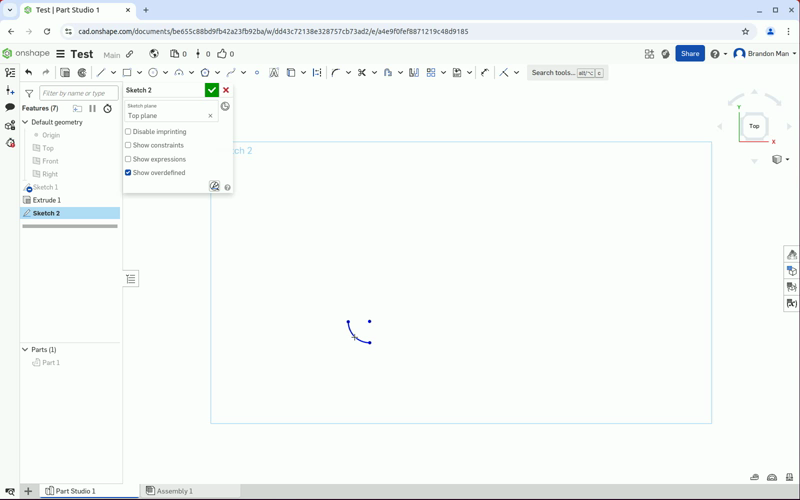
mouse_move(369, 342)
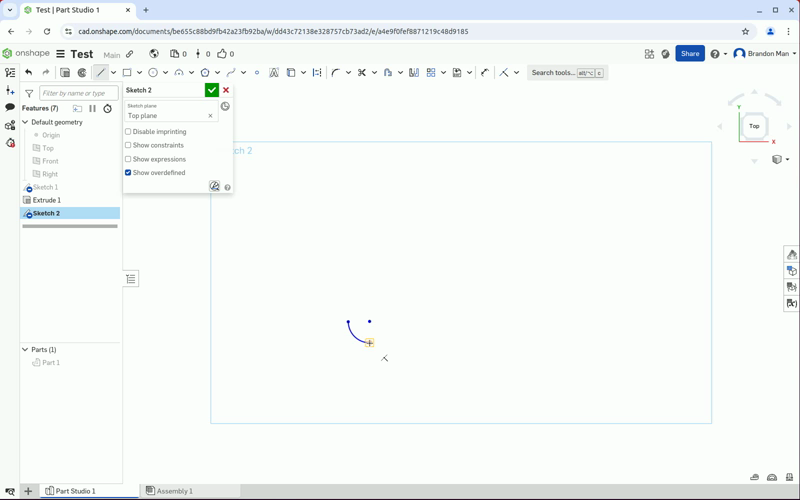
click(369, 342)
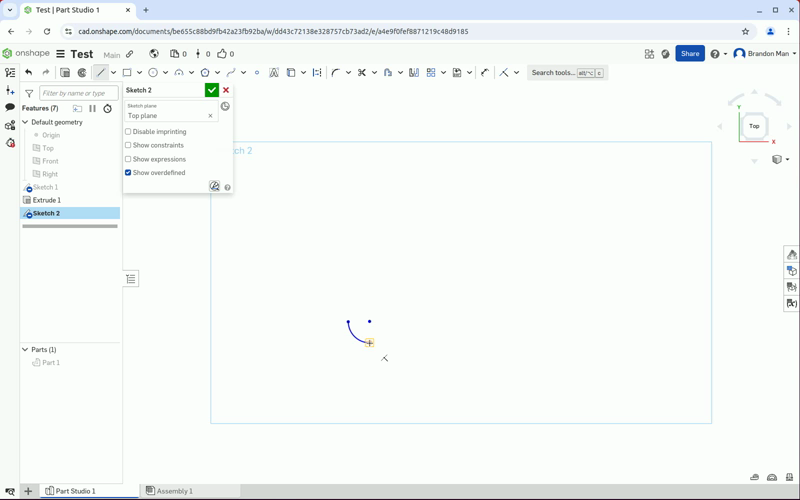
key_down(shift)
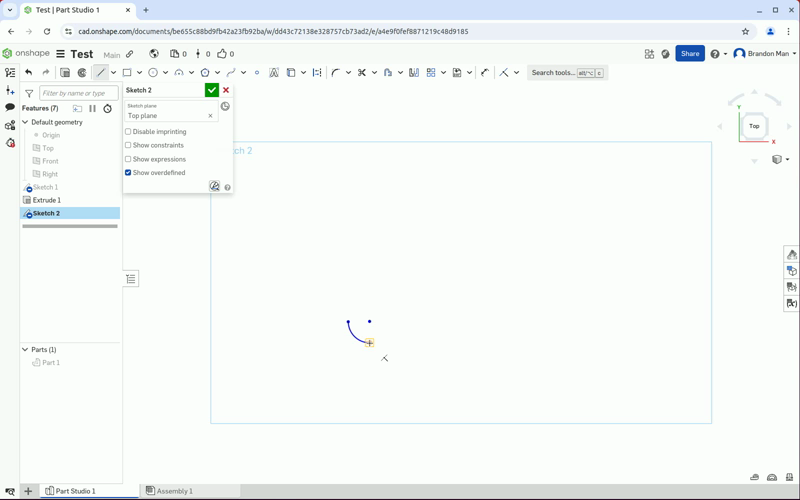
mouse_move(550, 342)
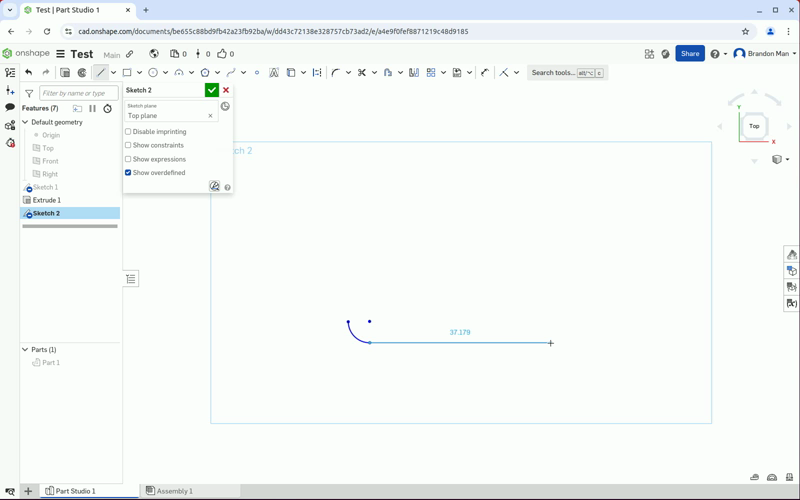
click(550, 342)
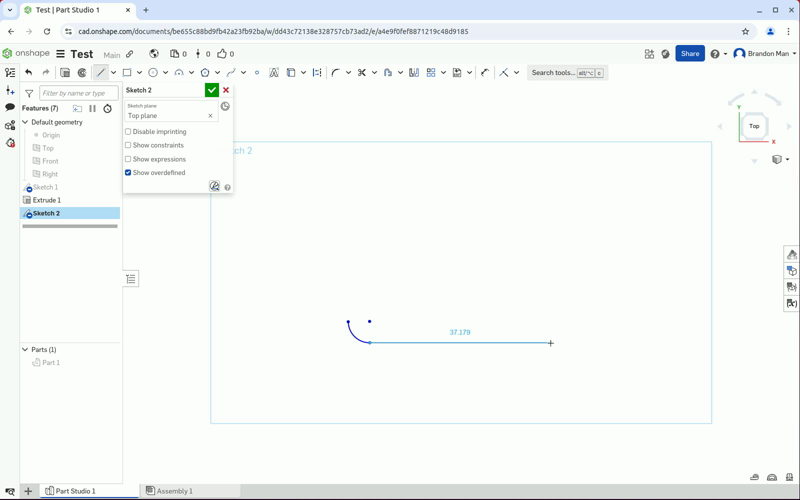
key_up(shift)
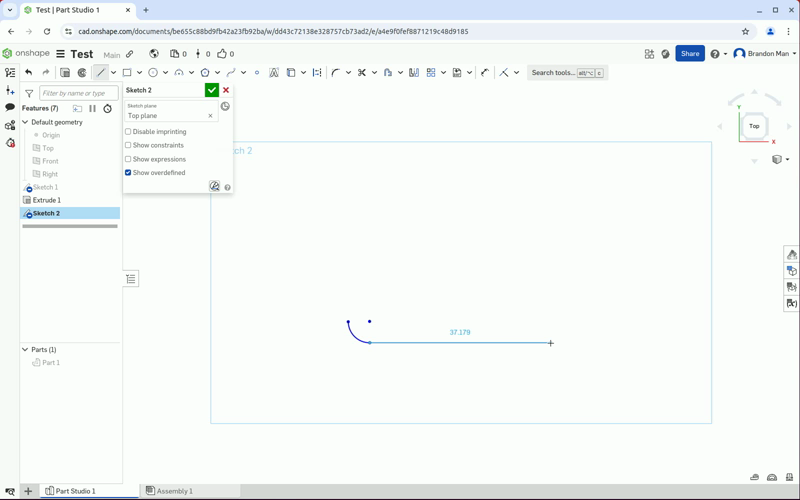
key(esc)
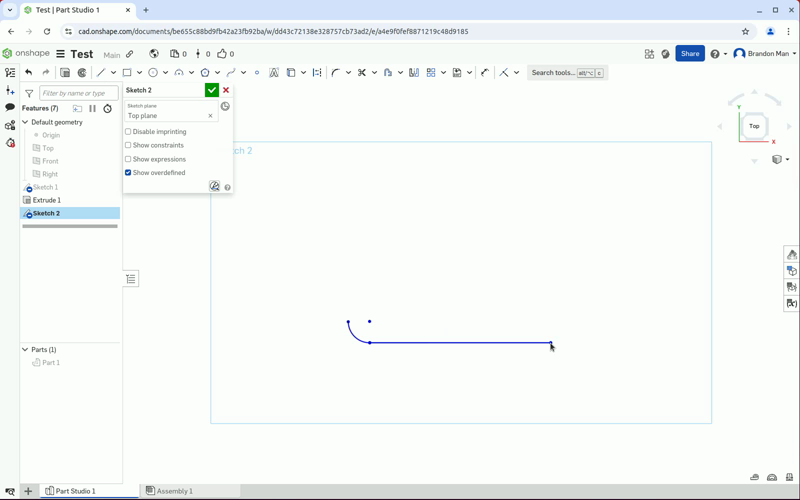
key(a)
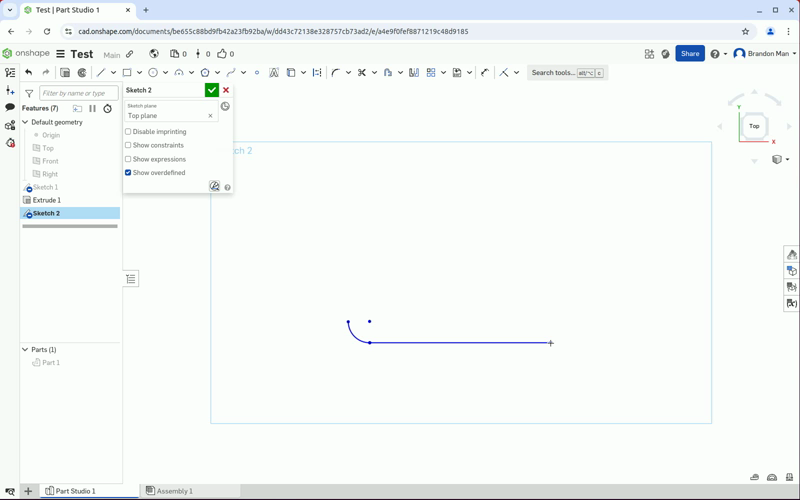
mouse_move(550, 342)
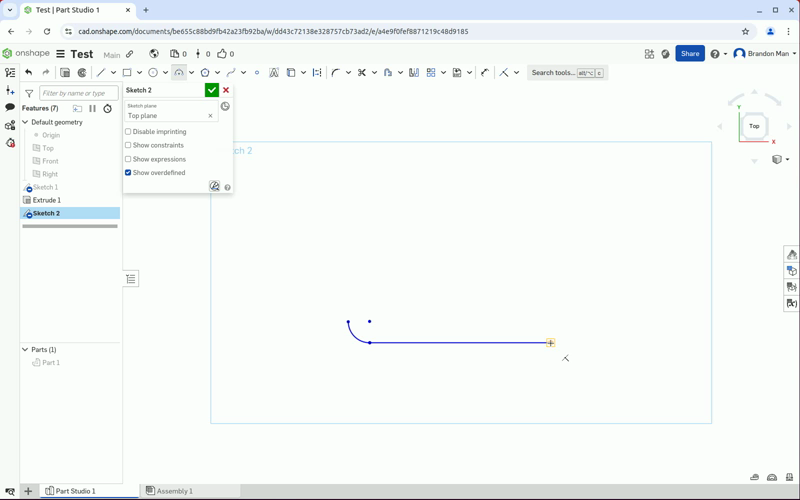
click(550, 342)
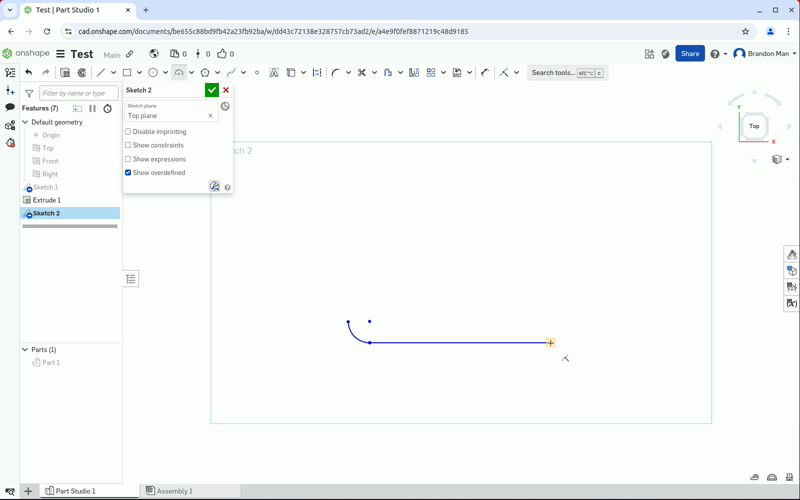
key_down(shift)
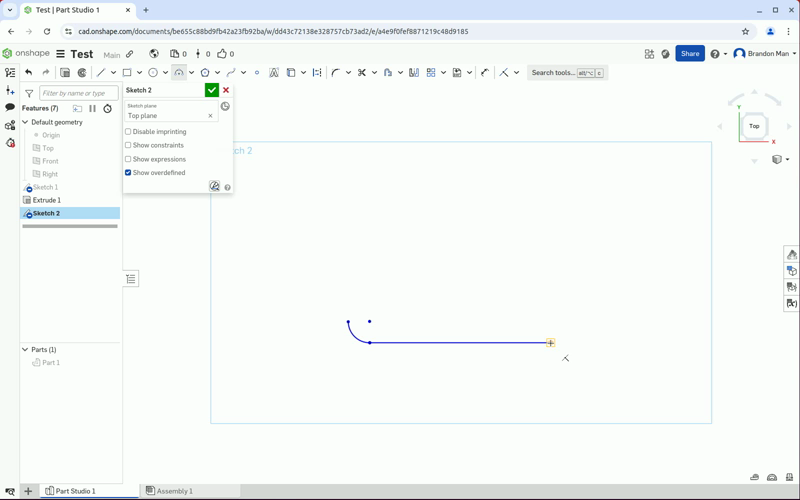
mouse_move(572, 321)
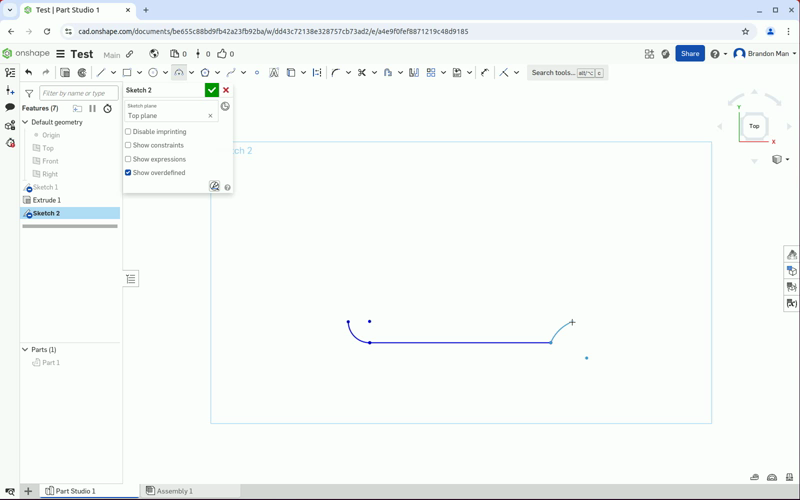
click(572, 321)
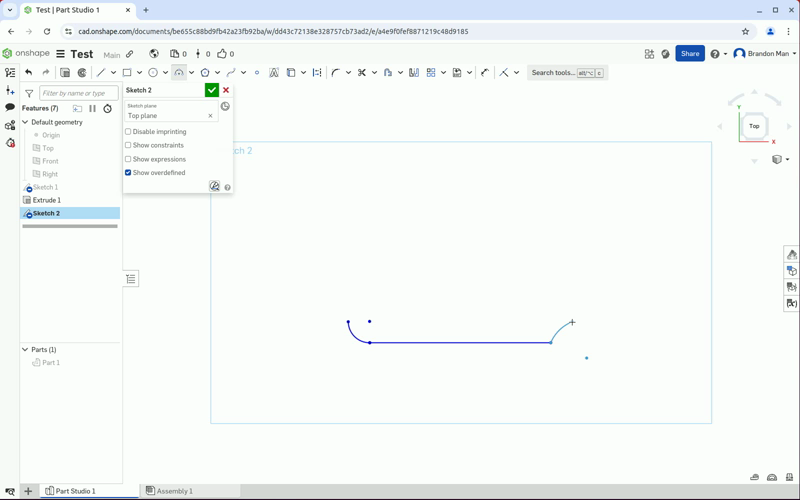
mouse_move(565, 336)
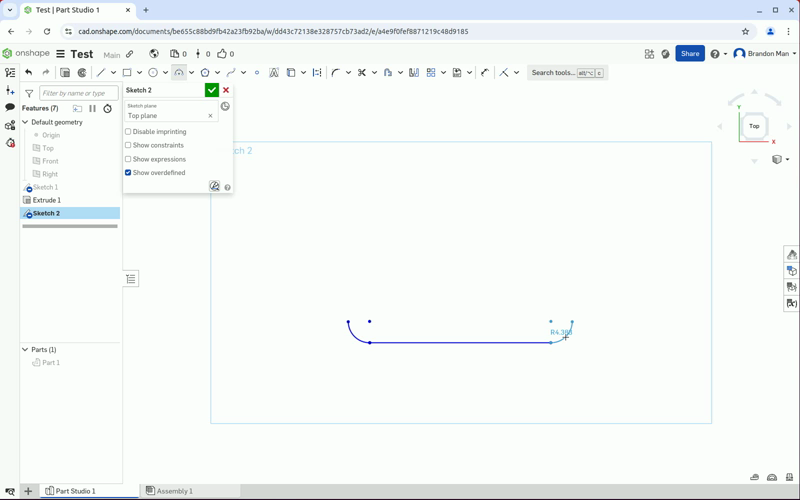
click(565, 336)
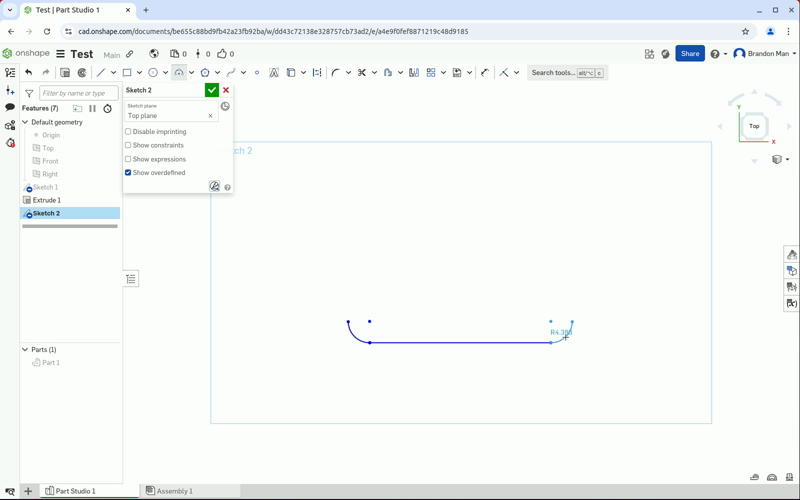
key_up(shift)
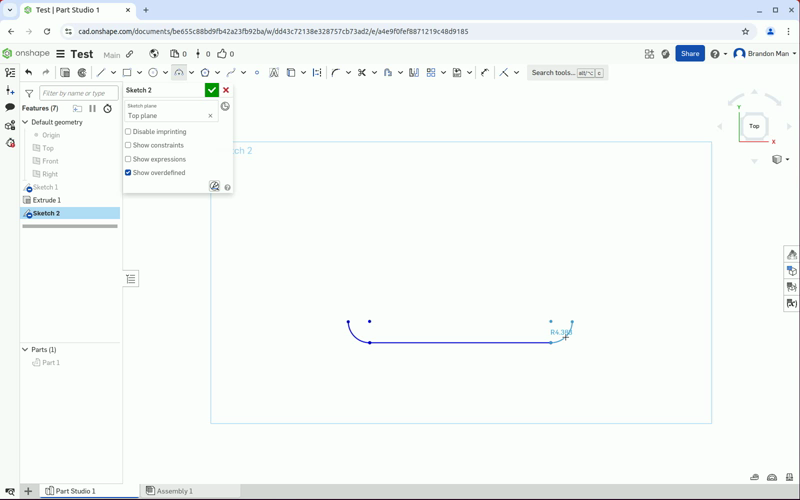
key(esc)
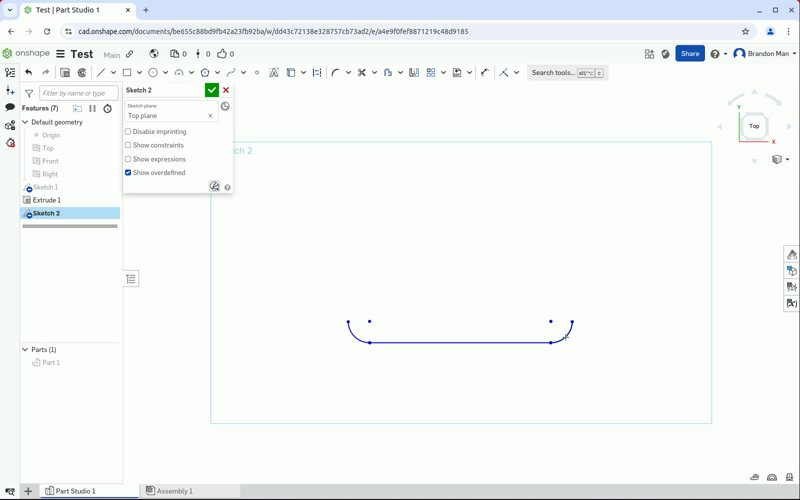
key(l)
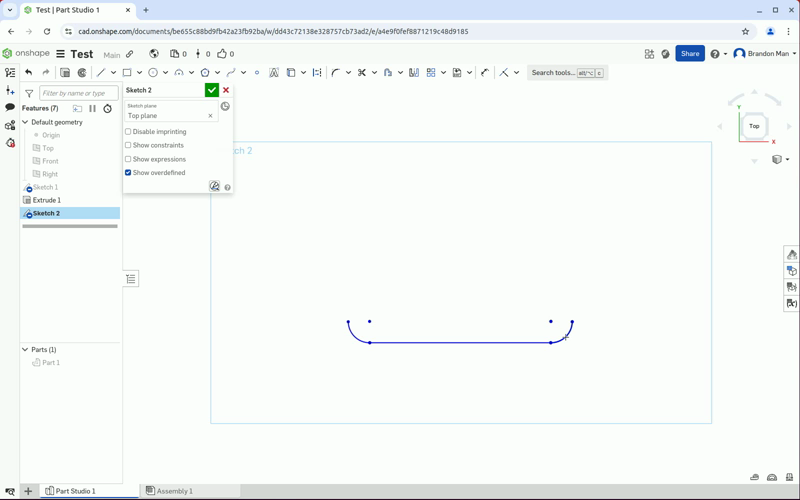
mouse_move(572, 321)
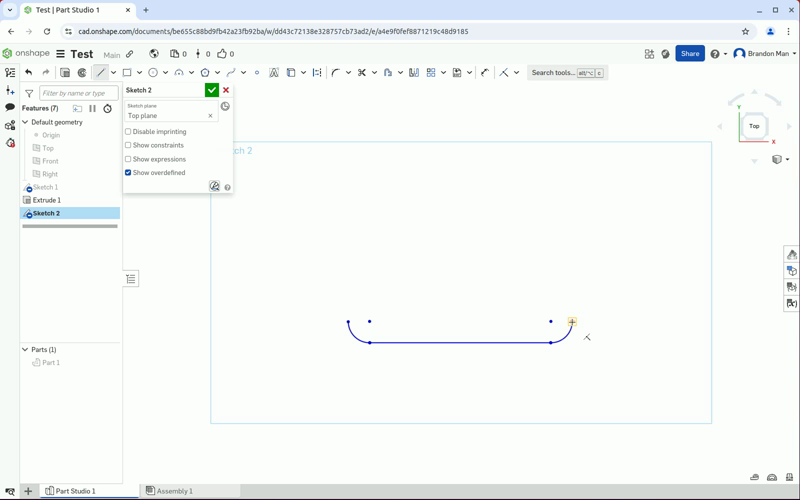
click(572, 321)
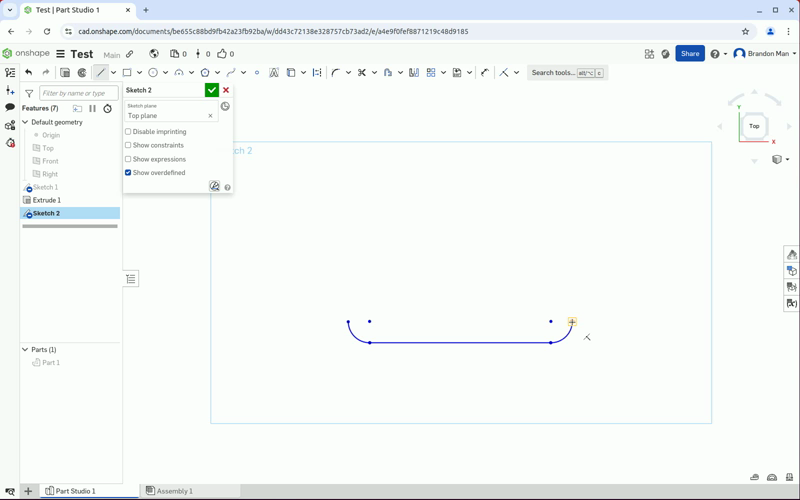
key_down(shift)
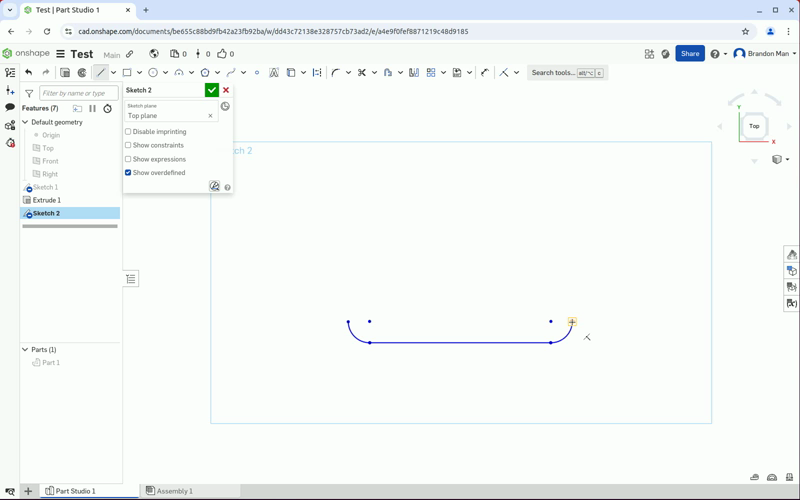
mouse_move(572, 243)
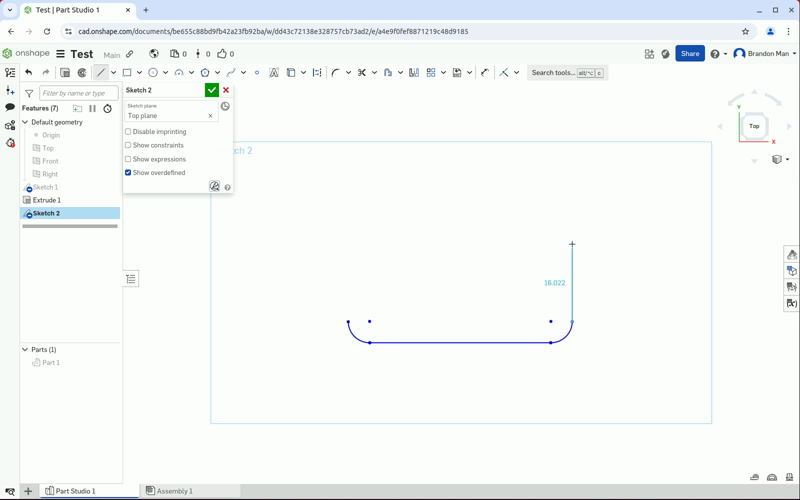
click(572, 243)
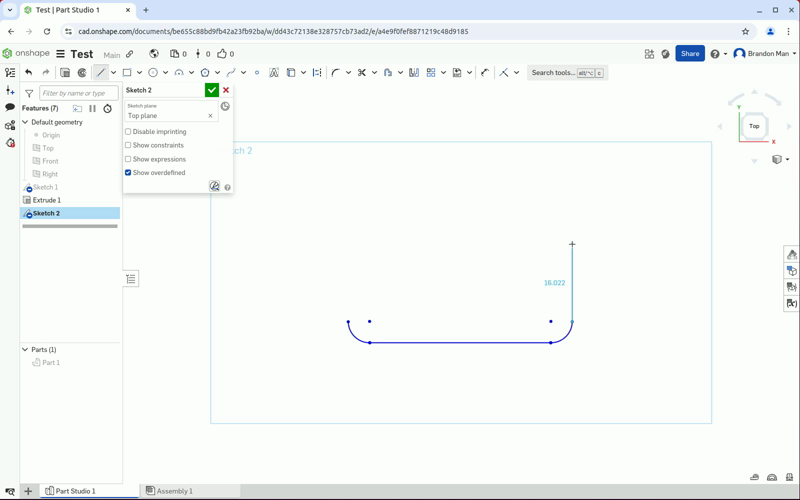
key_up(shift)
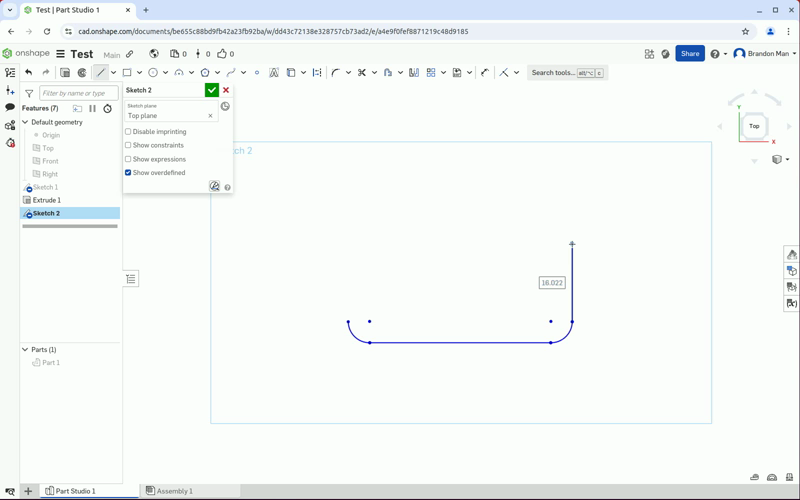
key(esc)
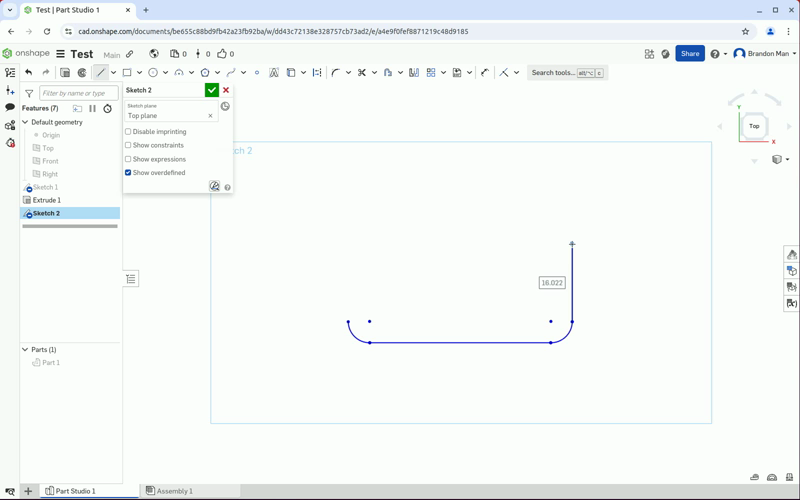
key(a)
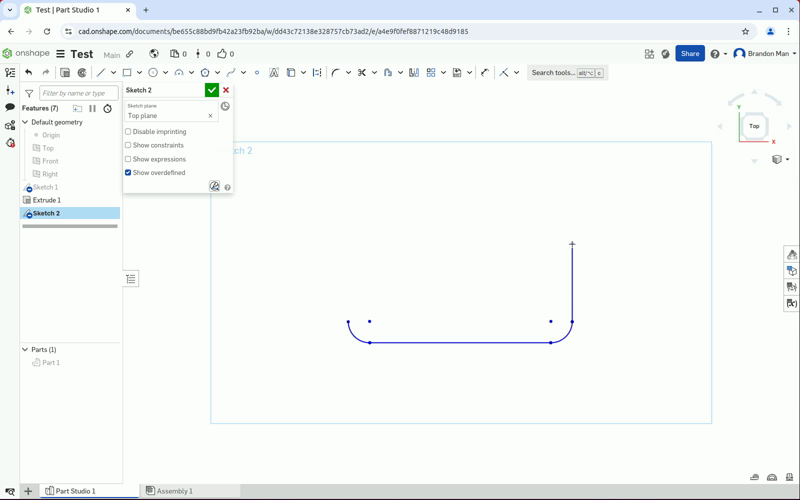
mouse_move(572, 243)
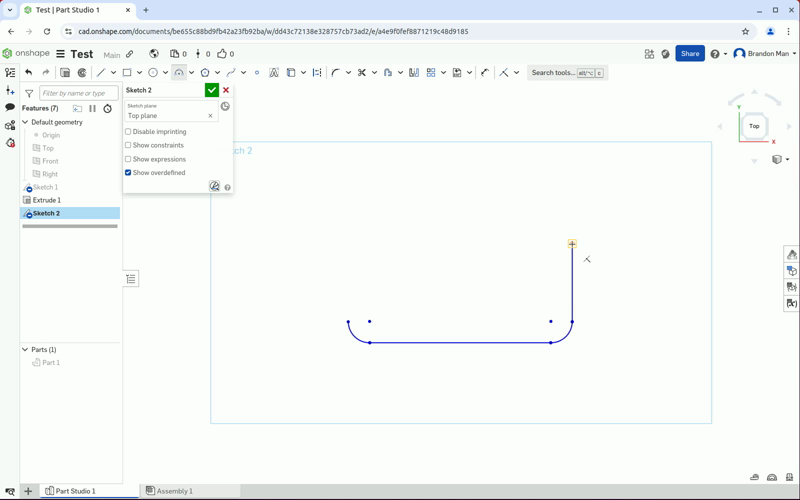
click(572, 243)
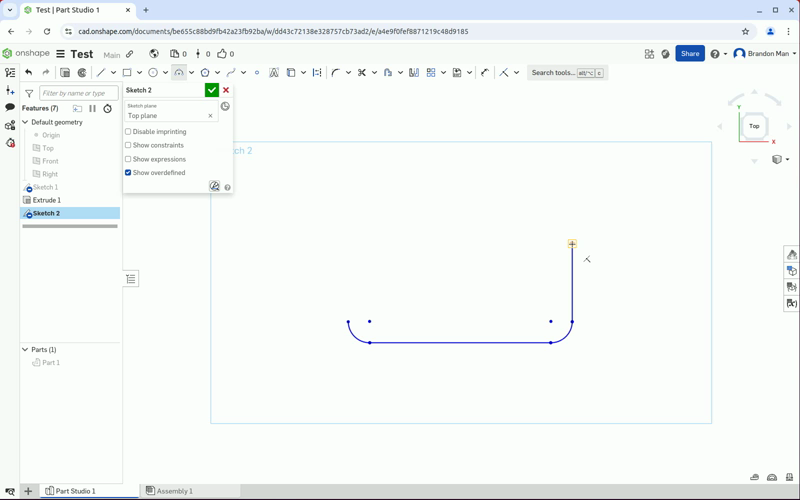
key_down(shift)
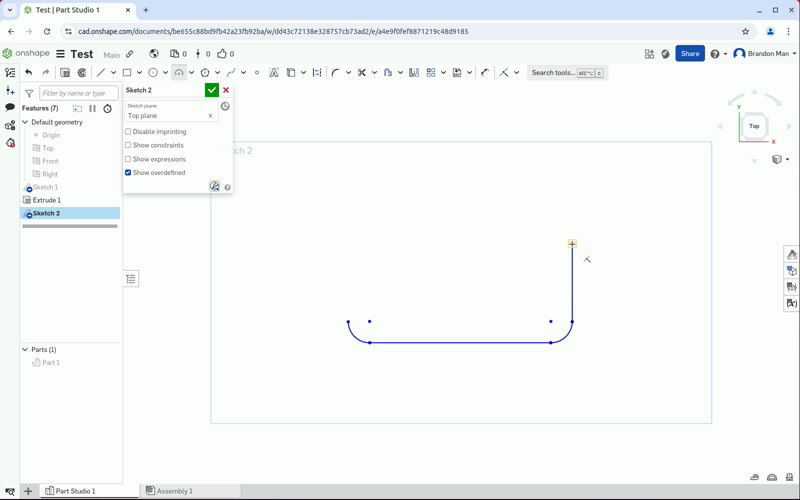
mouse_move(550, 222)
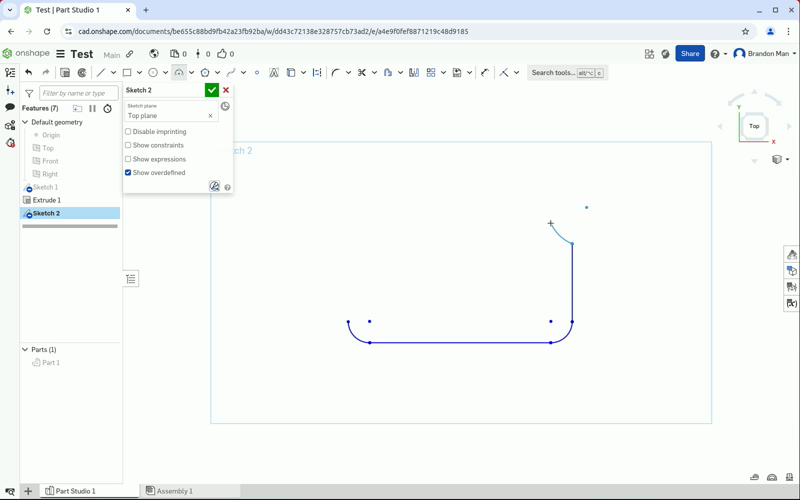
click(550, 222)
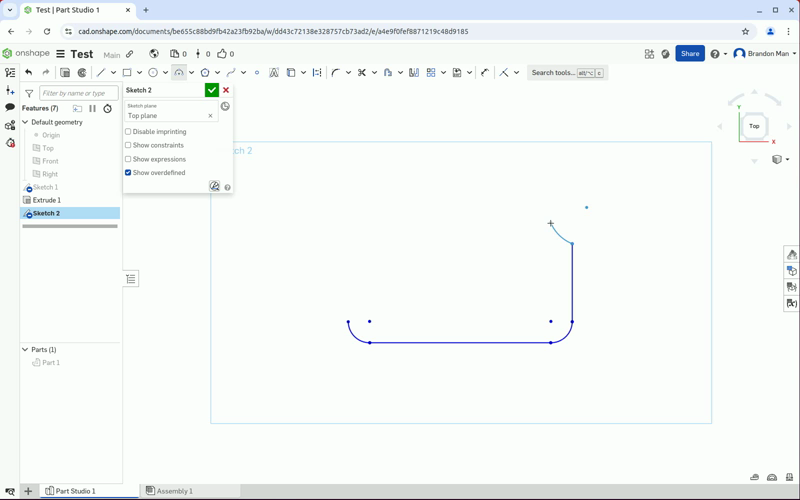
mouse_move(565, 228)
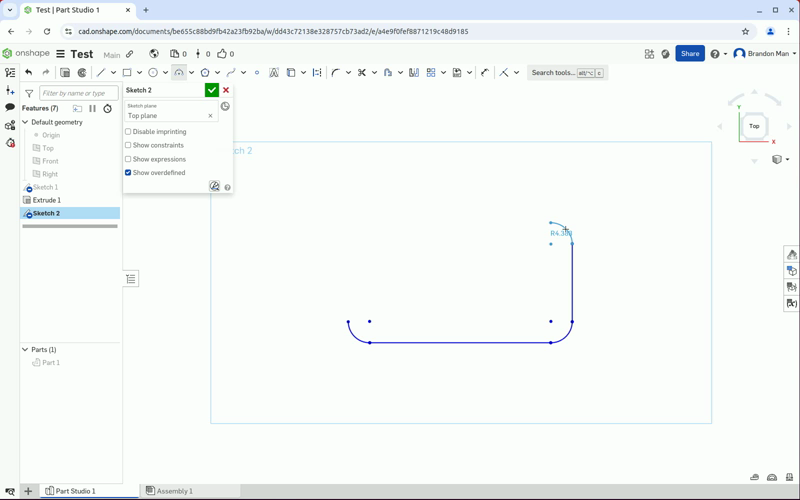
click(565, 228)
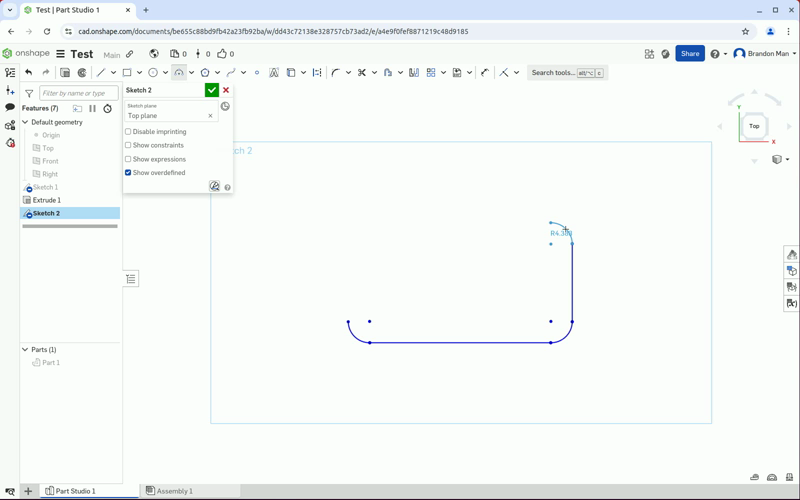
key_up(shift)
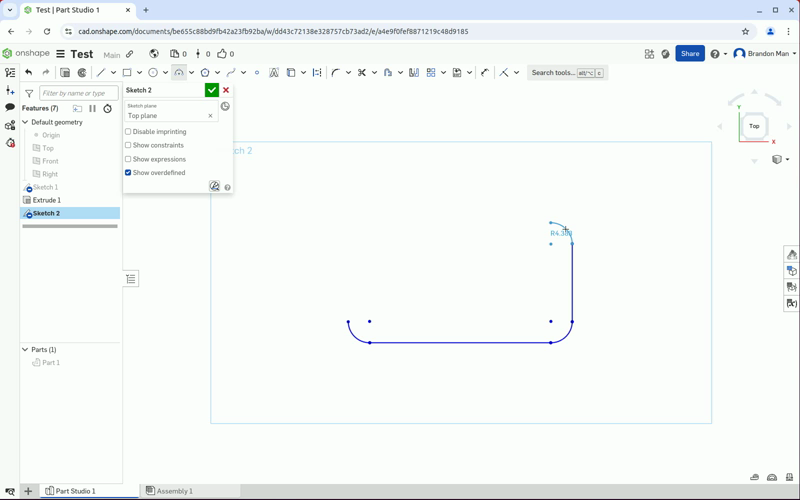
key(esc)
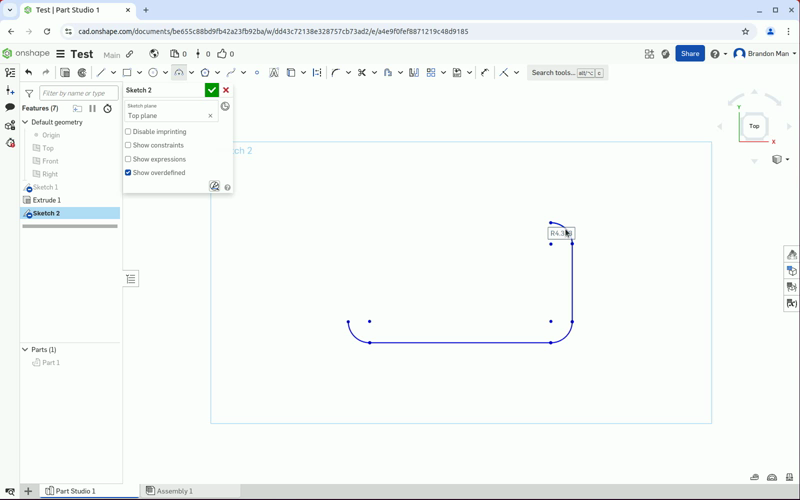
key(l)
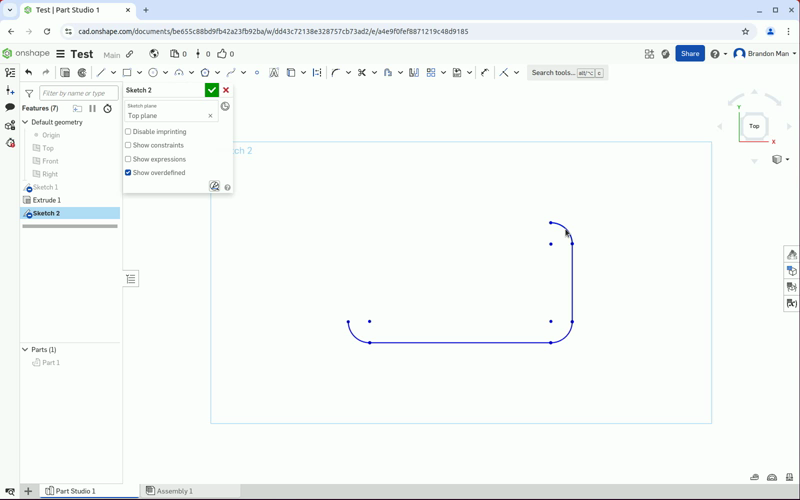
mouse_move(550, 222)
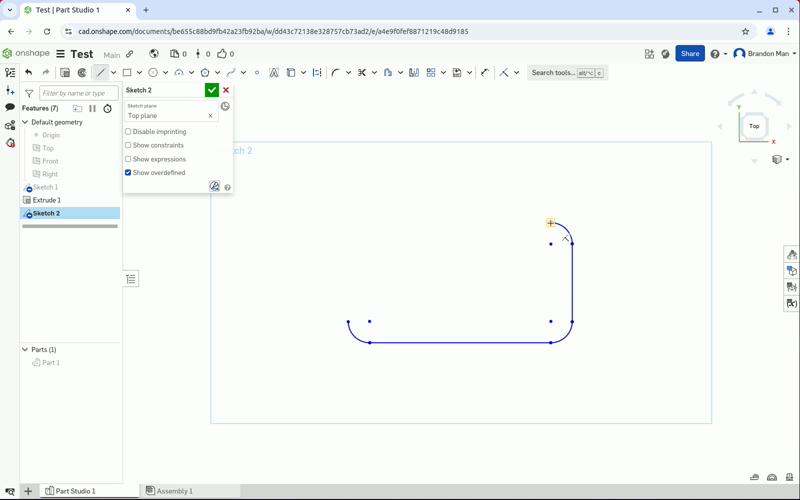
click(550, 222)
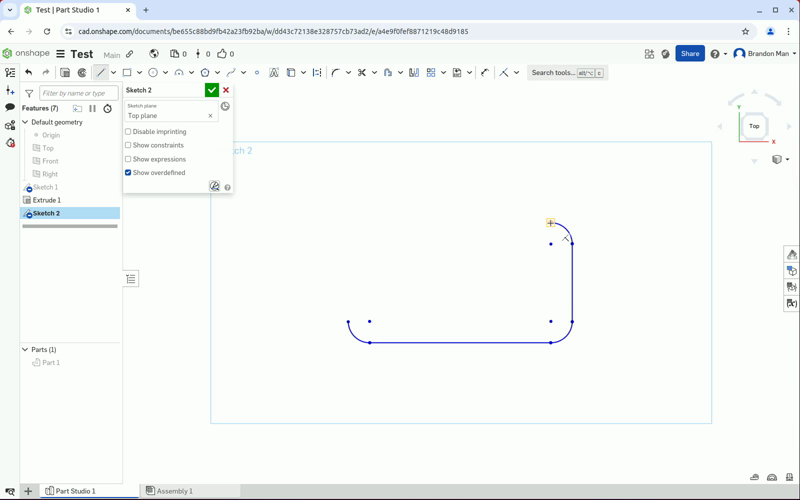
key_down(shift)
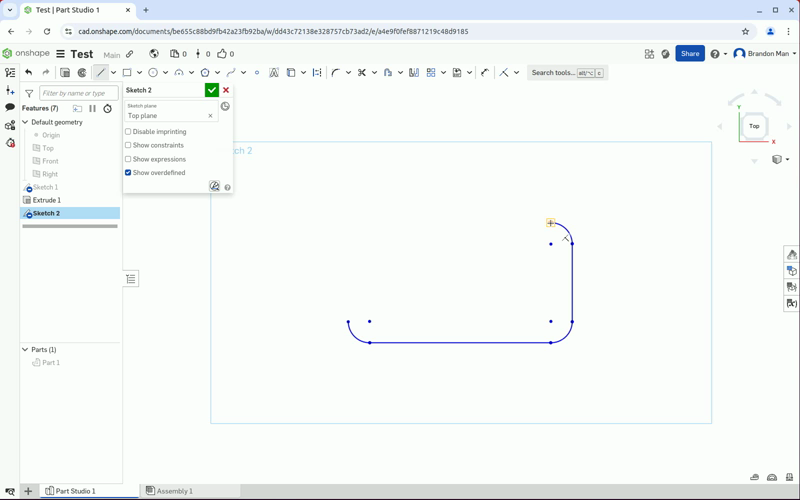
mouse_move(369, 222)
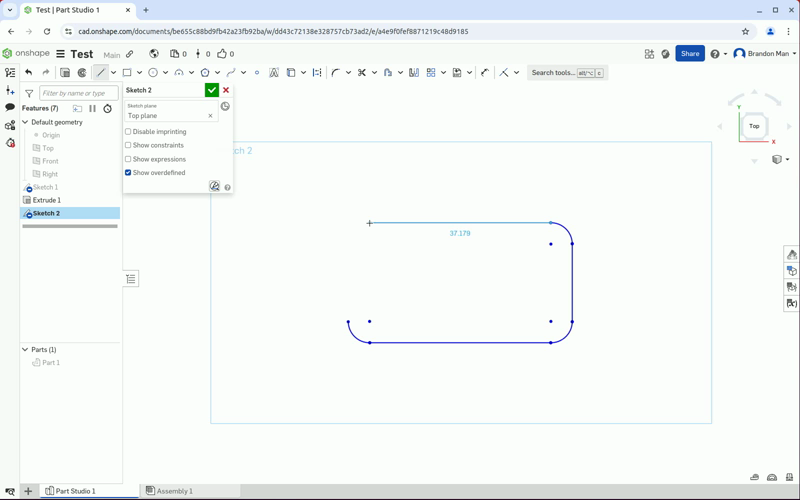
click(369, 222)
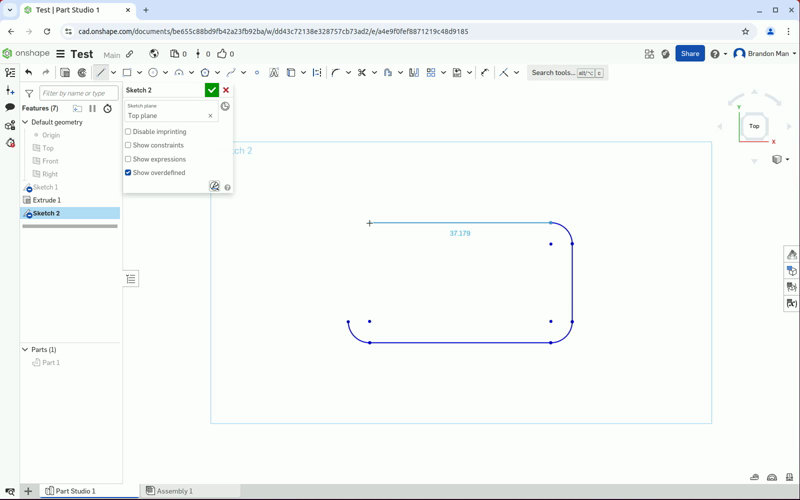
key_up(shift)
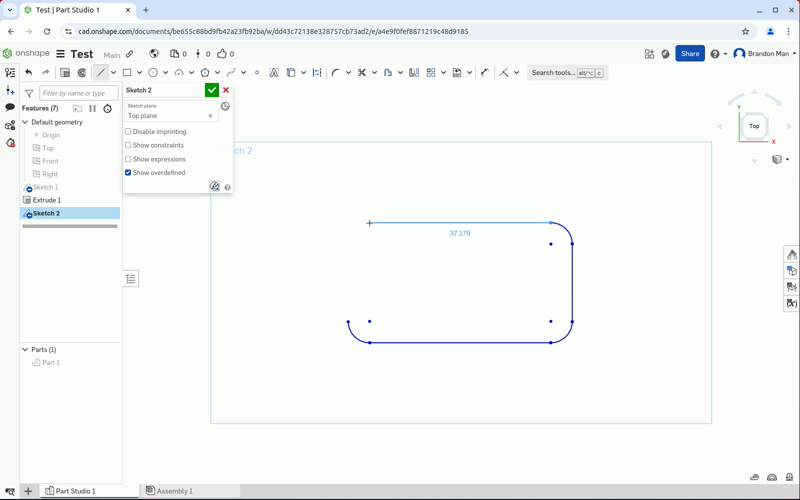
key(esc)
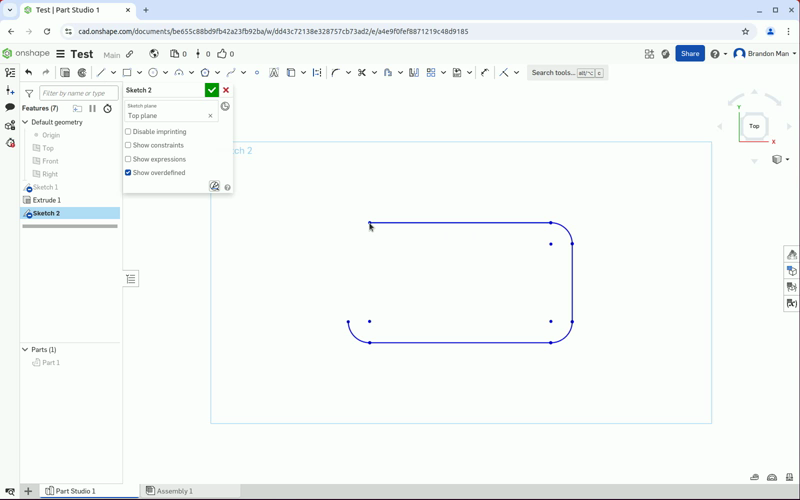
key(a)
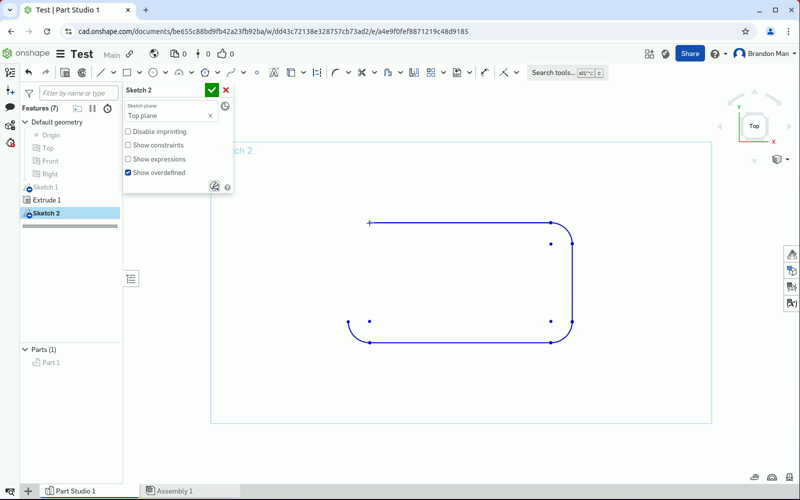
mouse_move(369, 222)
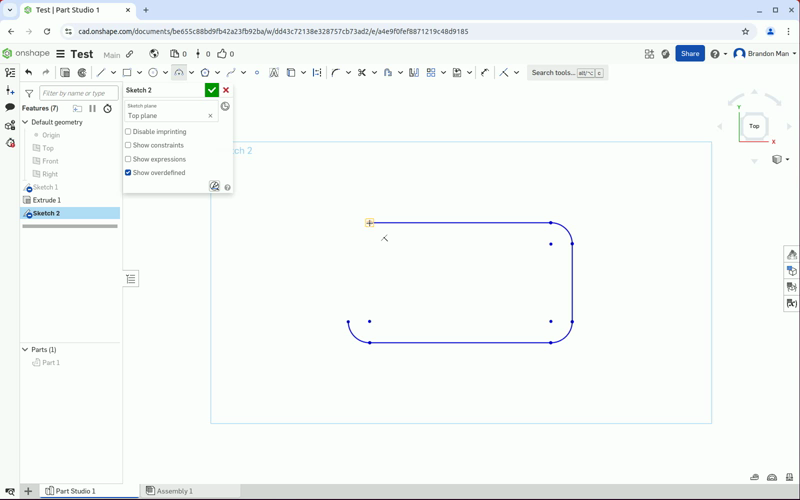
click(369, 222)
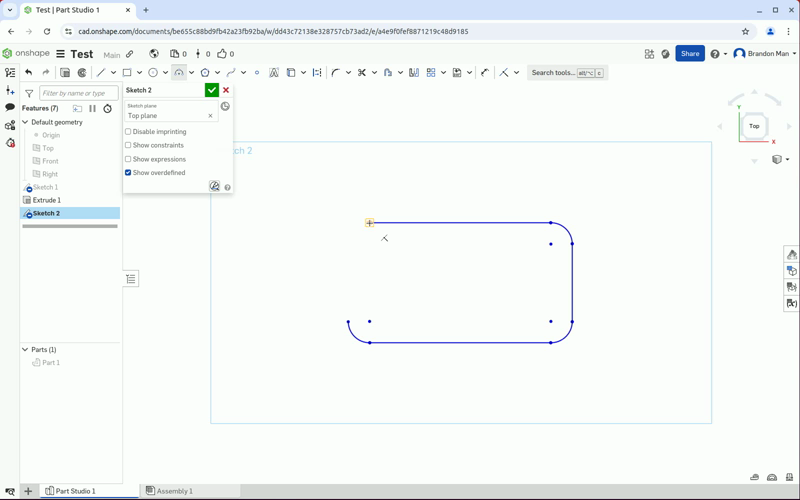
key_down(shift)
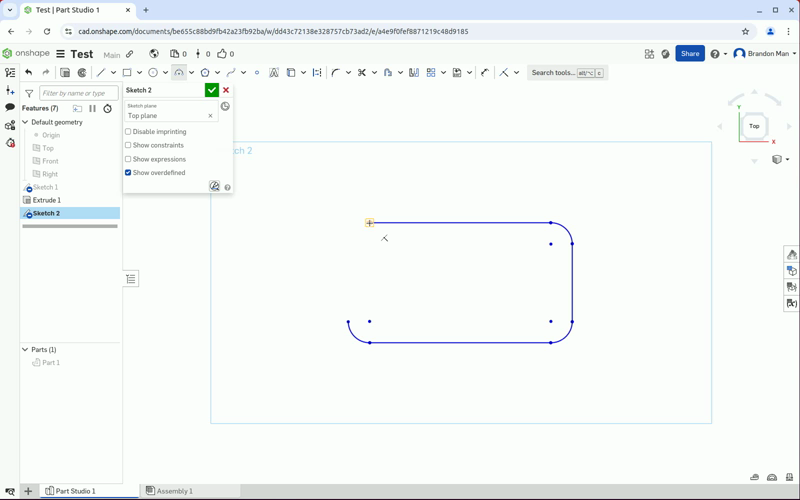
mouse_move(348, 243)
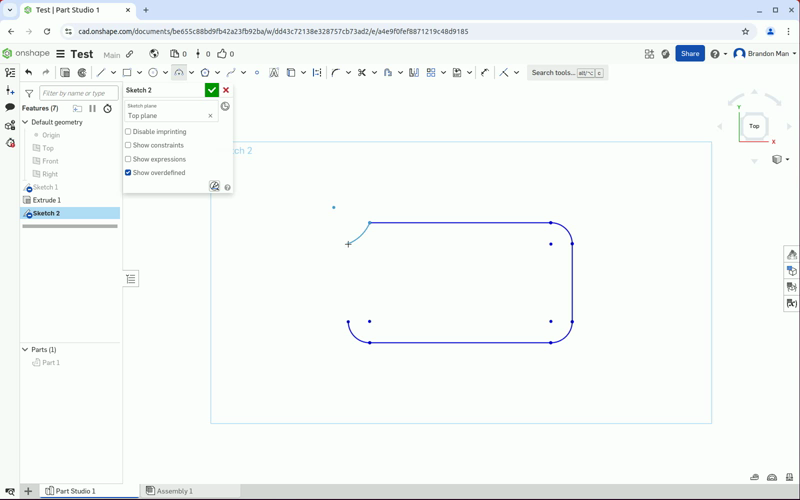
click(348, 243)
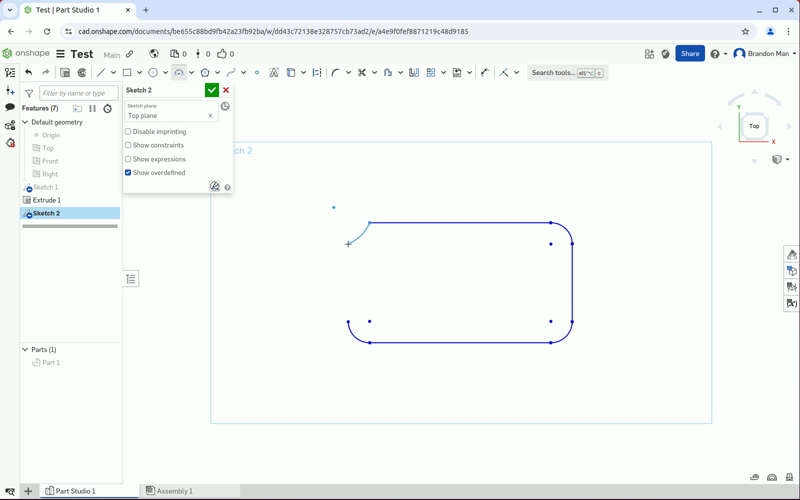
mouse_move(354, 228)
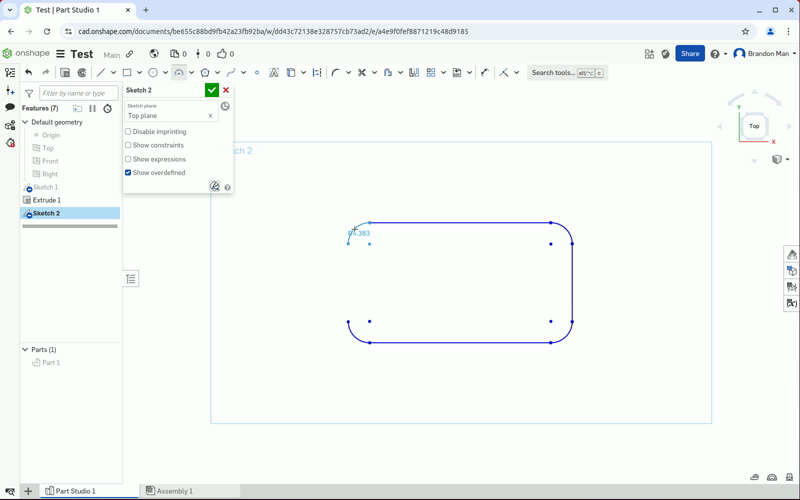
click(354, 228)
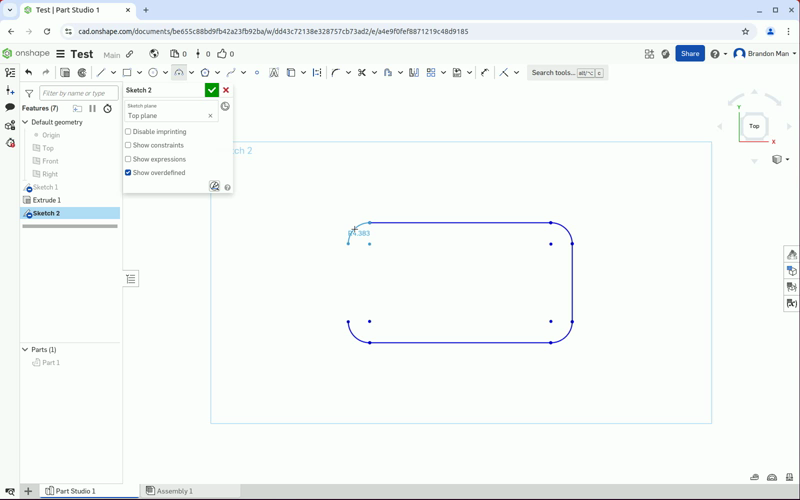
key_up(shift)
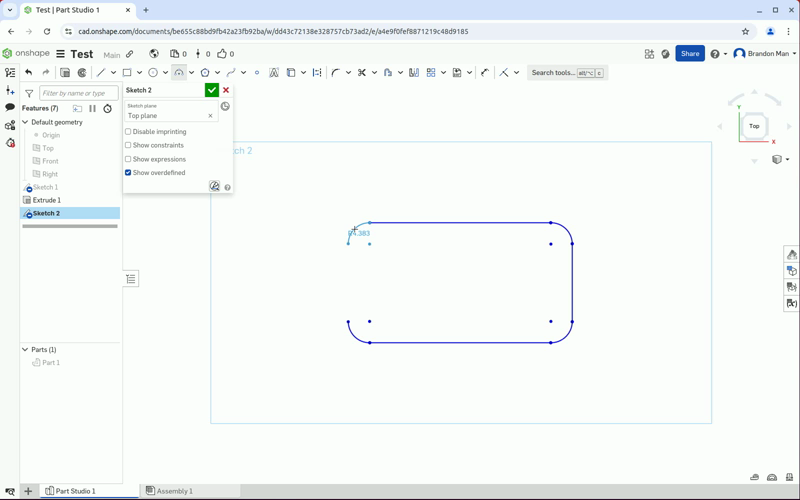
key(esc)
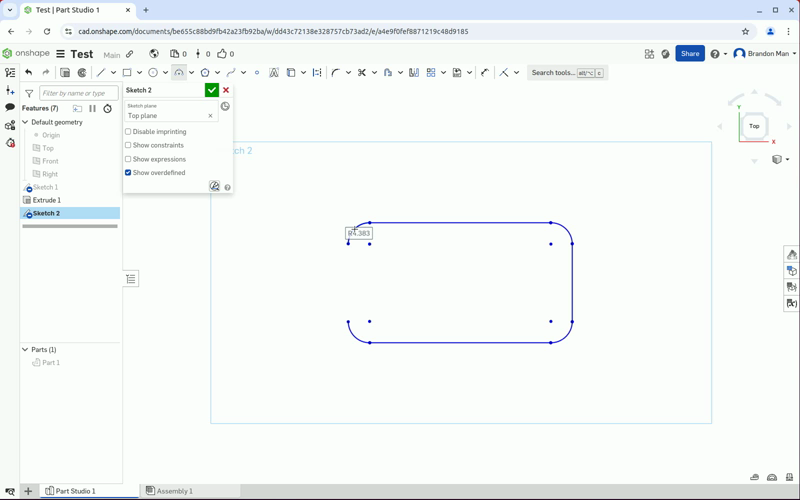
key(l)
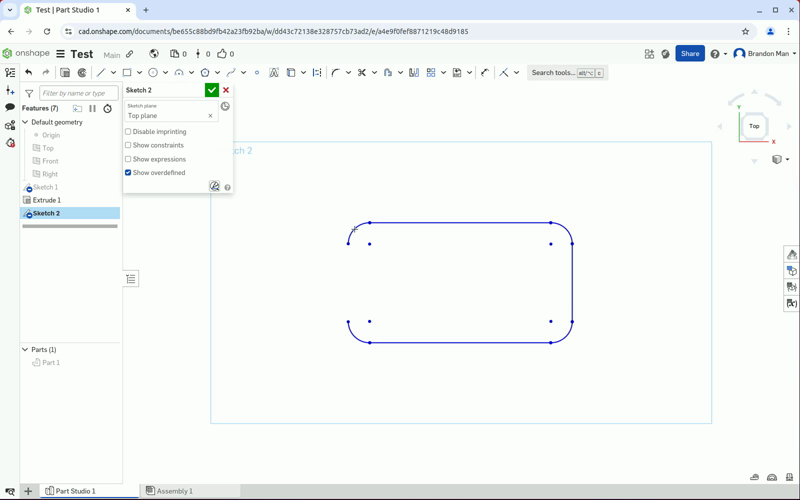
mouse_move(348, 243)
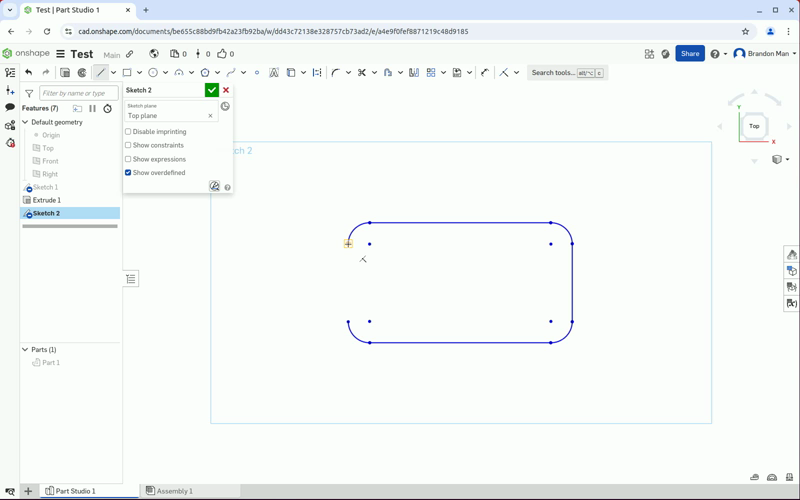
click(348, 243)
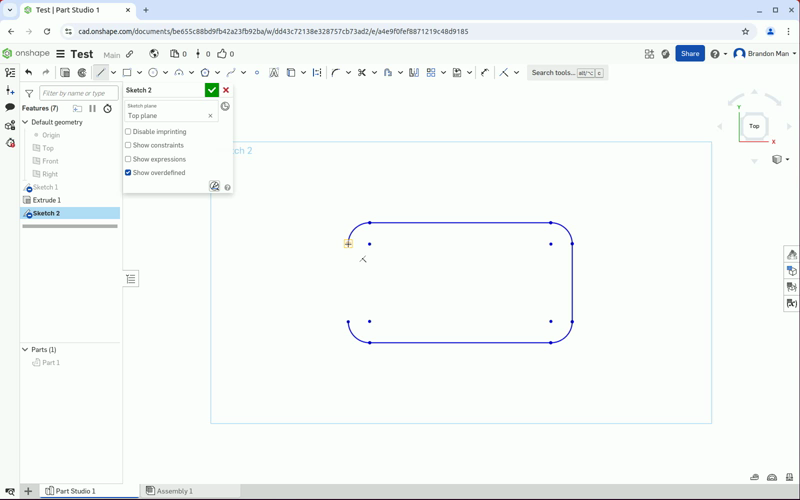
key_down(shift)
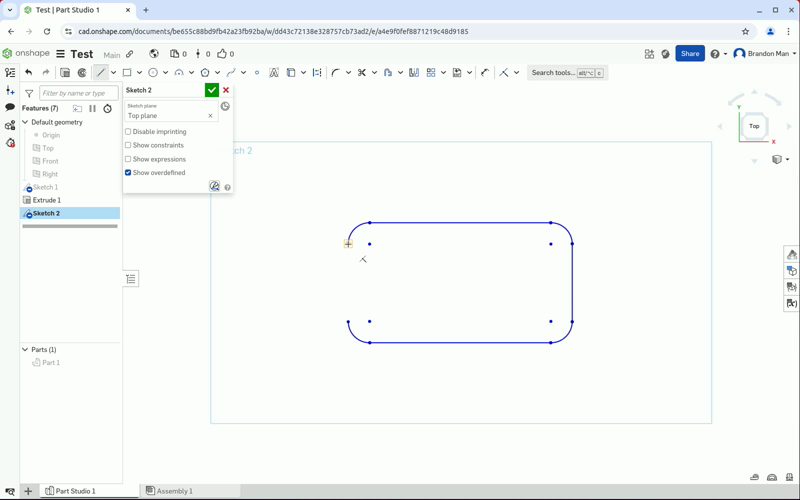
mouse_move(348, 321)
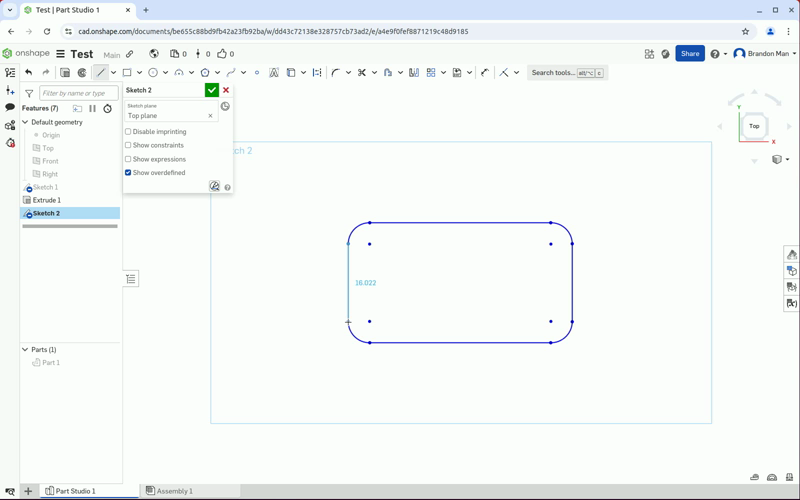
key_up(shift)
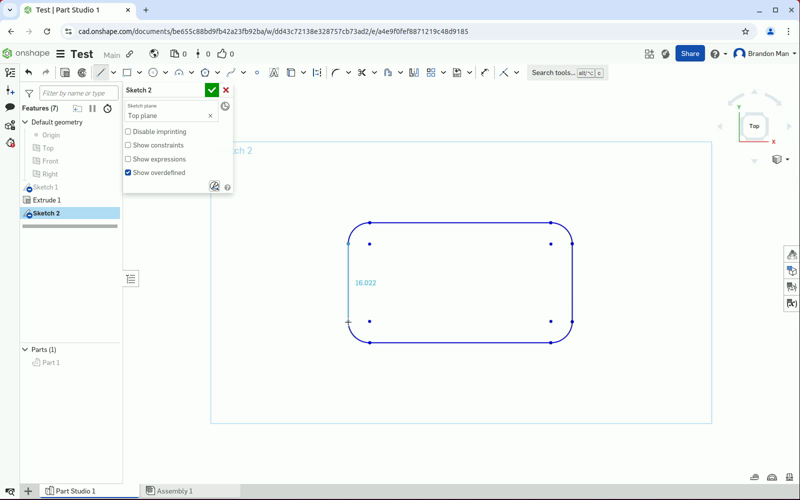
click(348, 321)
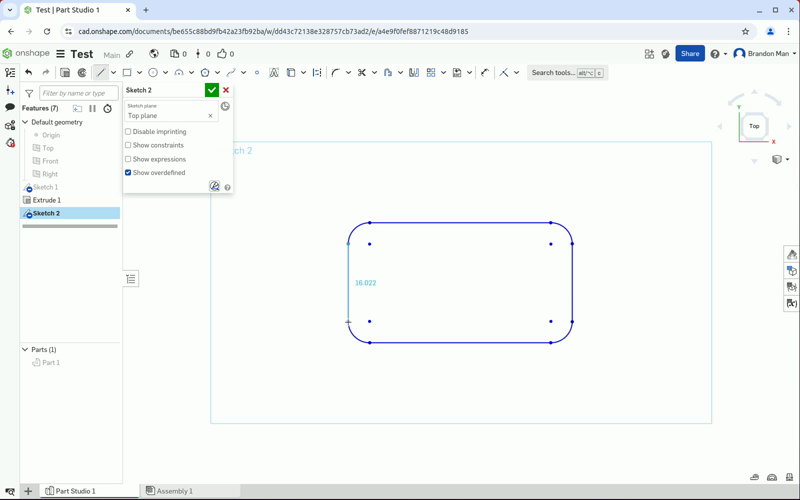
key(esc)
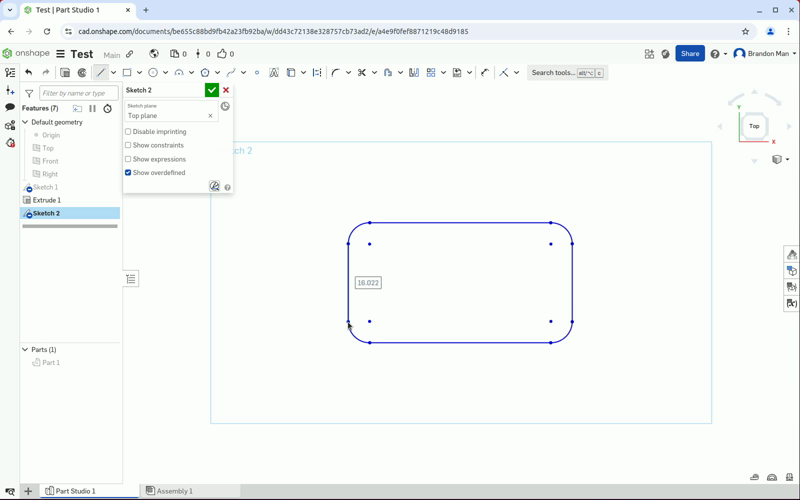
key(a)
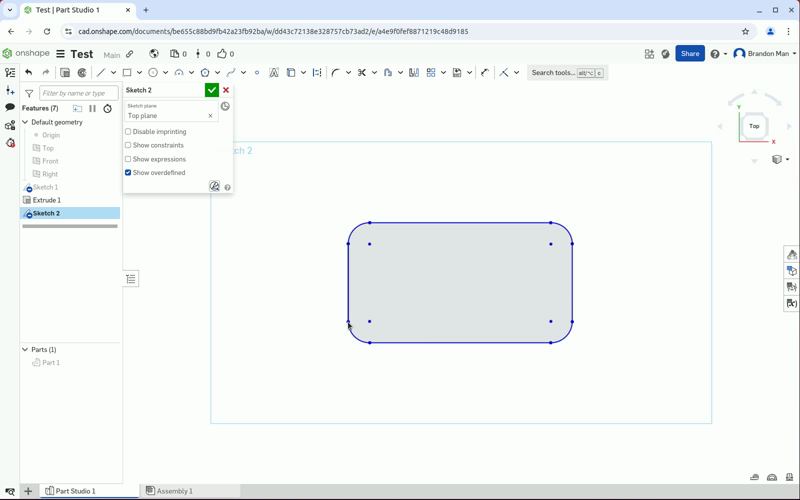
key_down(shift)
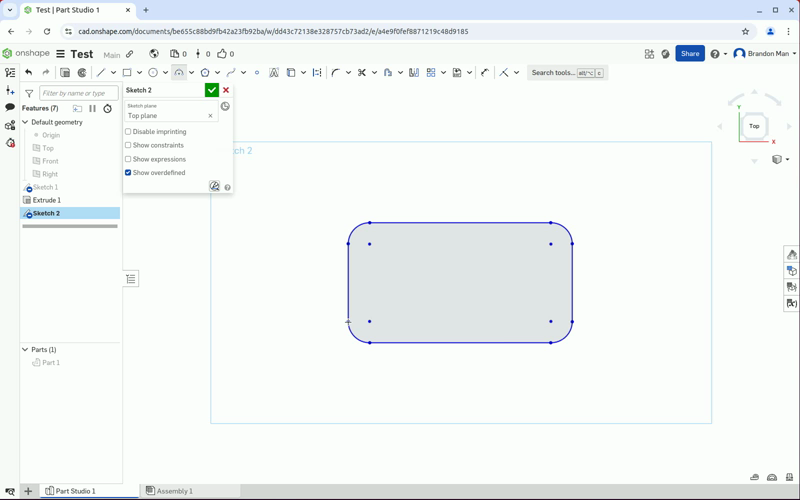
mouse_move(355, 321)
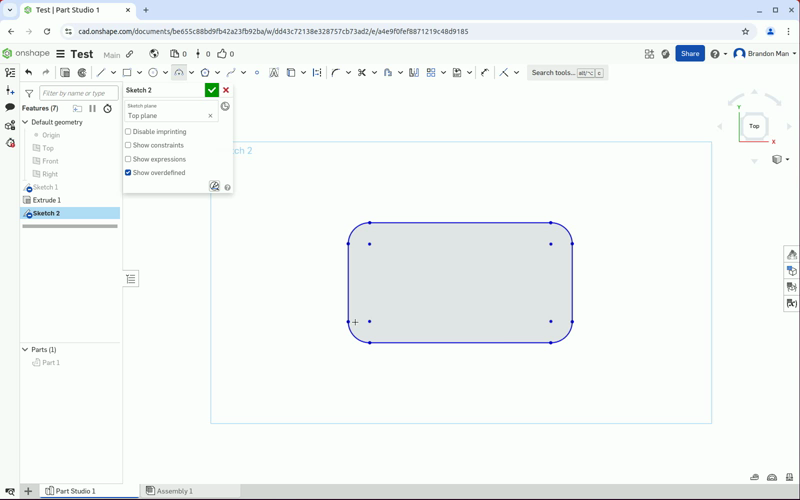
click(355, 321)
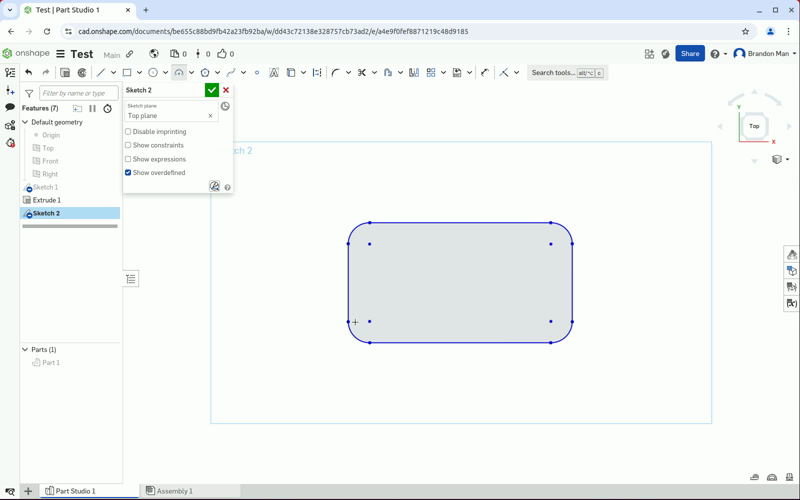
key_up(shift)
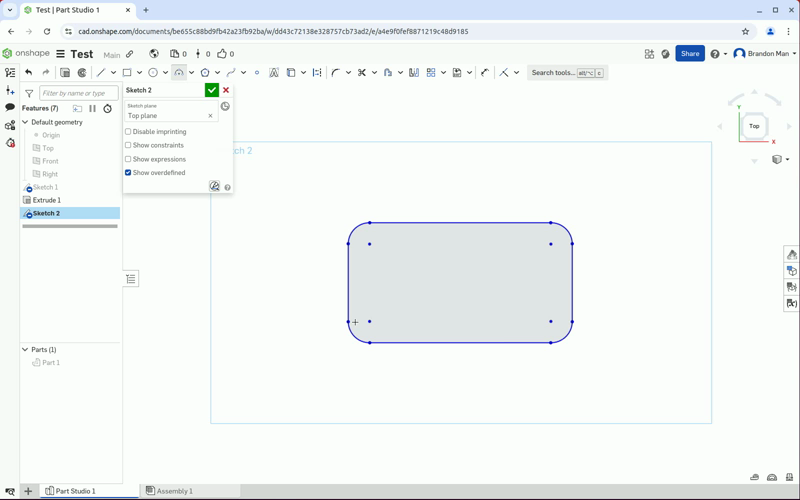
key_down(shift)
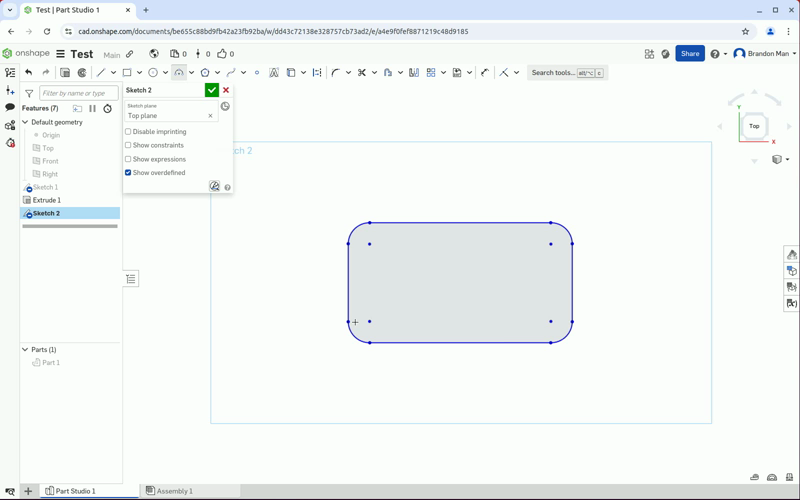
mouse_move(369, 338)
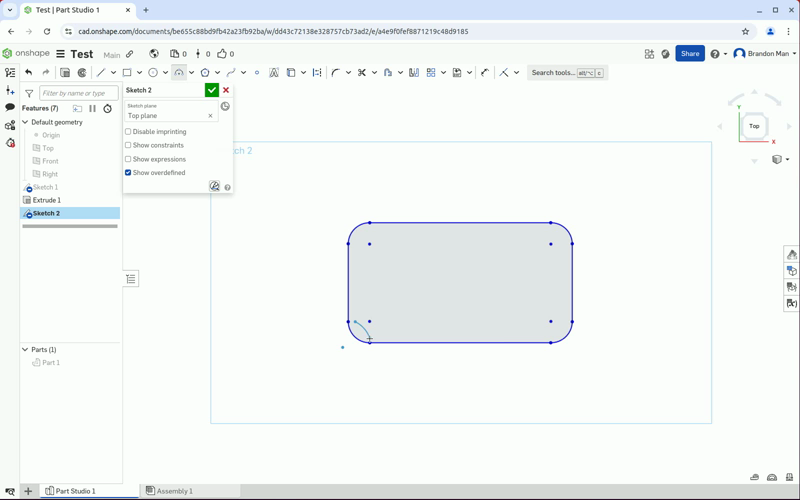
click(369, 338)
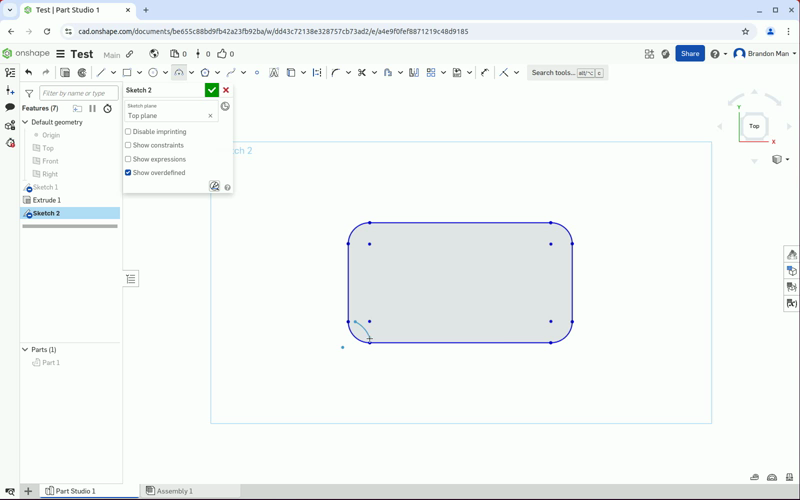
mouse_move(359, 332)
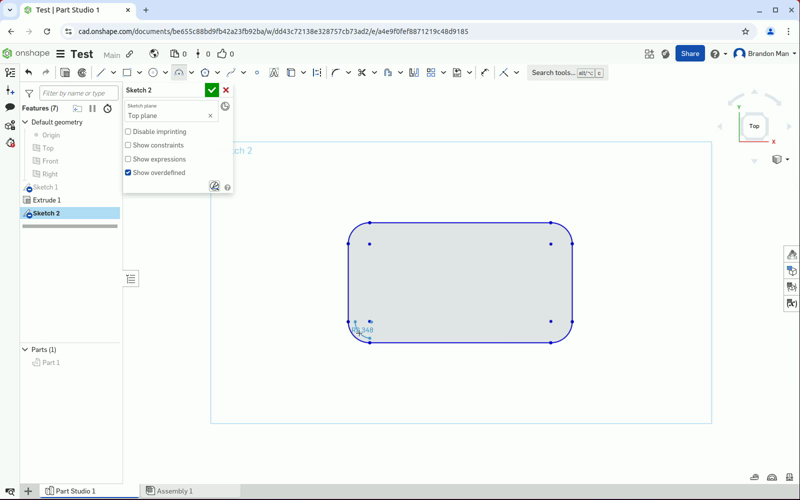
click(359, 332)
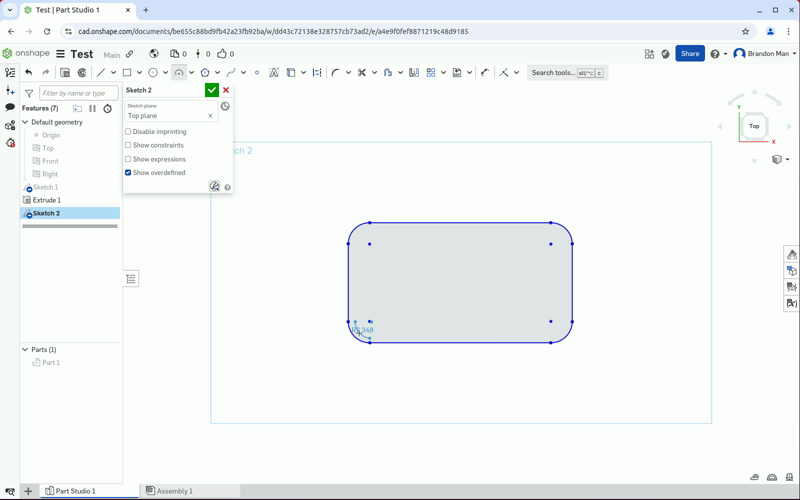
key_up(shift)
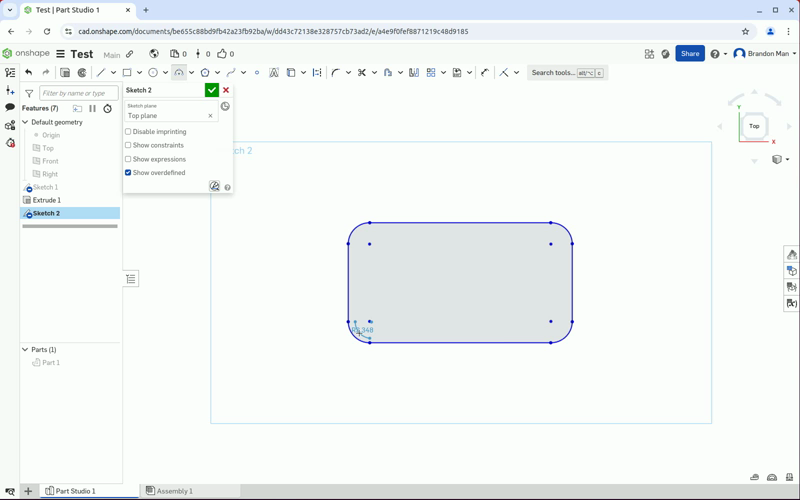
key(esc)
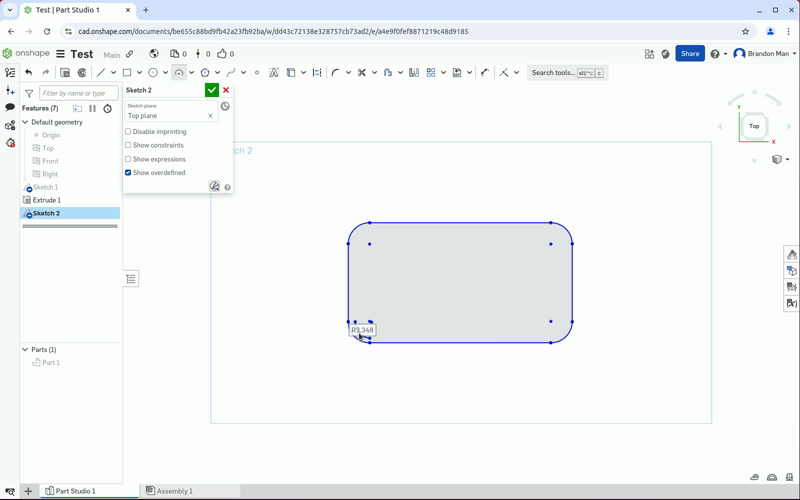
key(l)
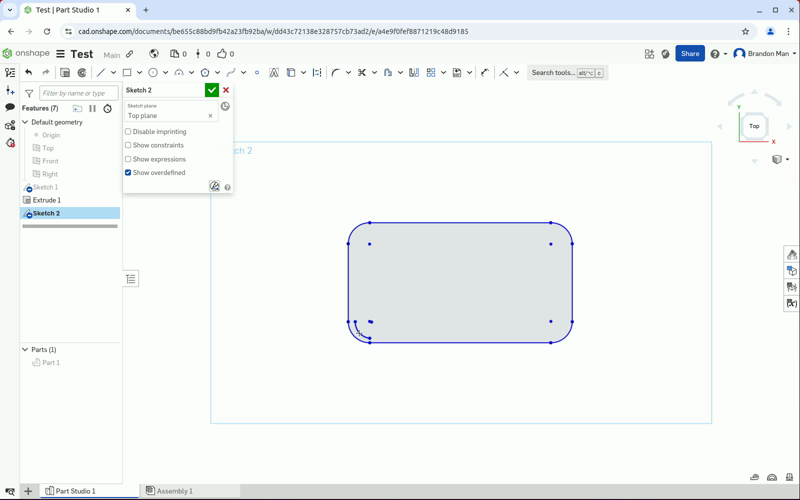
mouse_move(369, 338)
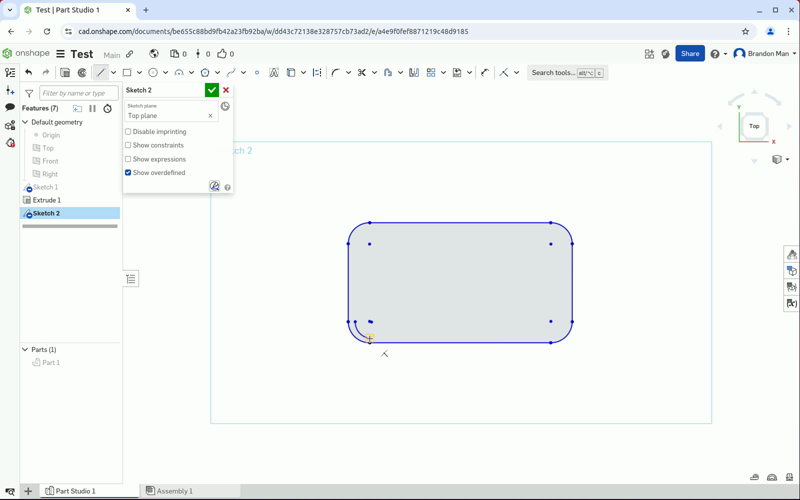
click(369, 338)
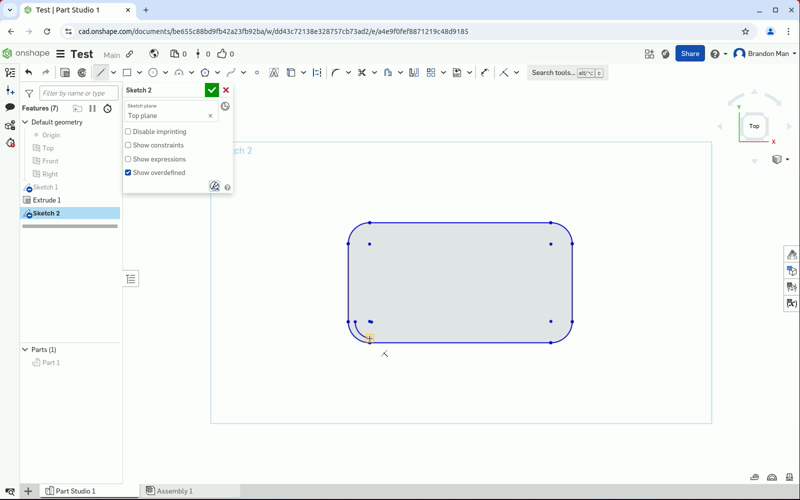
key_down(shift)
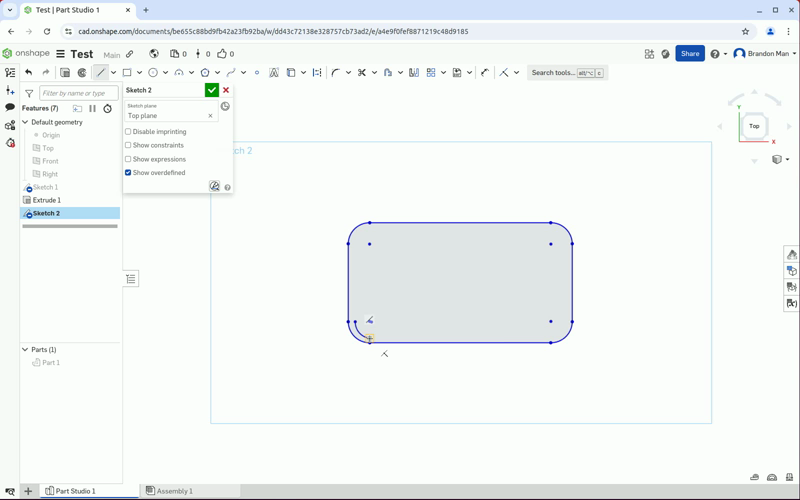
mouse_move(550, 338)
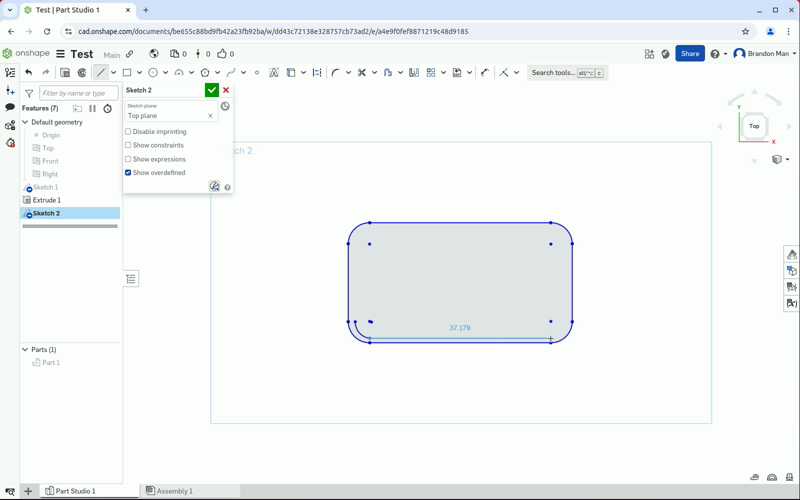
click(550, 338)
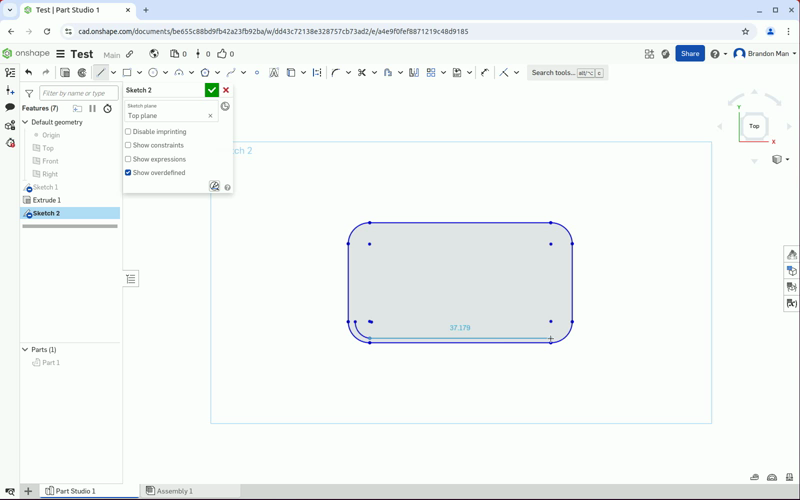
key_up(shift)
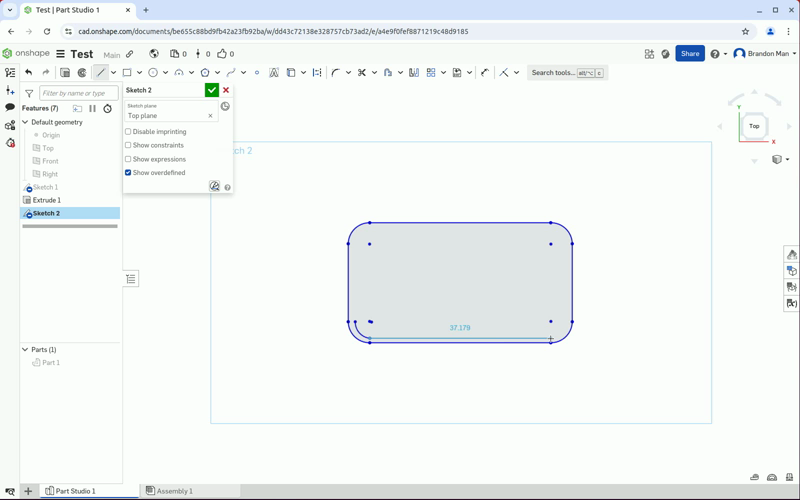
key(esc)
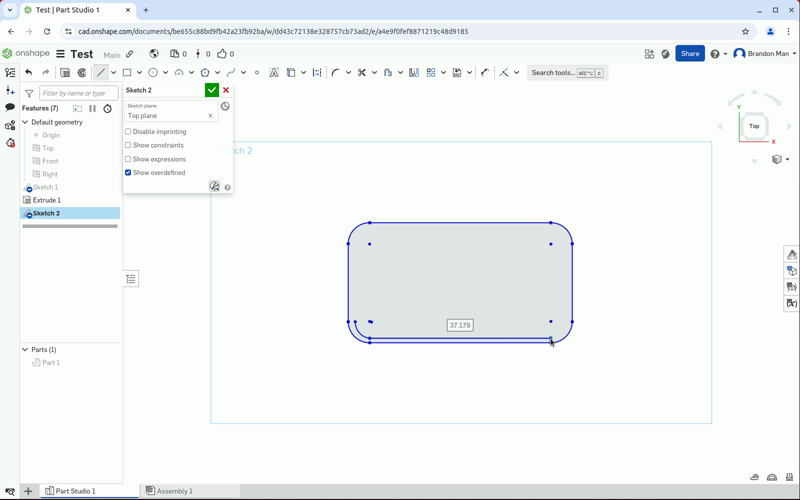
key(a)
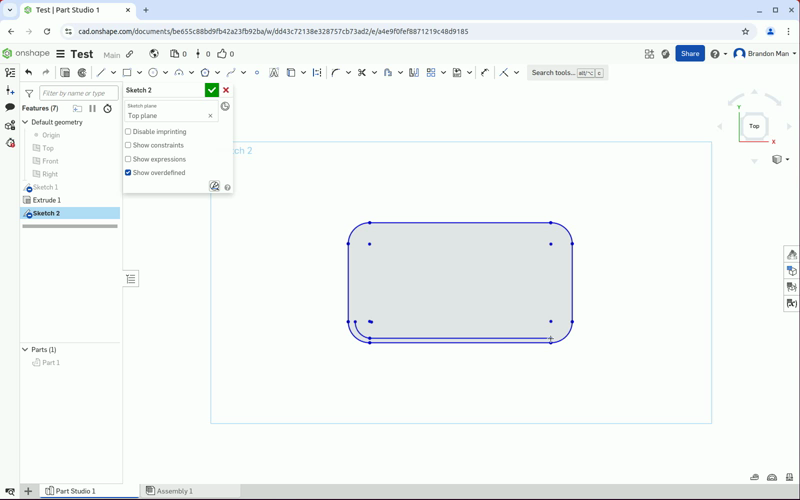
mouse_move(550, 338)
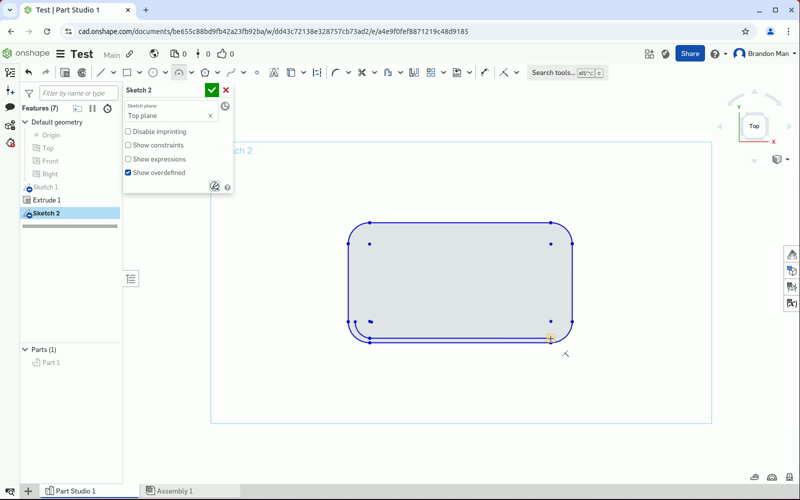
click(550, 338)
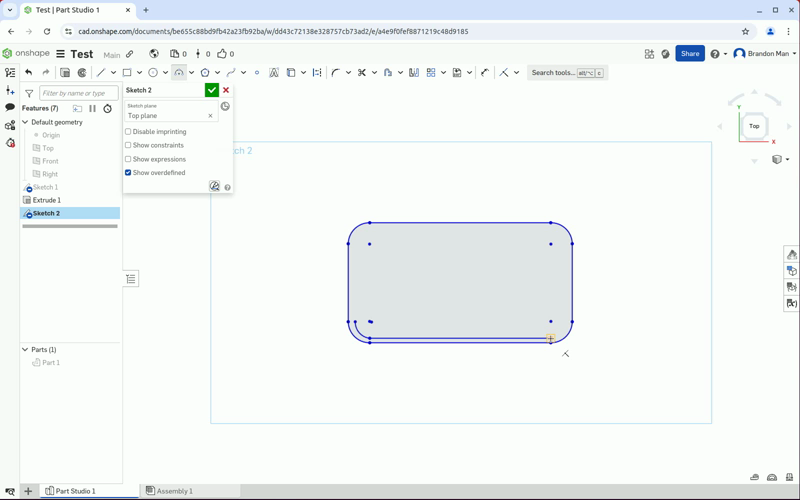
key_down(shift)
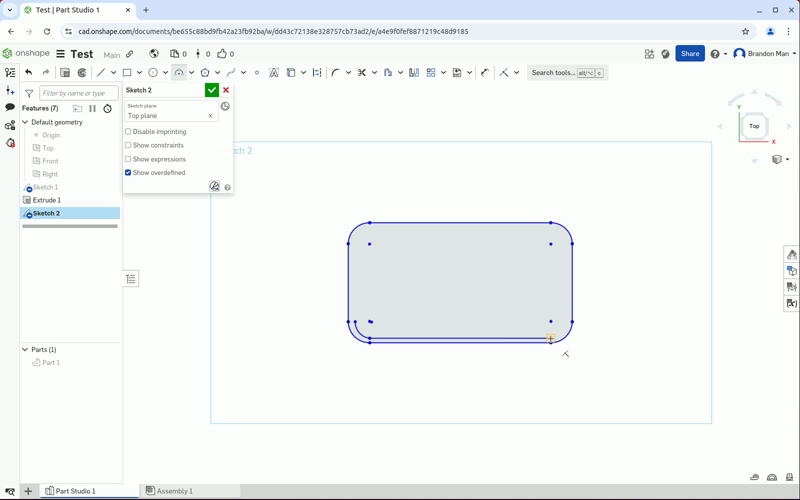
mouse_move(564, 321)
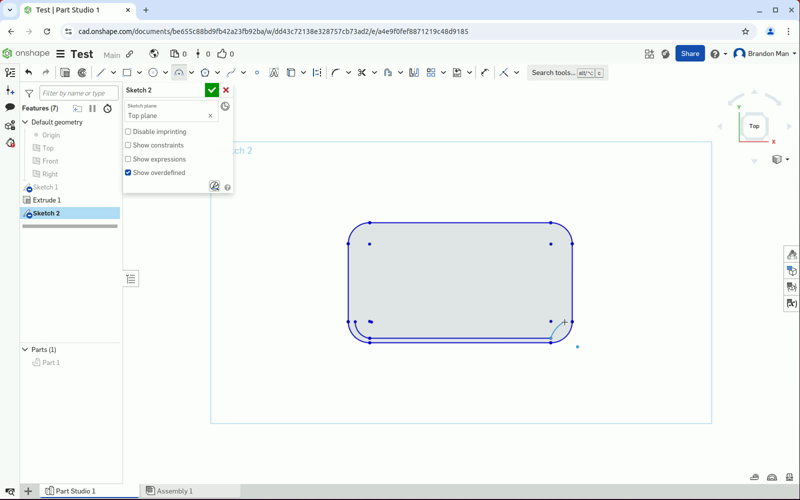
click(564, 321)
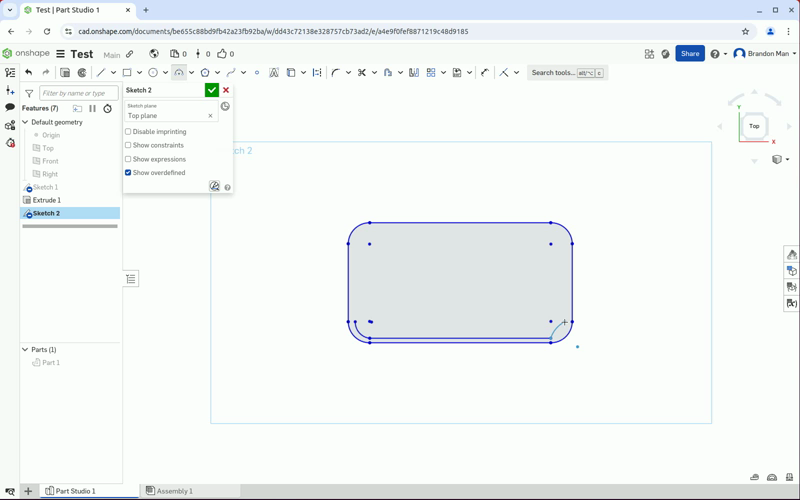
mouse_move(561, 332)
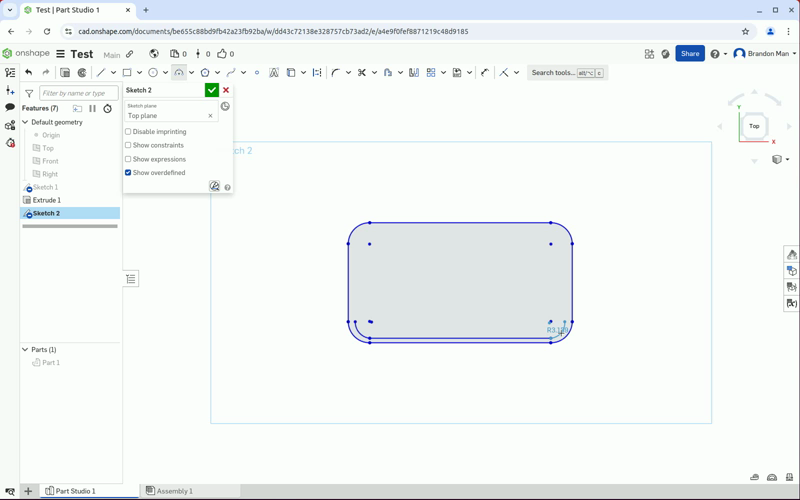
click(561, 332)
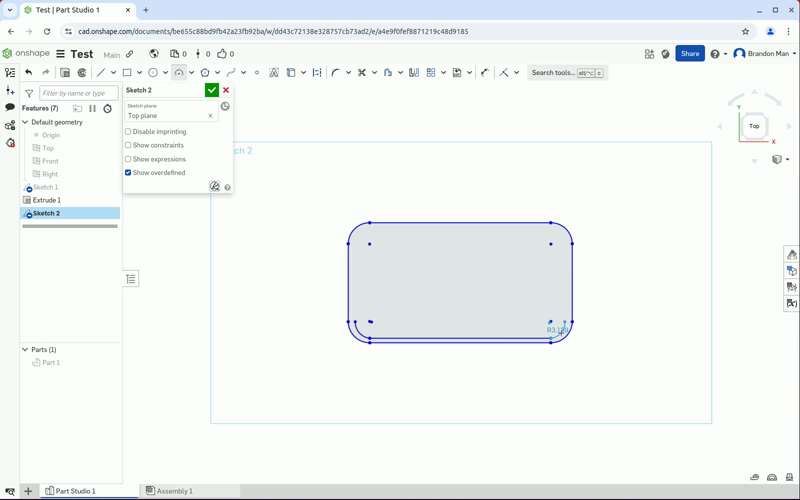
key_up(shift)
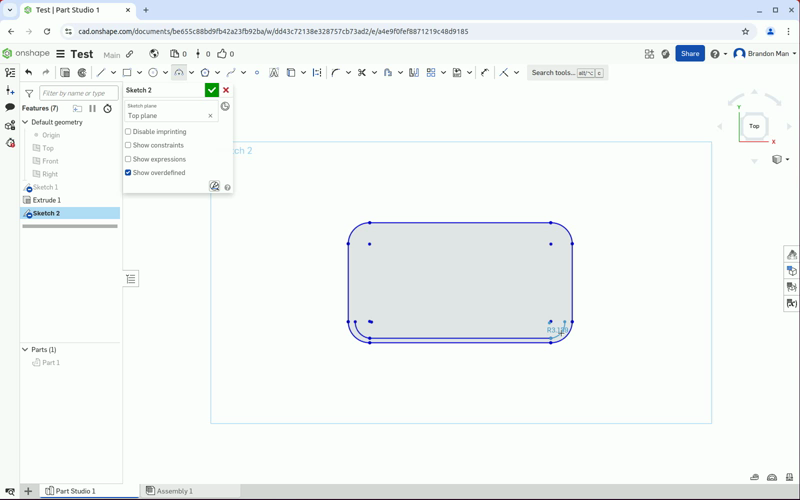
key(esc)
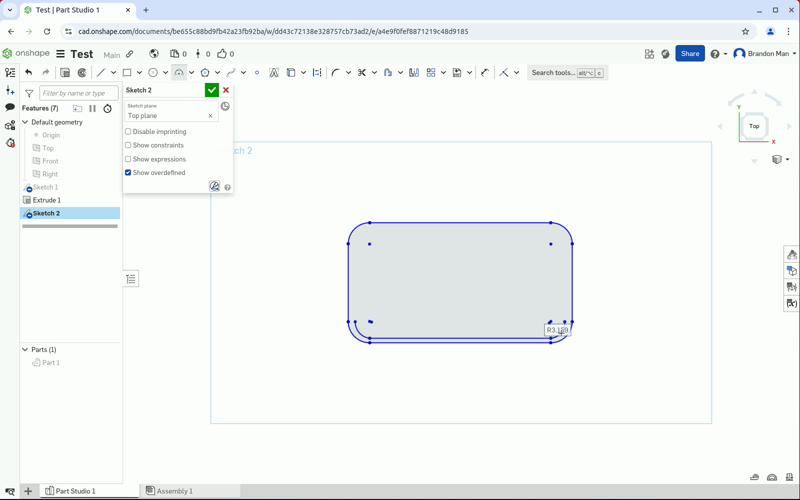
key(l)
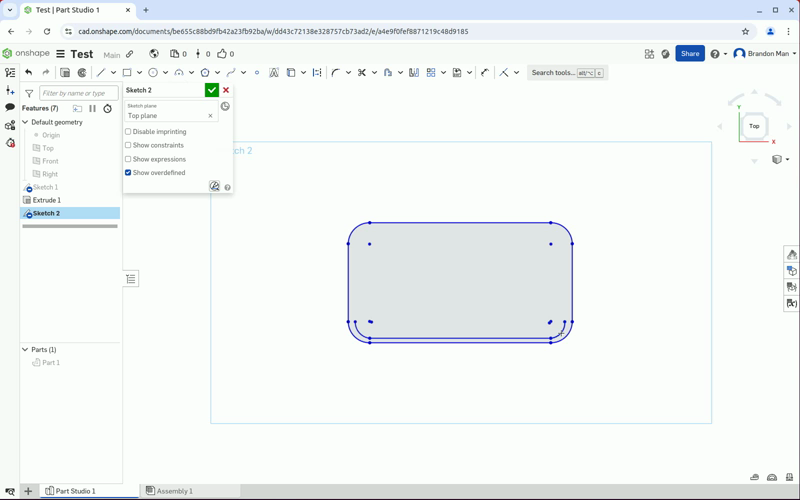
mouse_move(564, 321)
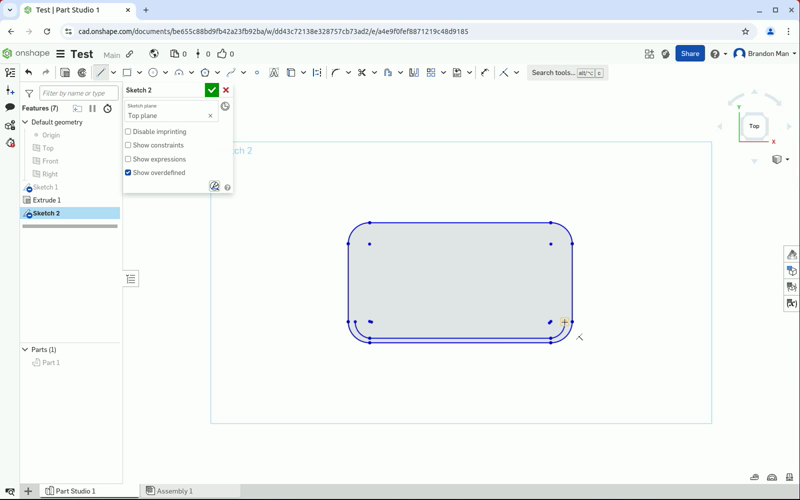
click(564, 321)
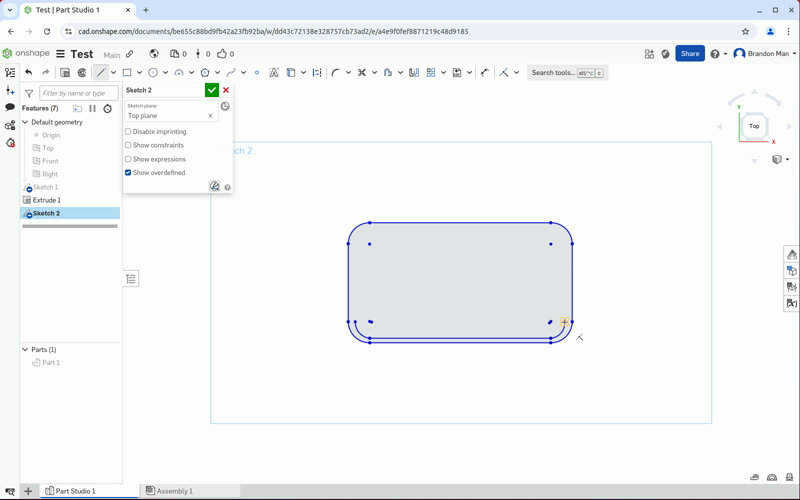
key_down(shift)
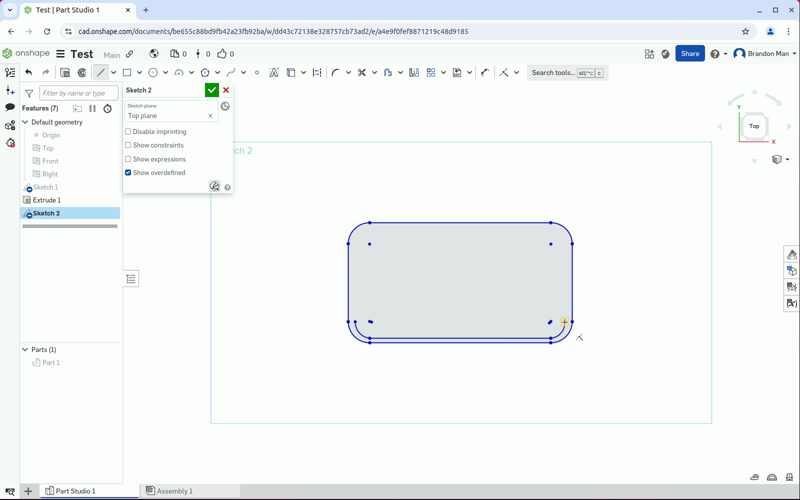
mouse_move(564, 243)
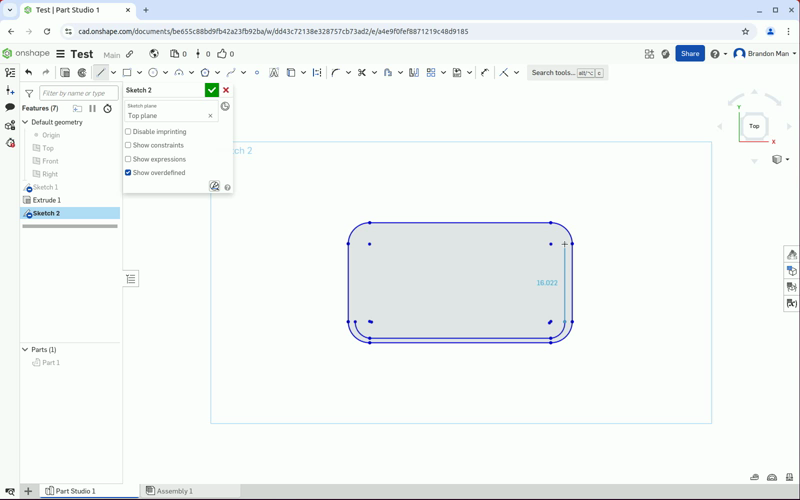
click(564, 243)
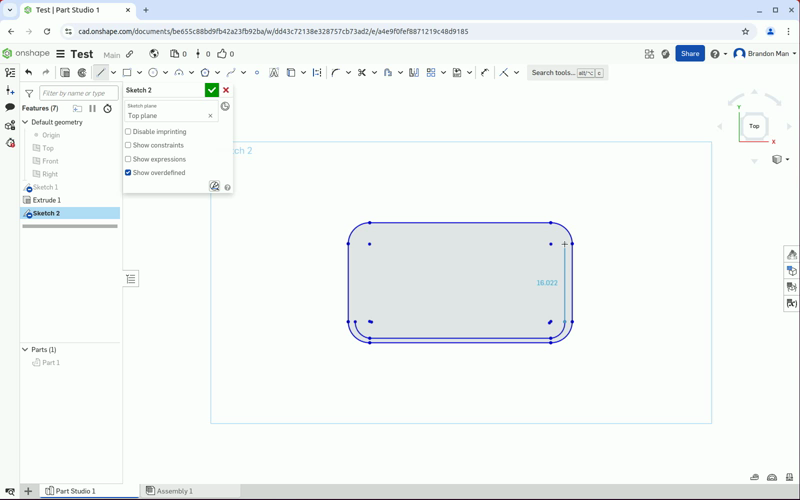
key_up(shift)
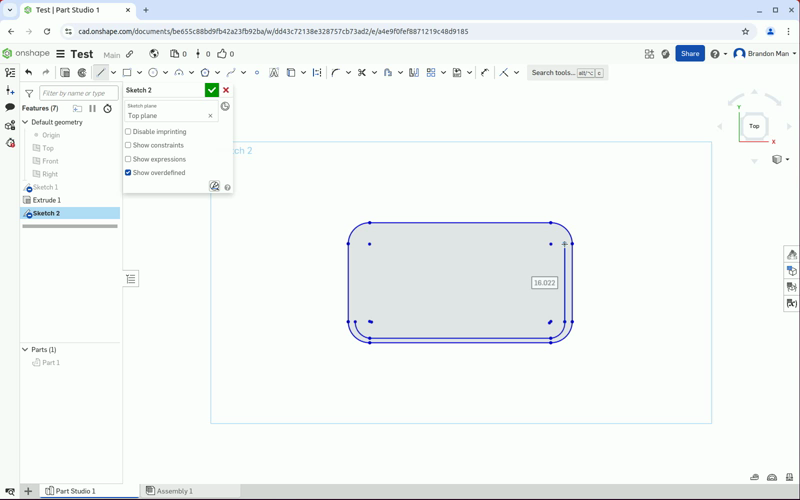
key(esc)
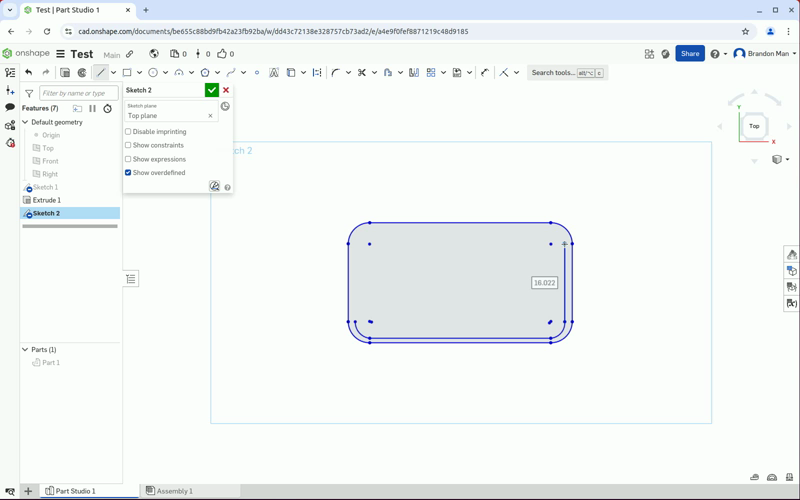
key(a)
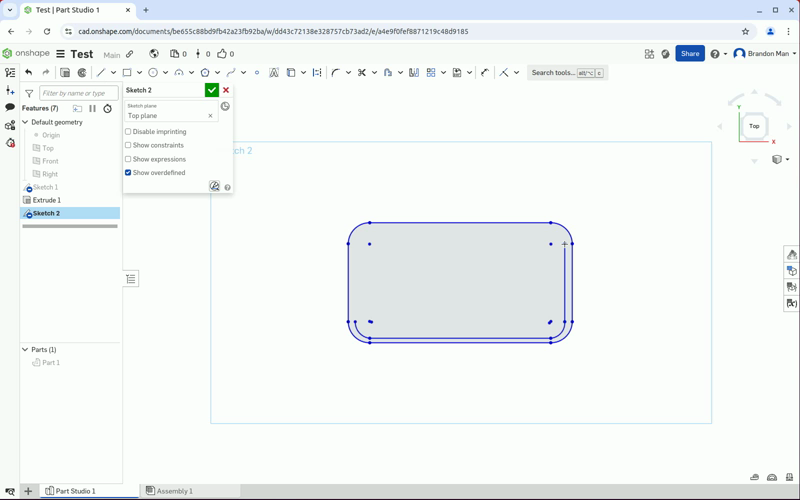
mouse_move(564, 243)
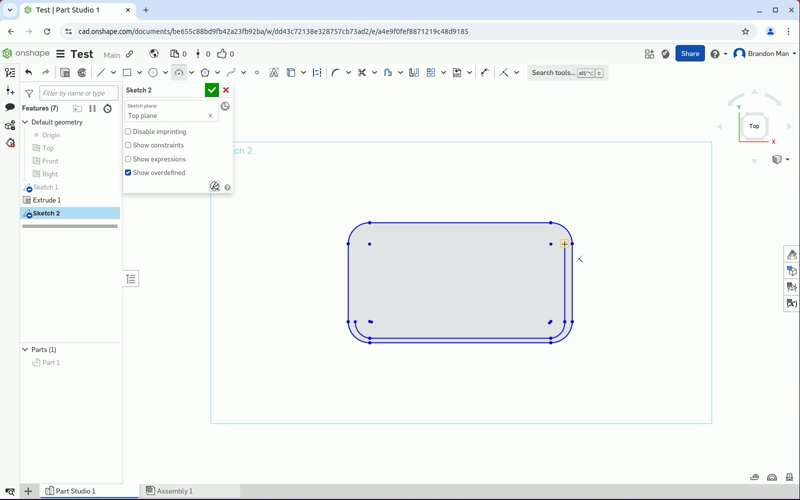
click(564, 243)
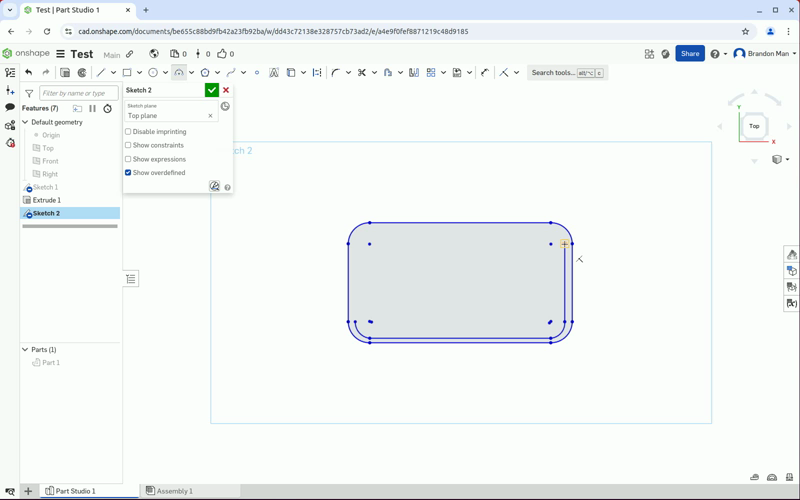
key_down(shift)
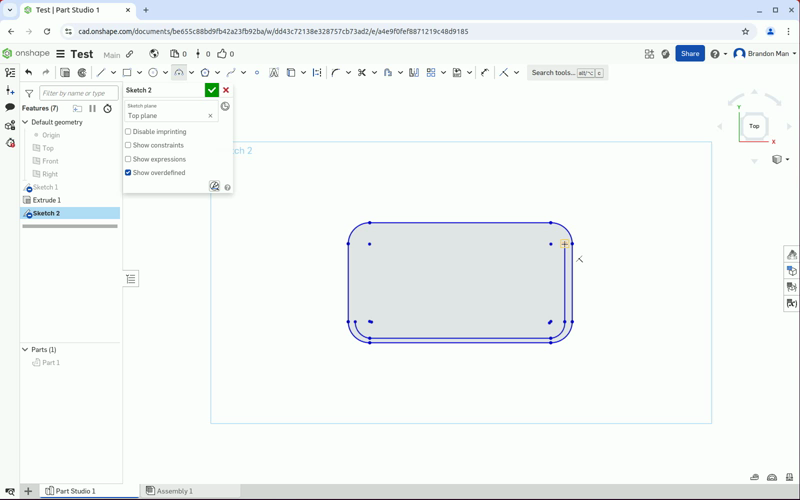
mouse_move(550, 227)
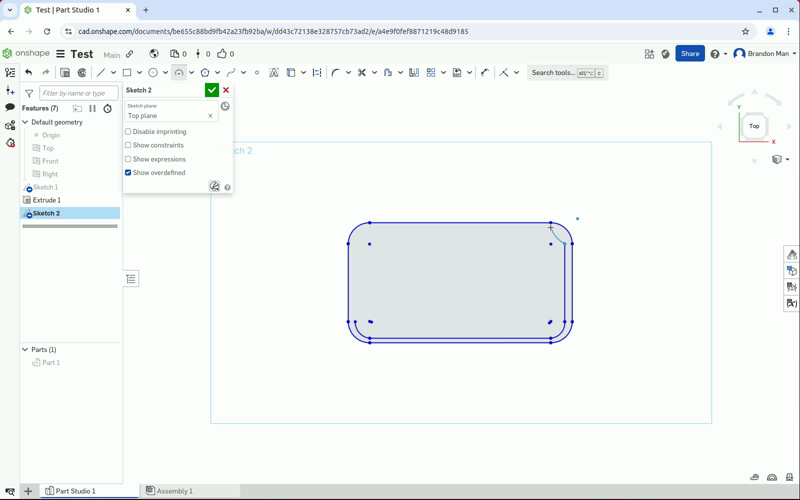
click(550, 227)
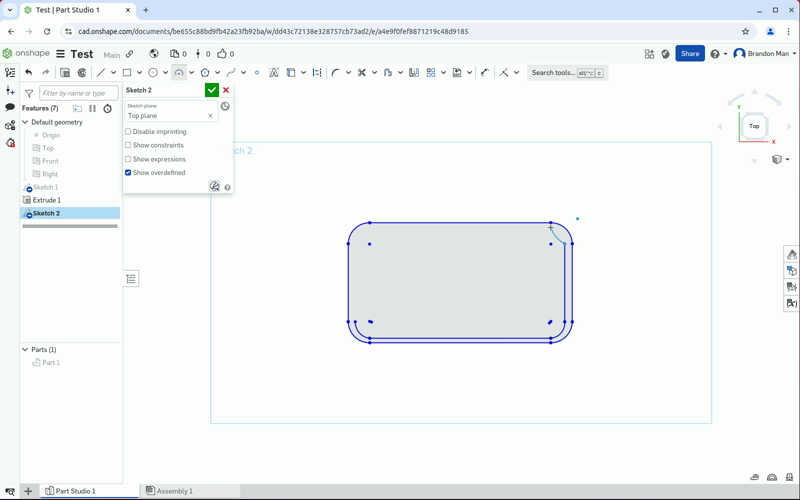
mouse_move(561, 232)
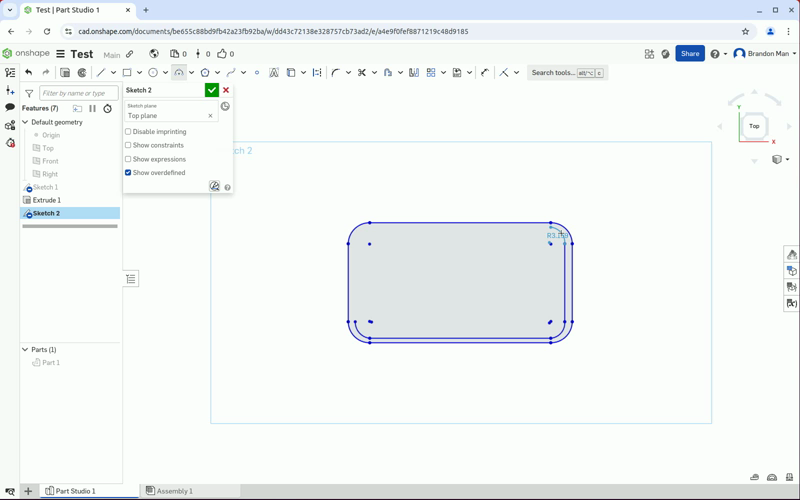
click(561, 232)
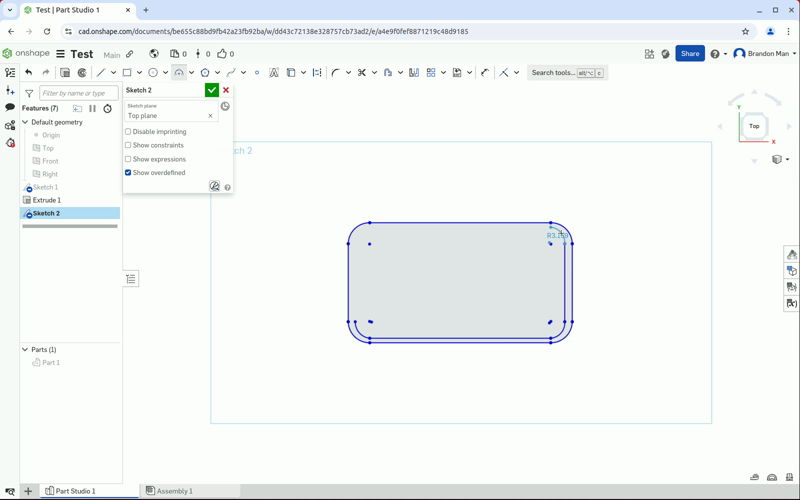
key_up(shift)
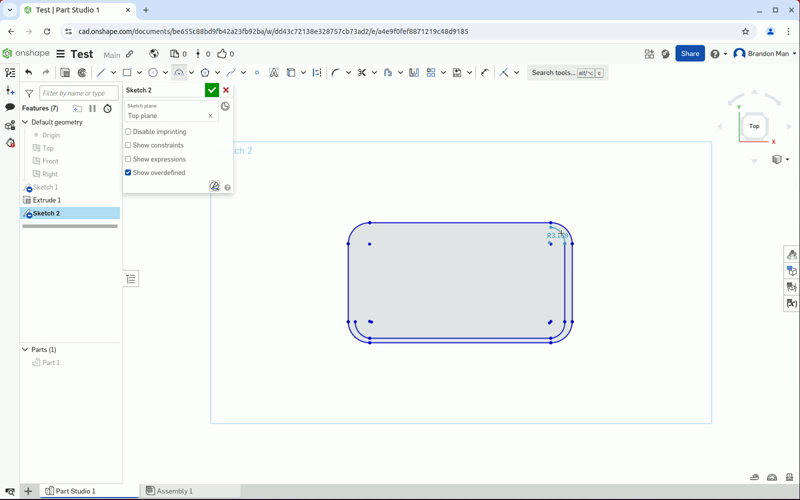
key(esc)
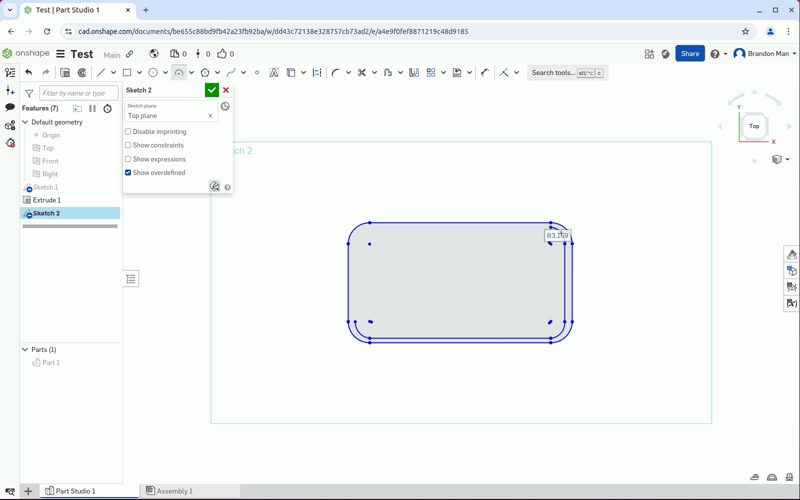
key(l)
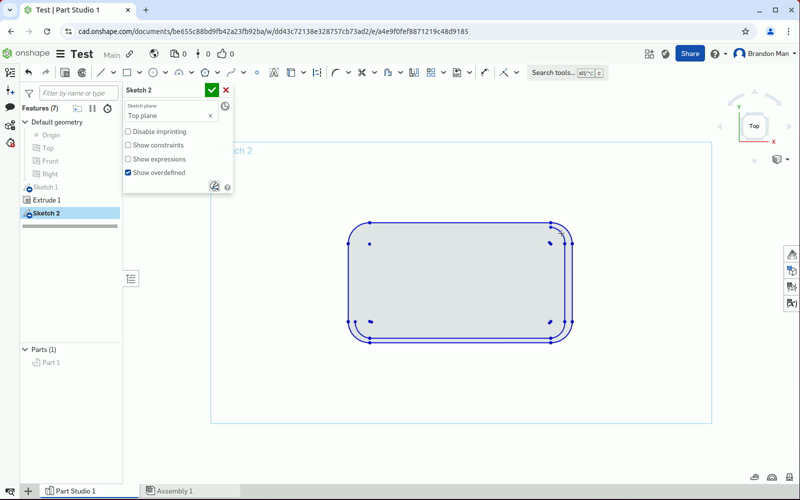
mouse_move(550, 227)
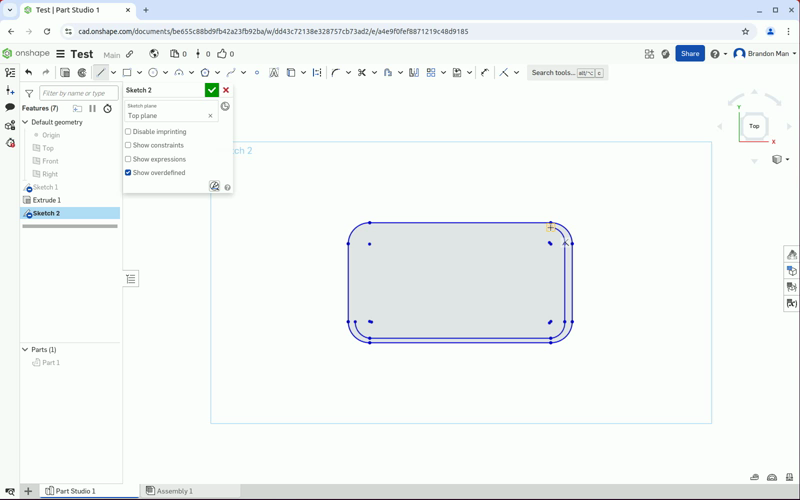
click(550, 227)
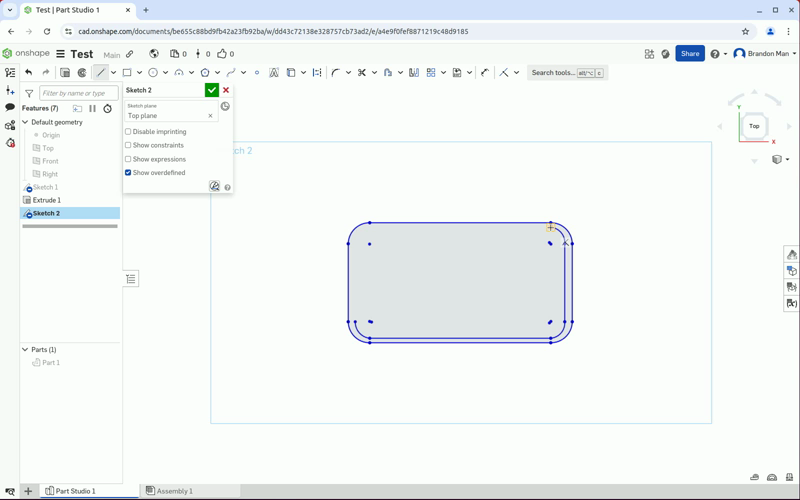
key_down(shift)
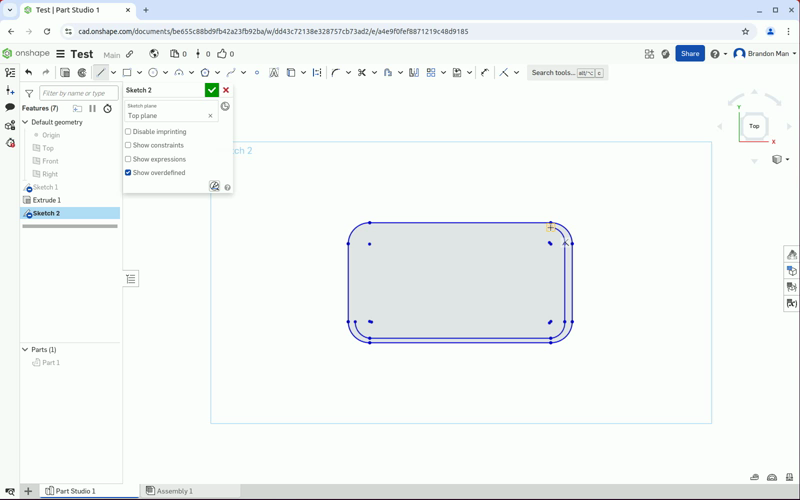
mouse_move(369, 227)
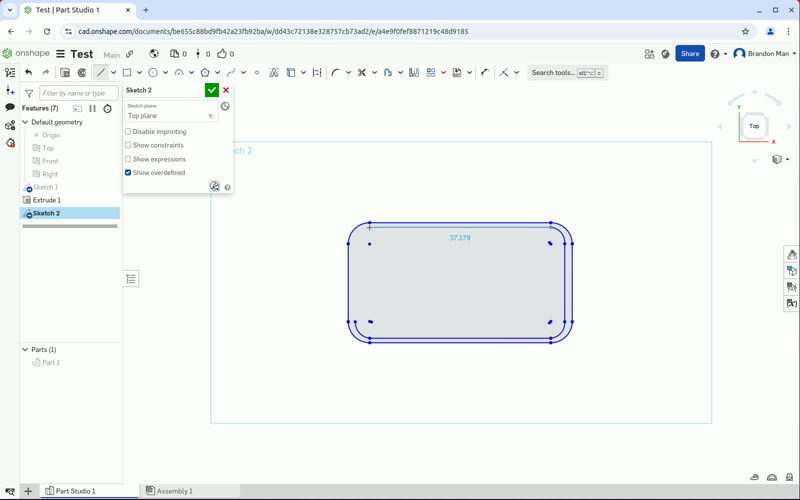
click(369, 227)
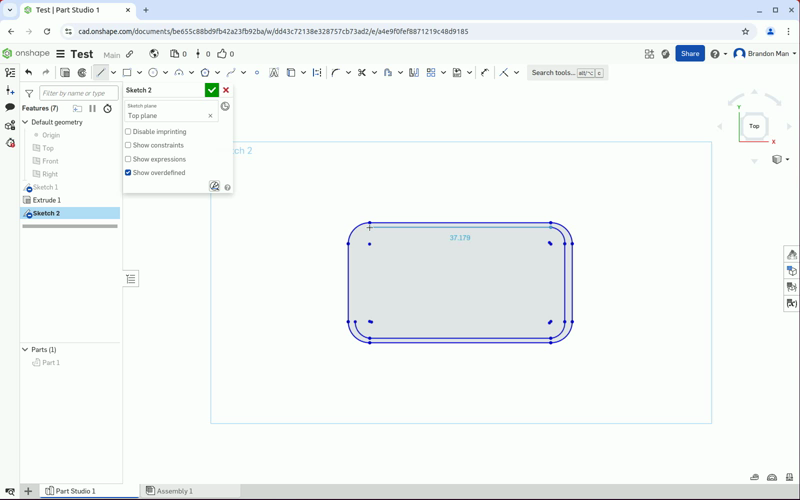
key_up(shift)
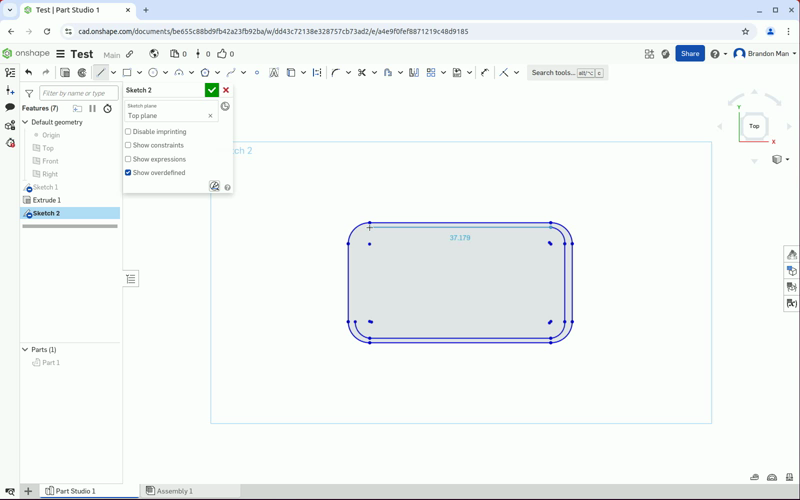
key(esc)
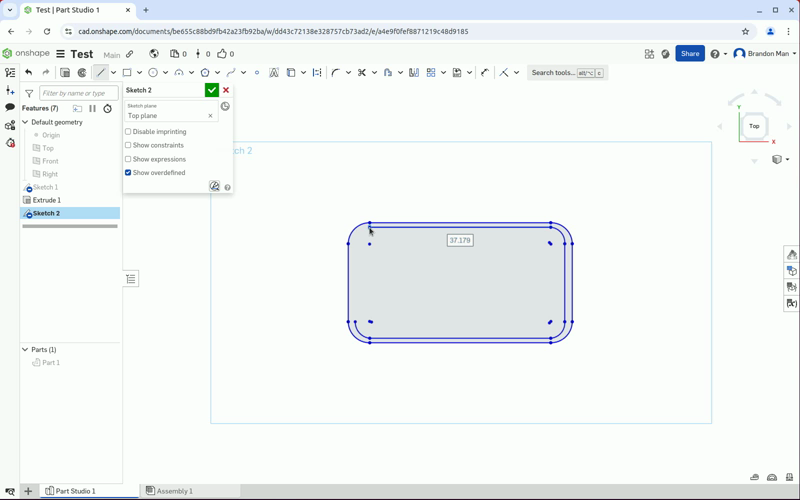
key(a)
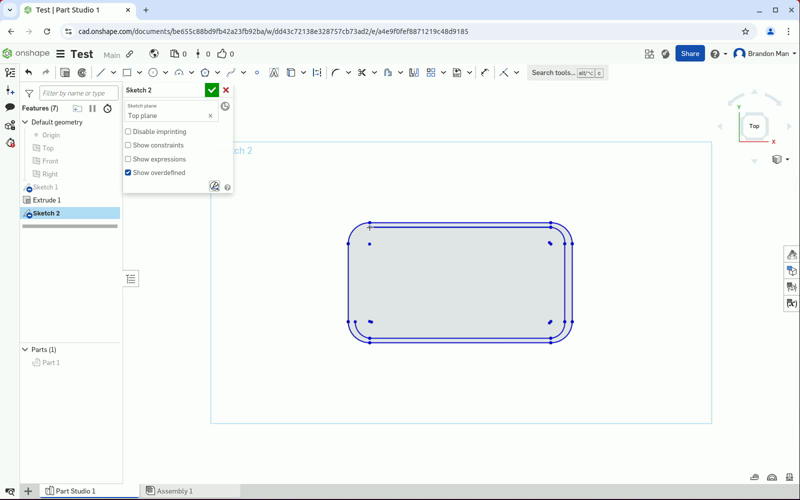
mouse_move(369, 227)
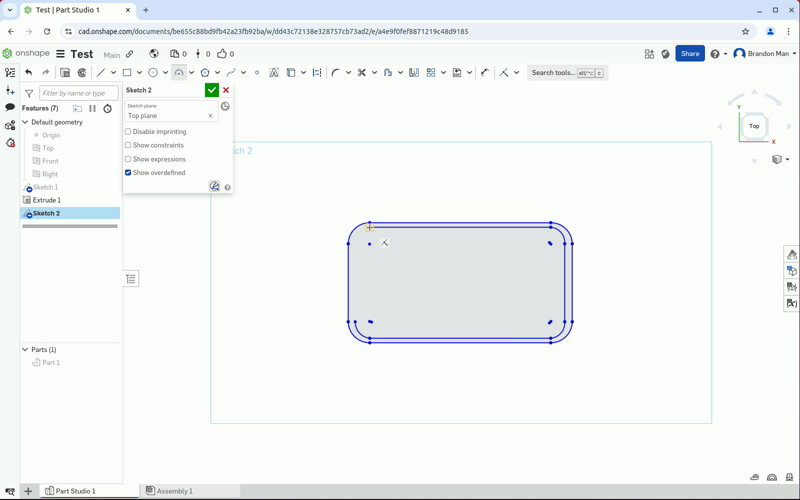
click(369, 227)
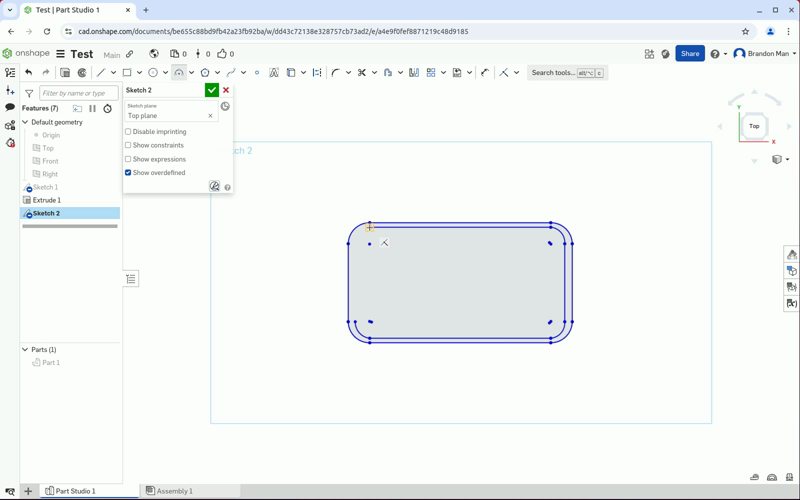
key_down(shift)
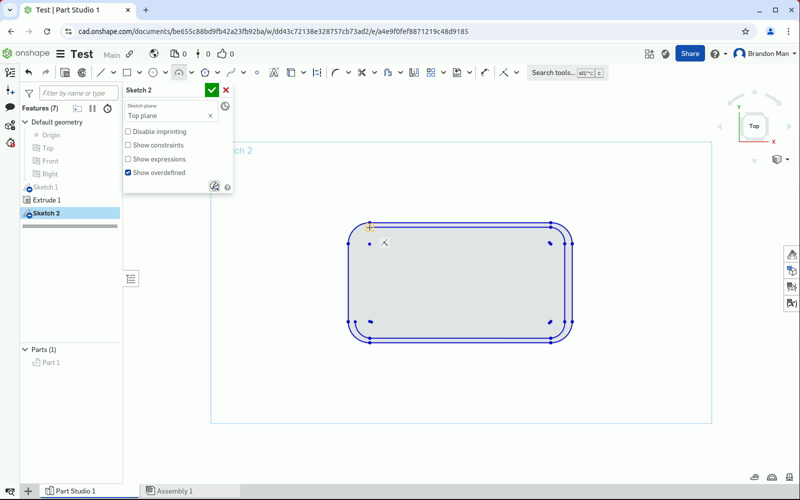
mouse_move(355, 243)
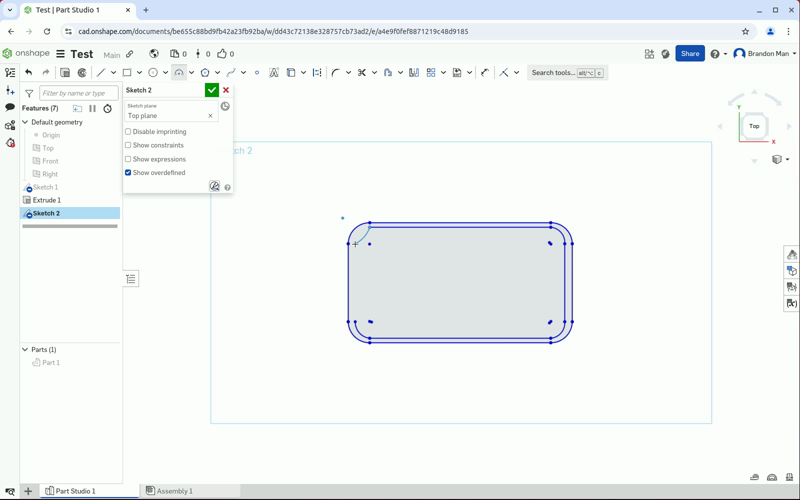
click(355, 243)
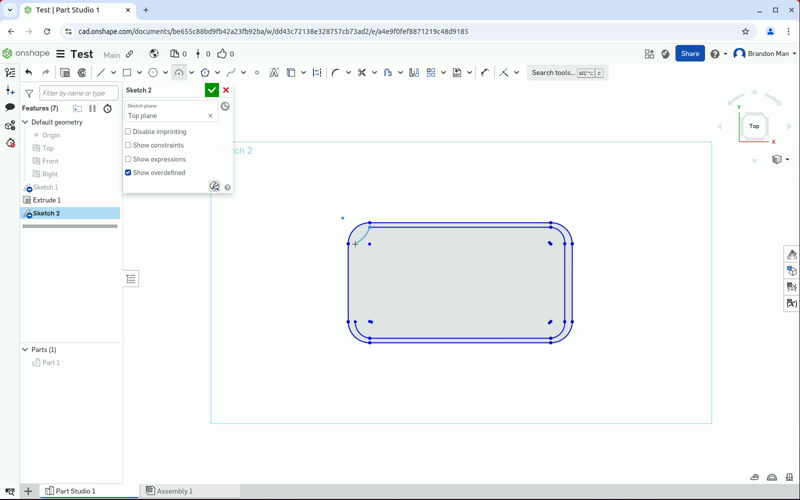
mouse_move(359, 232)
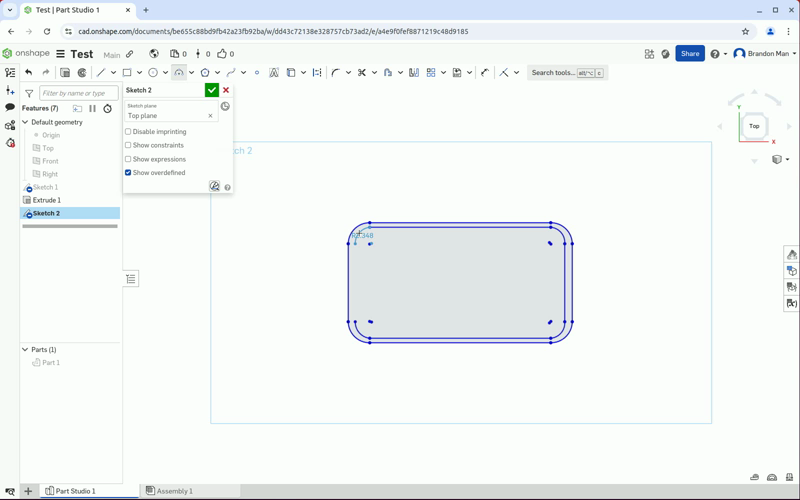
click(359, 232)
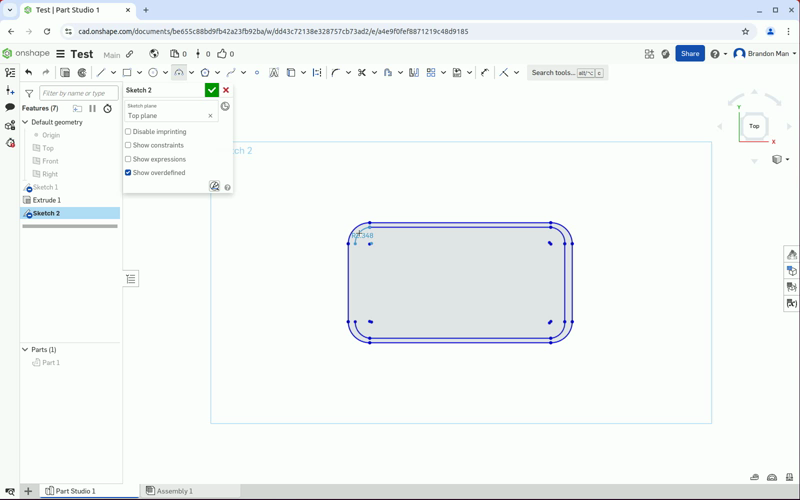
key_up(shift)
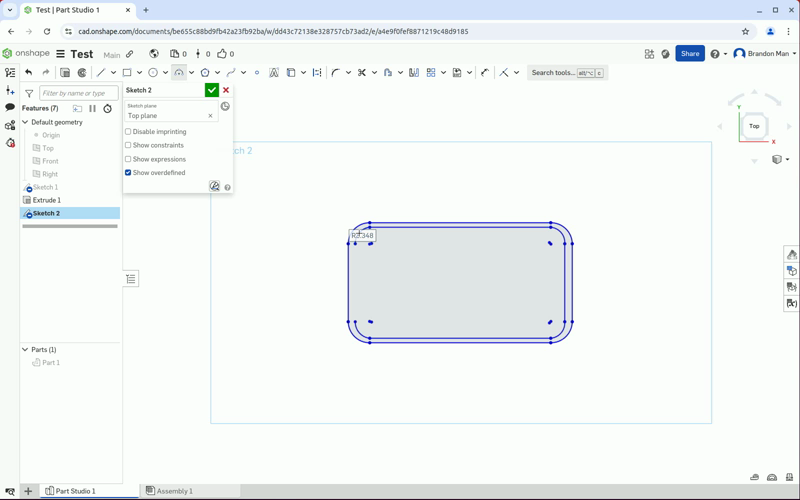
key(esc)
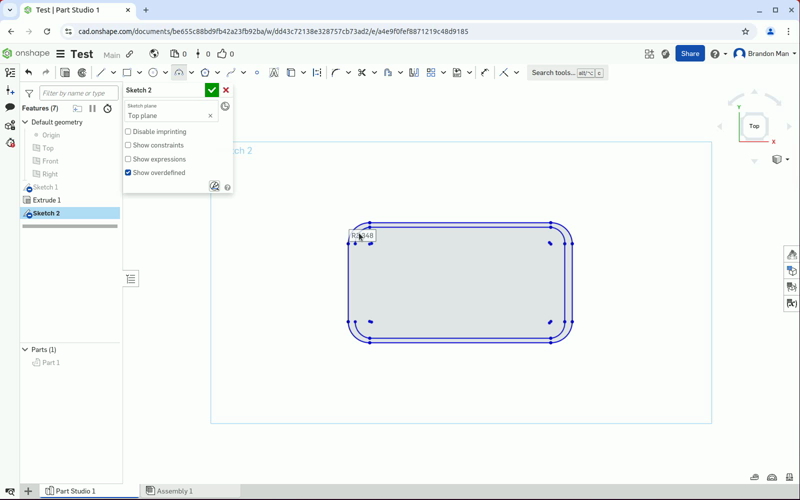
key(l)
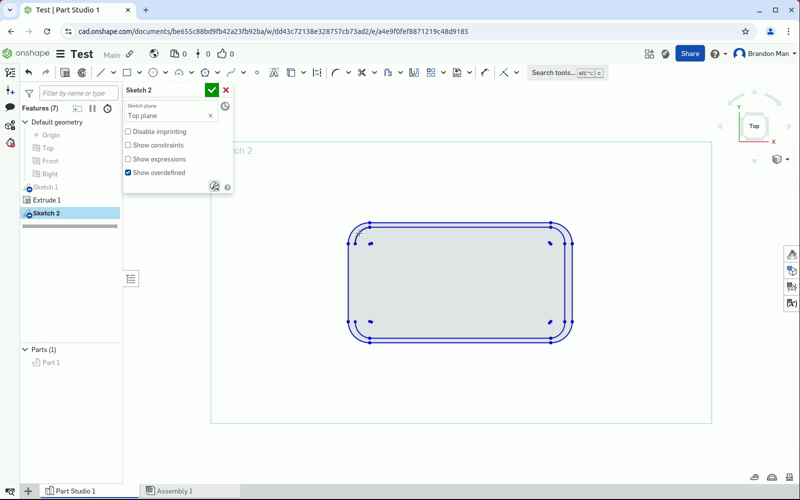
mouse_move(355, 243)
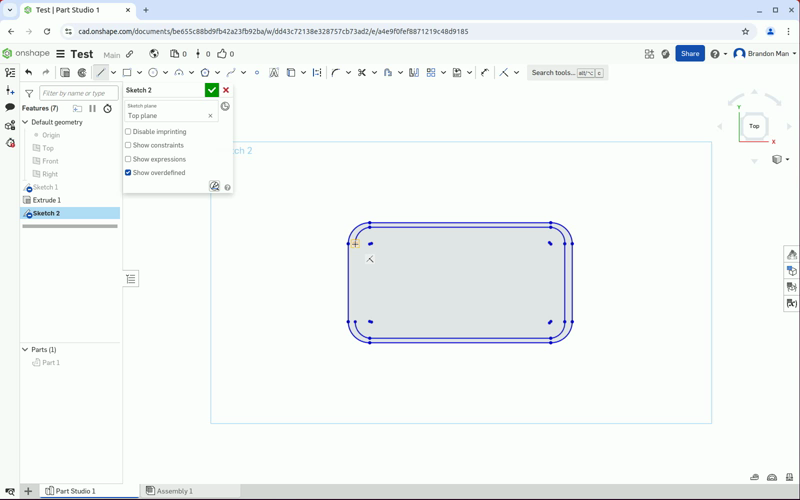
click(355, 243)
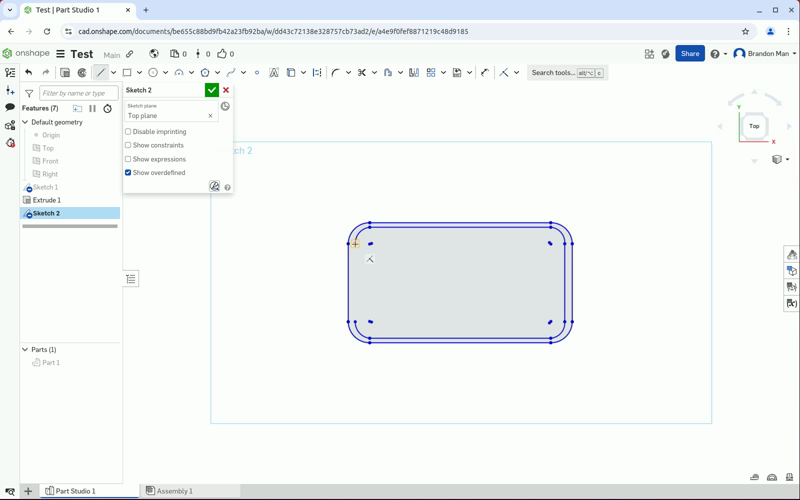
key_down(shift)
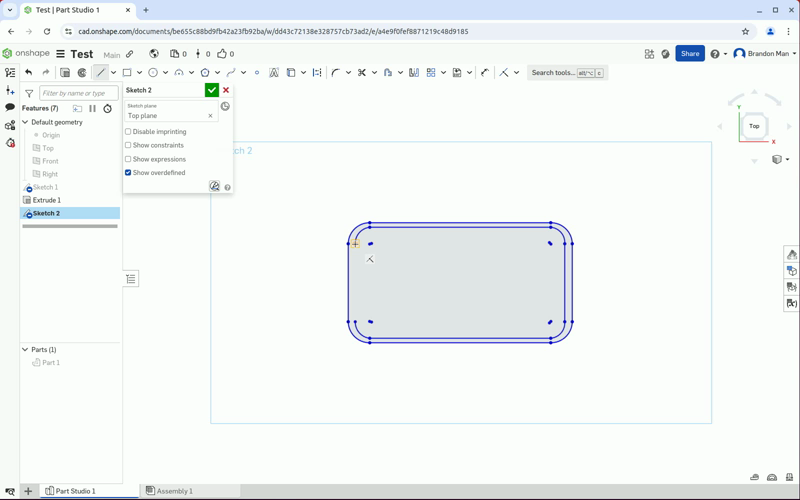
mouse_move(355, 321)
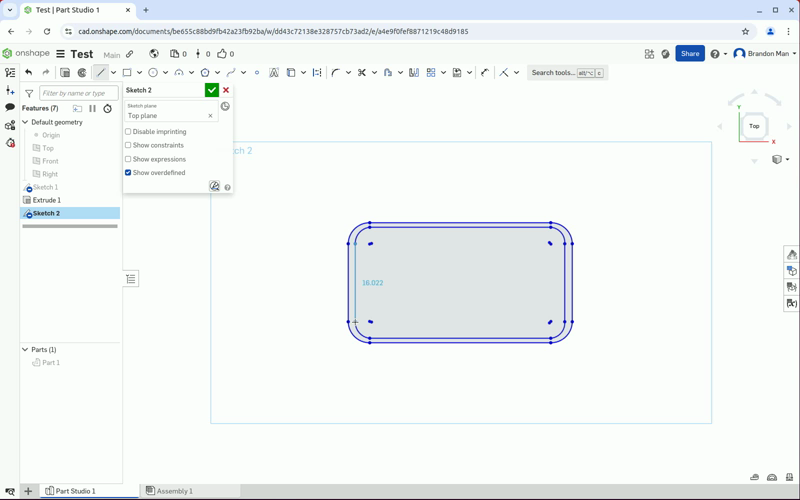
key_up(shift)
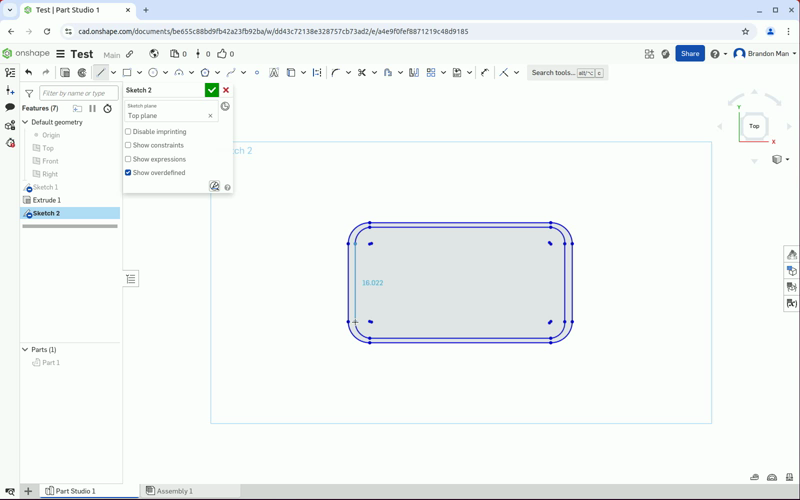
click(355, 321)
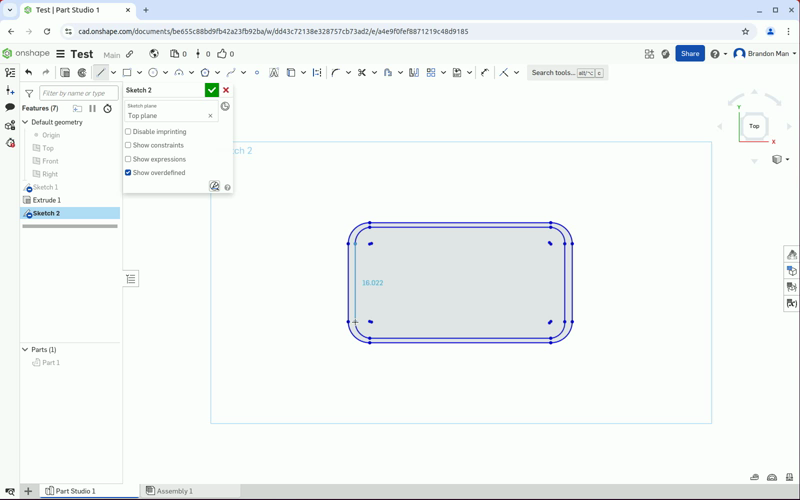
key(esc)
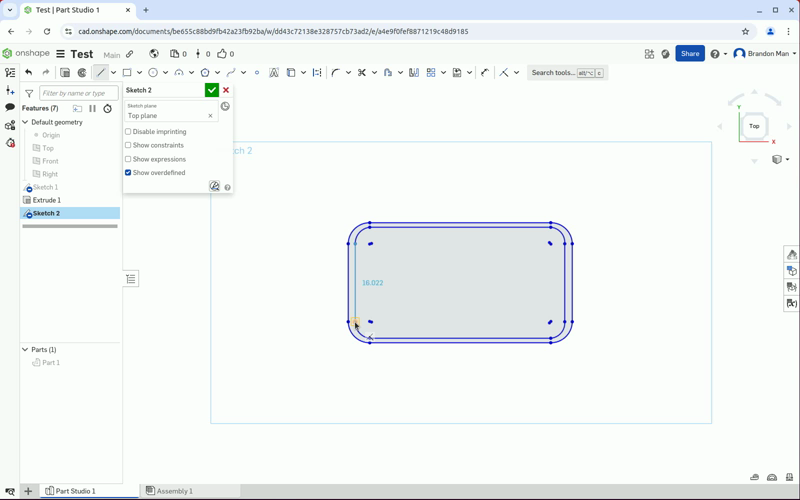
mouse_move(566, 234)
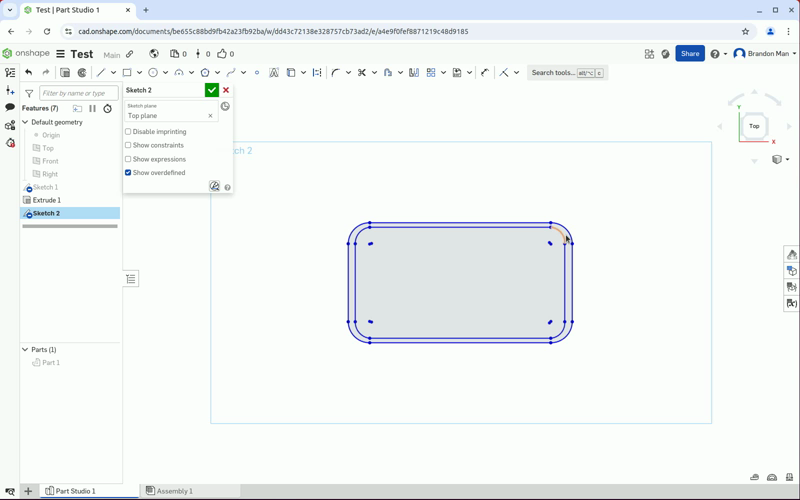
click(566, 234)
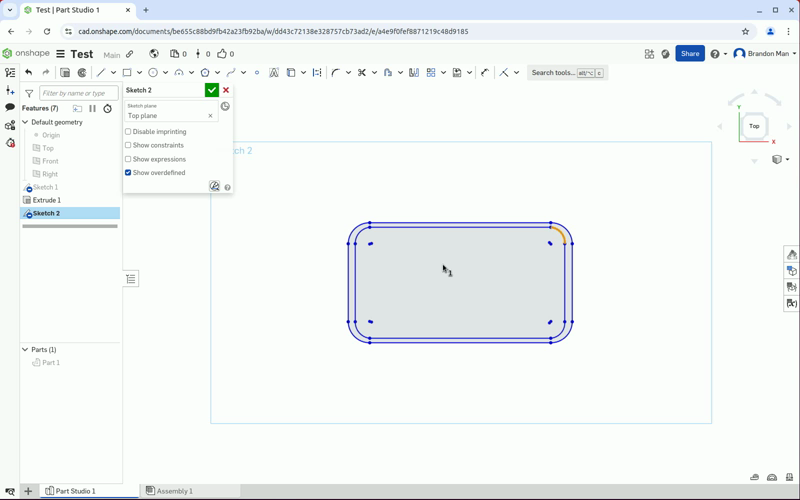
mouse_move(73, 352)
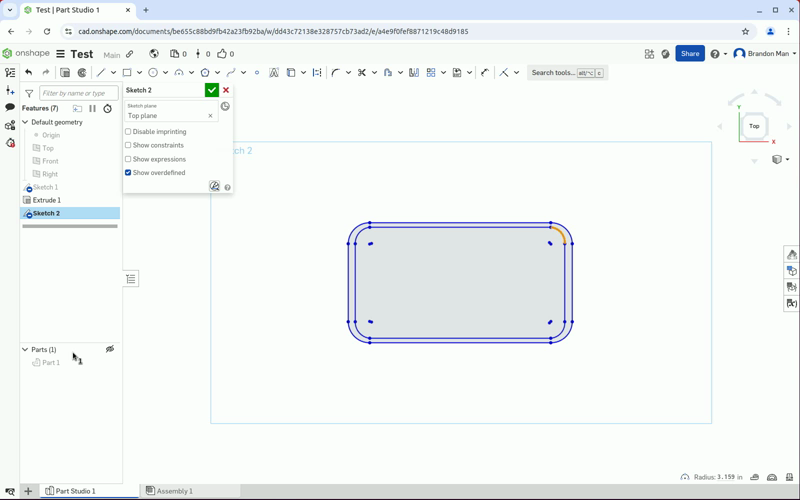
key(shift+y)
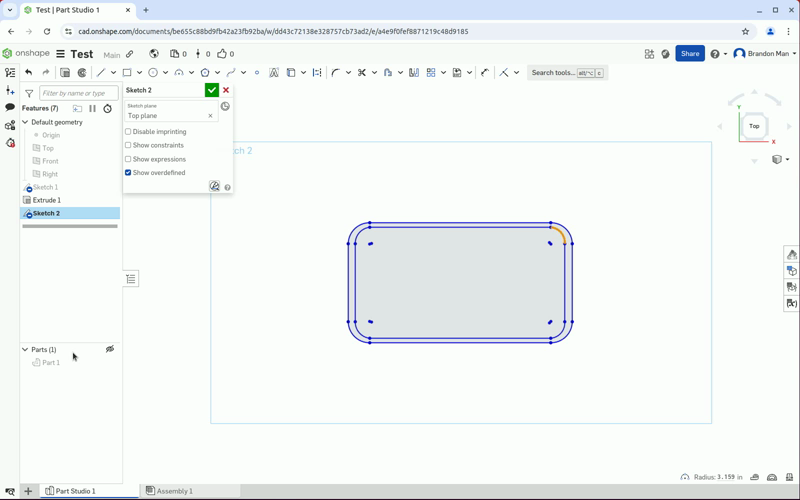
key(shift+e)
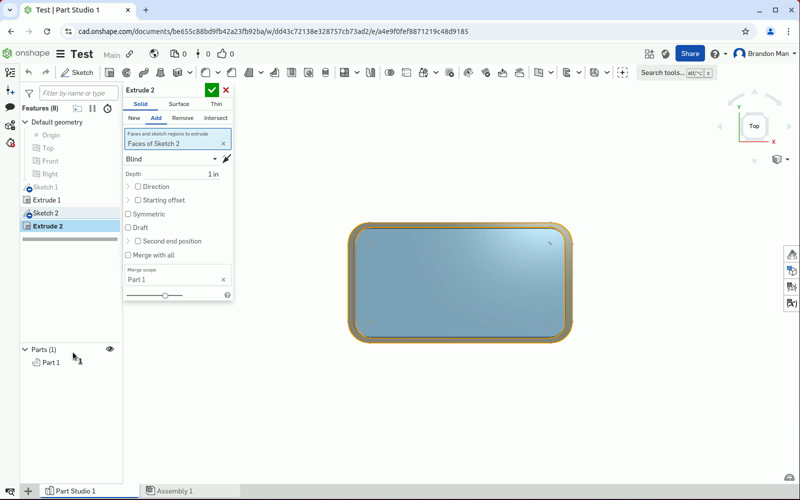
mouse_move(143, 106)
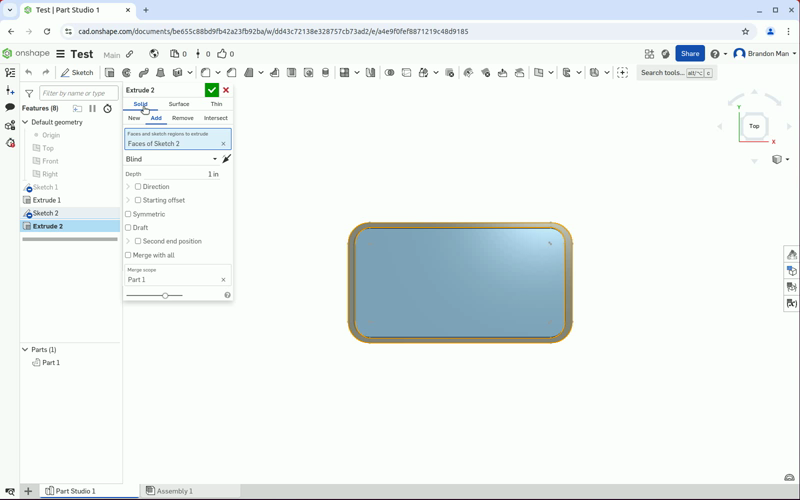
click(143, 106)
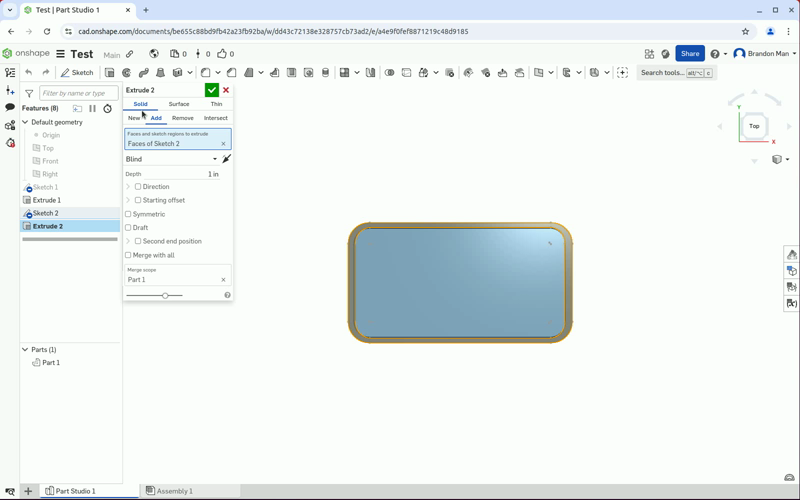
mouse_move(137, 120)
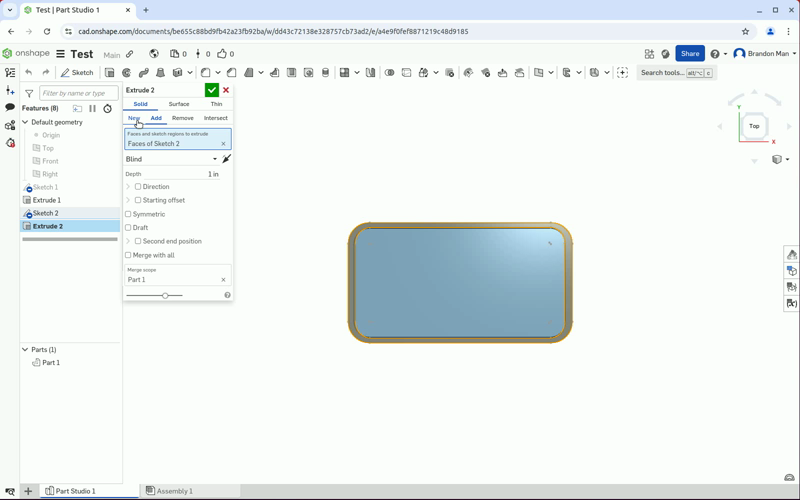
click(137, 120)
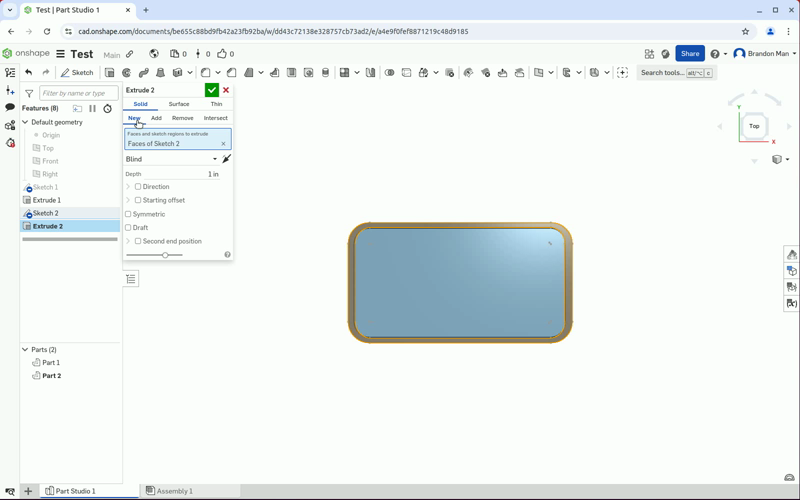
key(tab, 4)
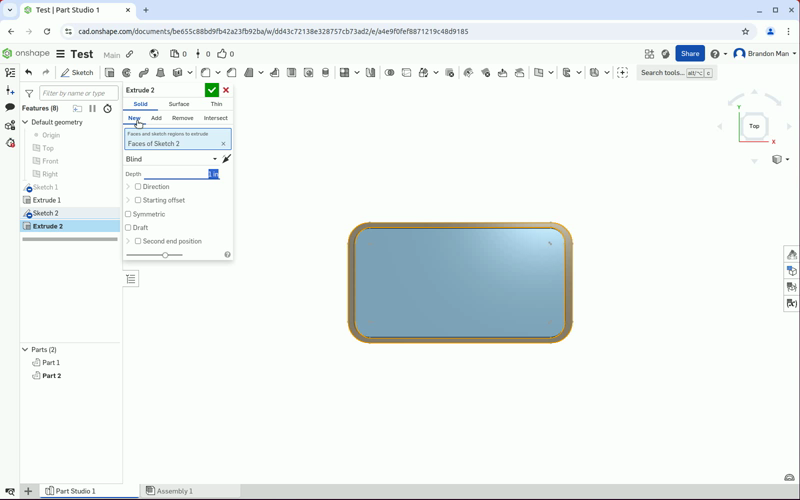
text(3.851)
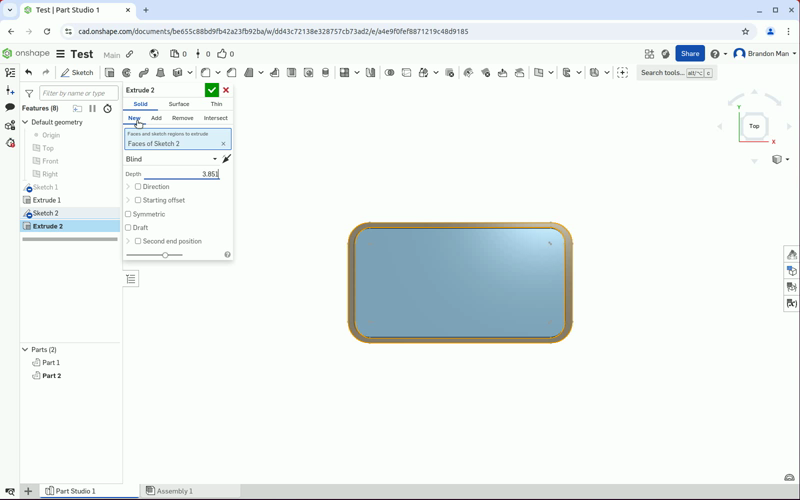
key(enter)
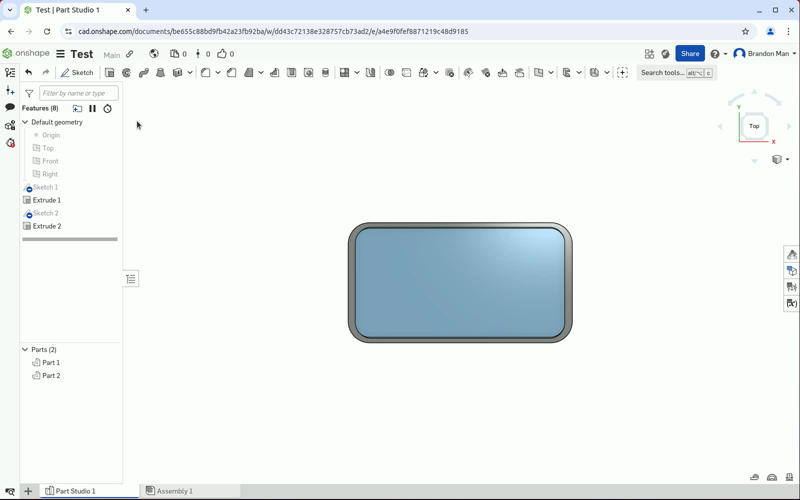
key(shift+h)
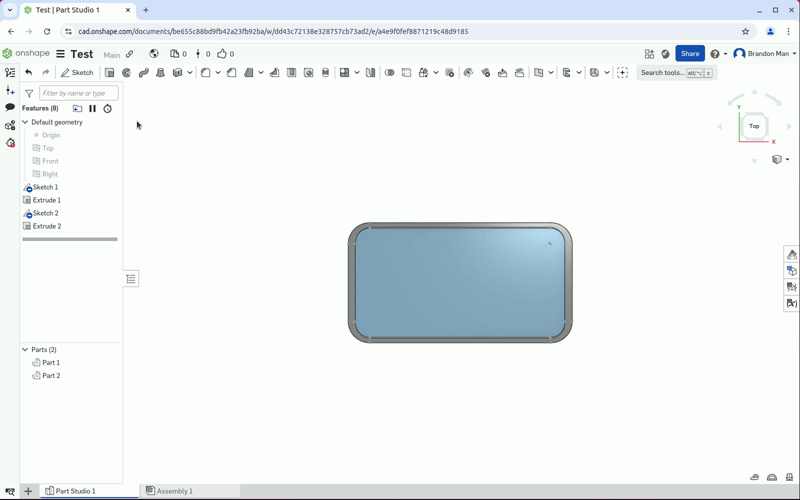
key(shift+h)
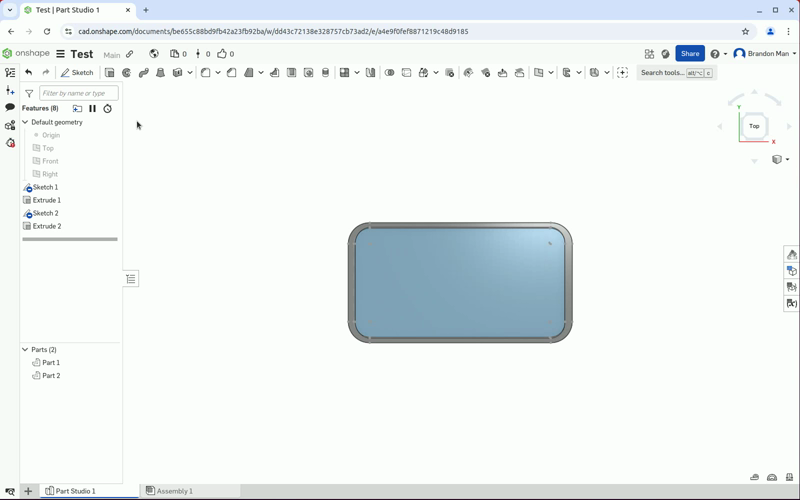
key(shift+7)
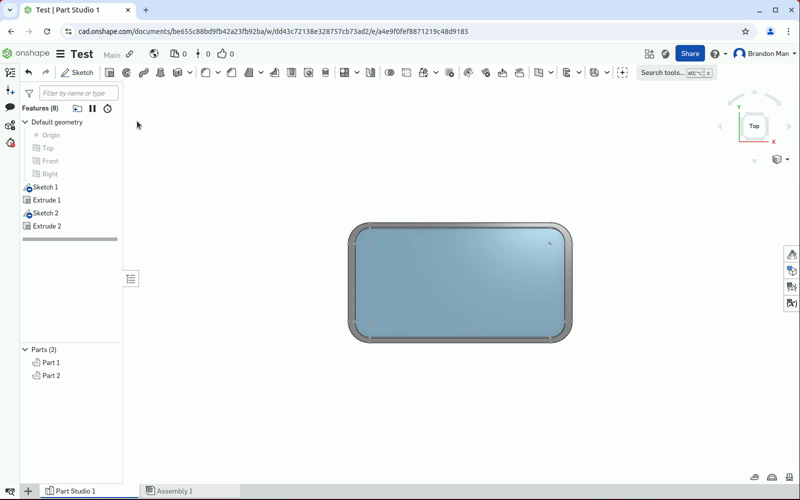
key(up, 3)
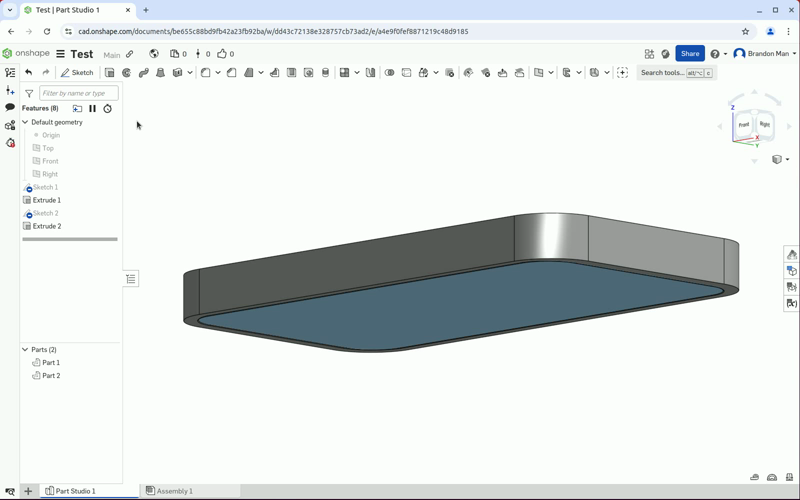
key(left, 3)
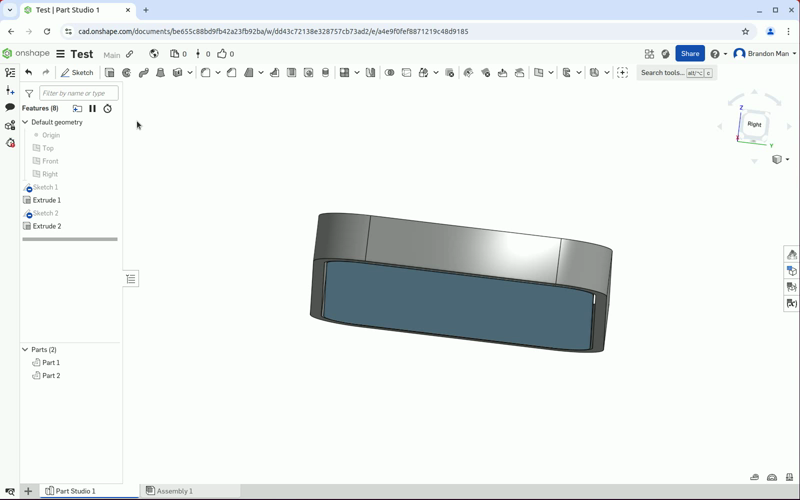
key(right, 3)
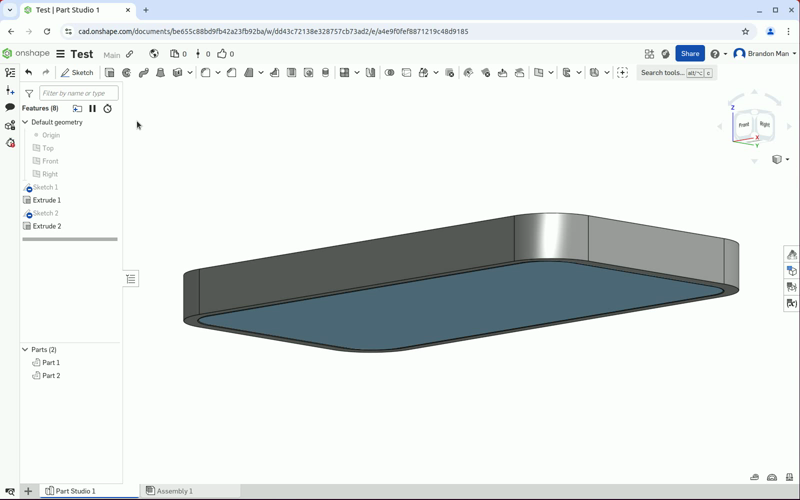
key(down, 3)
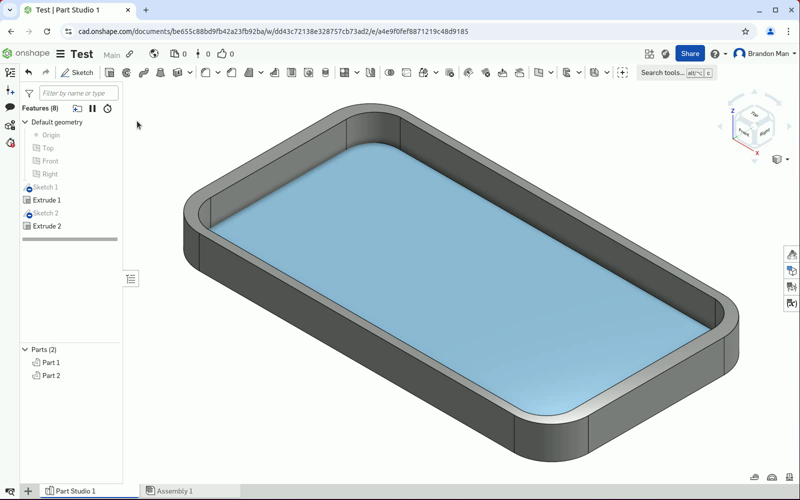
mouse_move(73, 189)
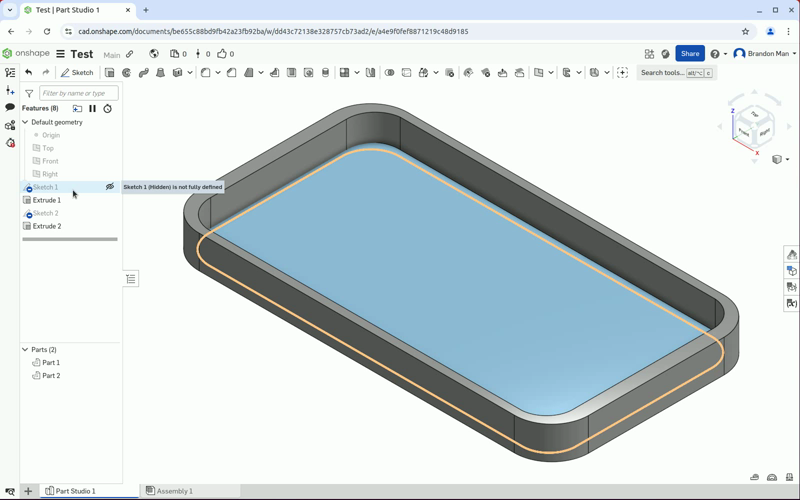
click(73, 189)